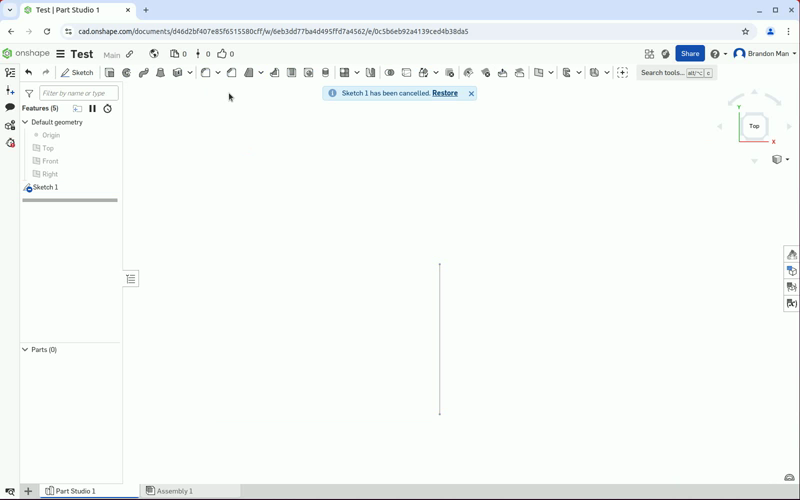
key(shift+h)
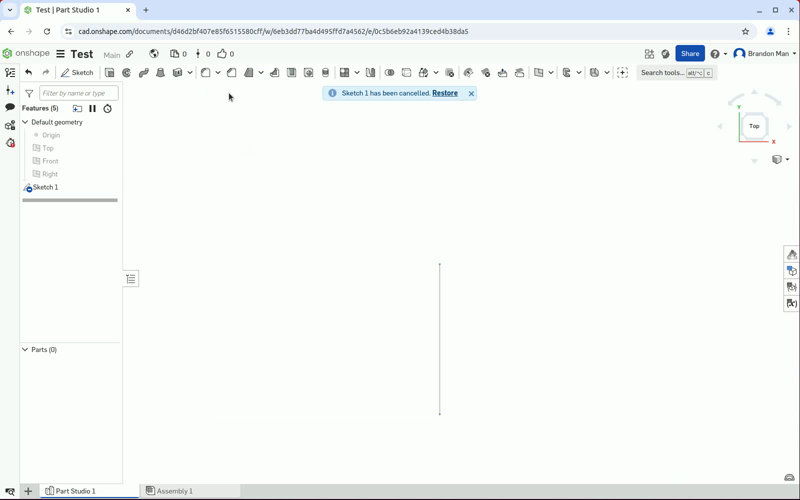
key(shift+s)
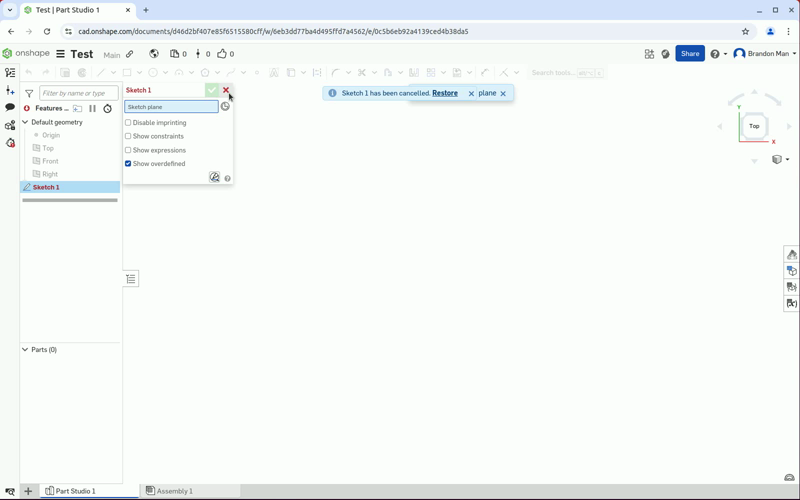
mouse_move(73, 150)
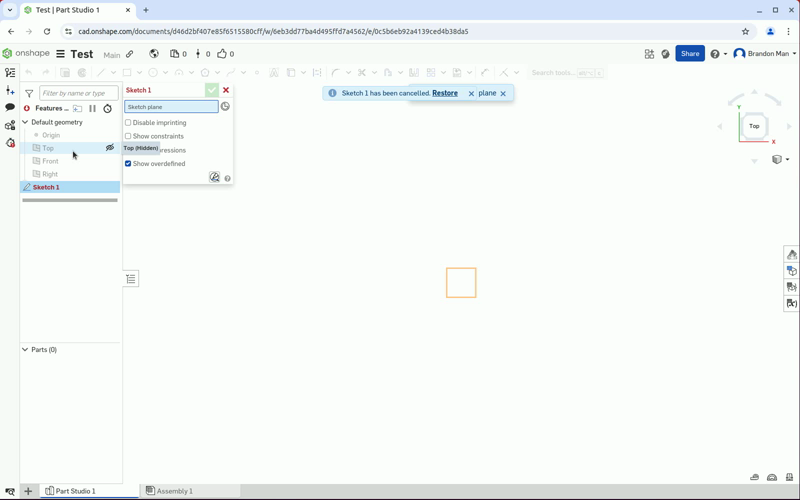
click(73, 150)
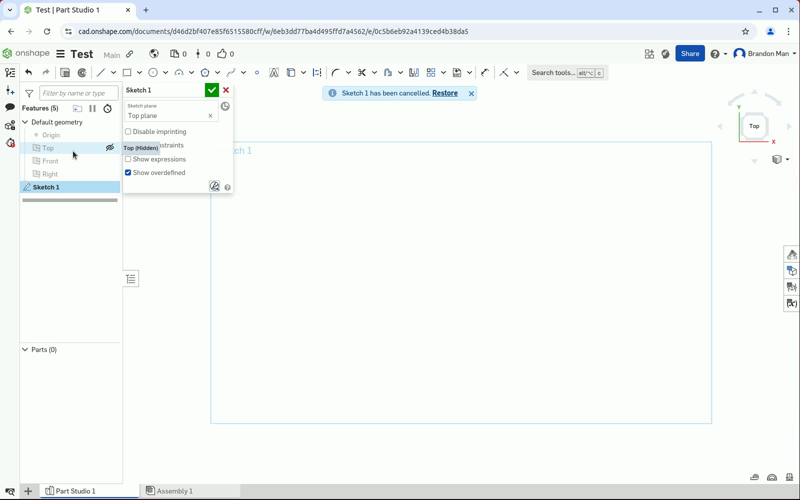
mouse_move(73, 352)
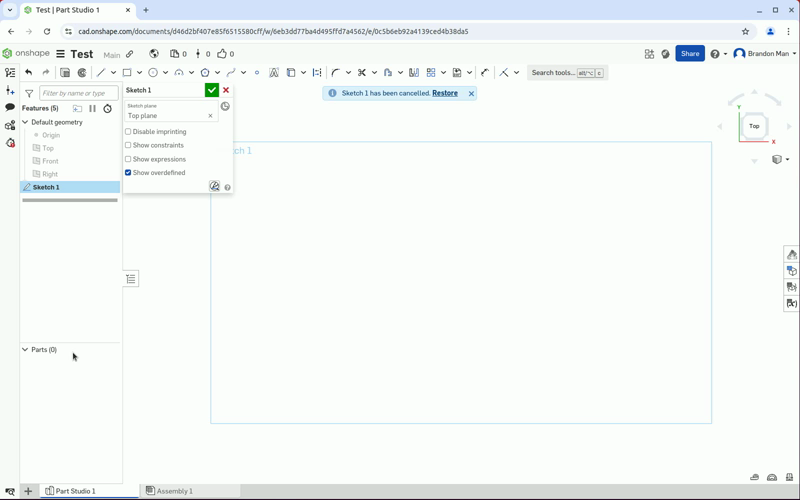
key(y)
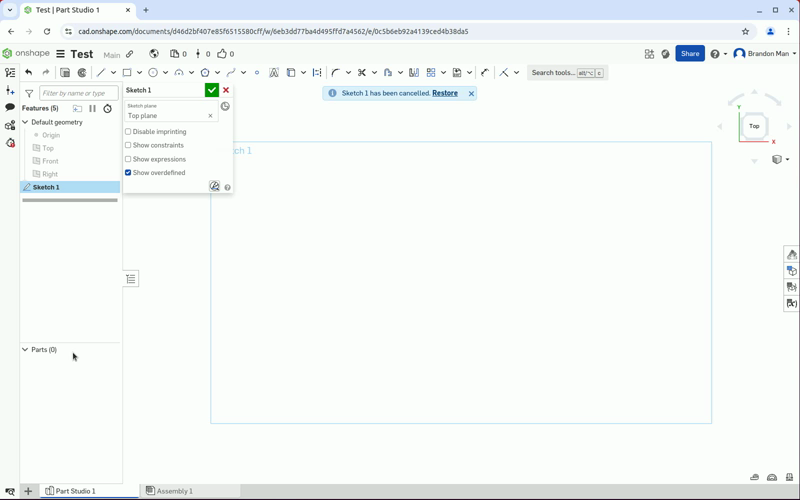
key(a)
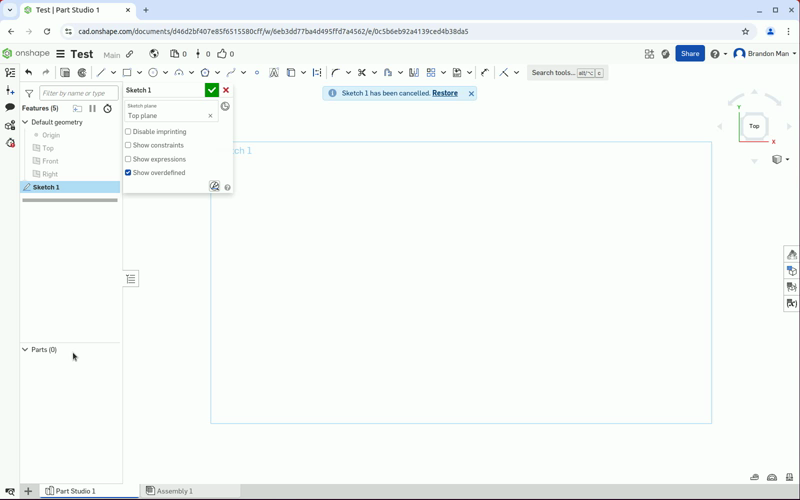
key_down(shift)
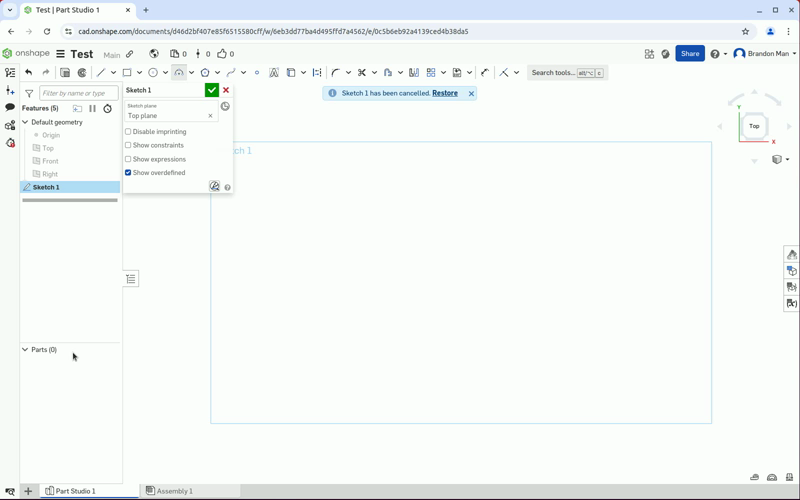
mouse_move(348, 325)
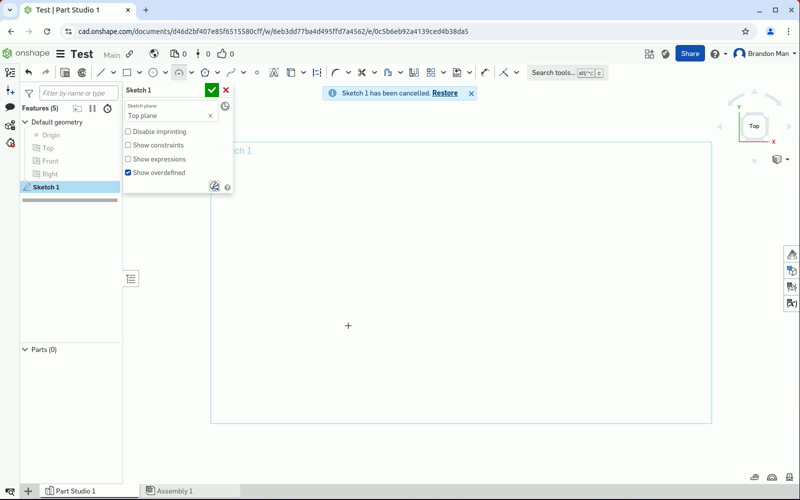
click(348, 325)
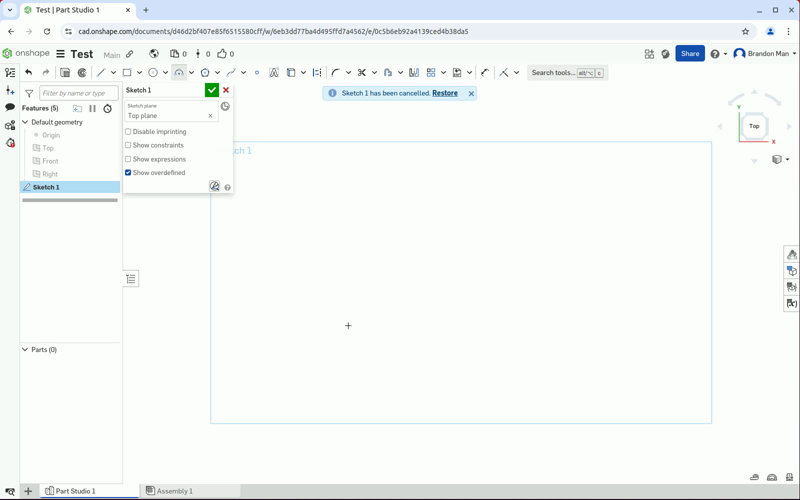
key_up(shift)
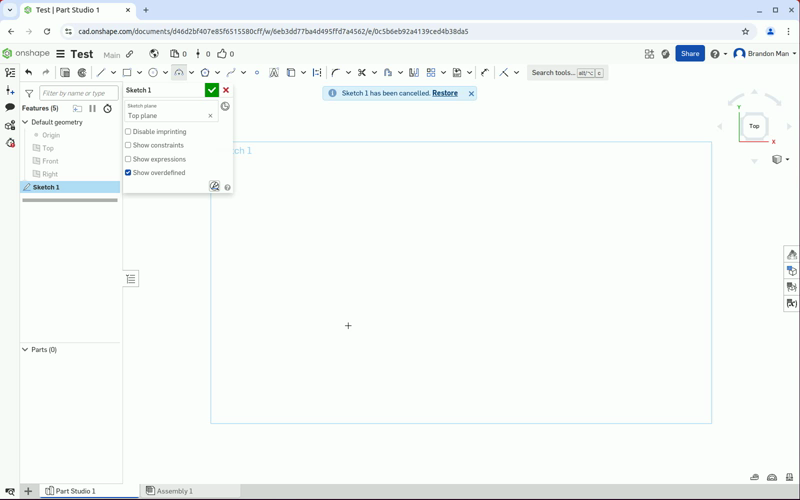
key_down(shift)
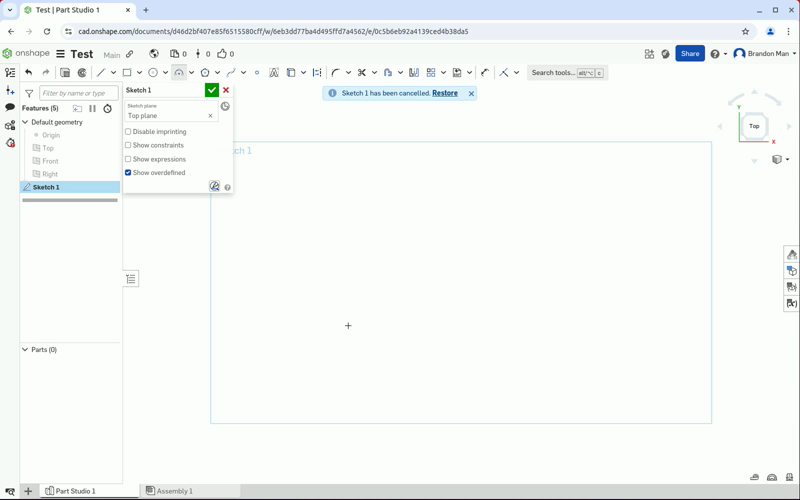
mouse_move(362, 339)
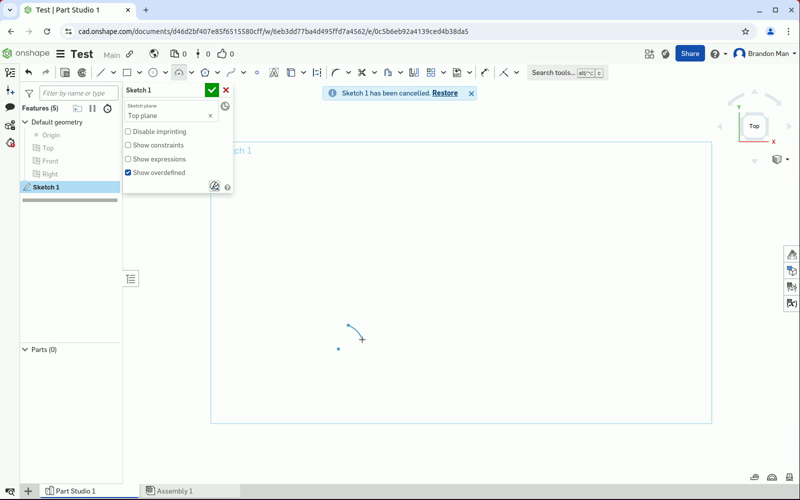
click(362, 339)
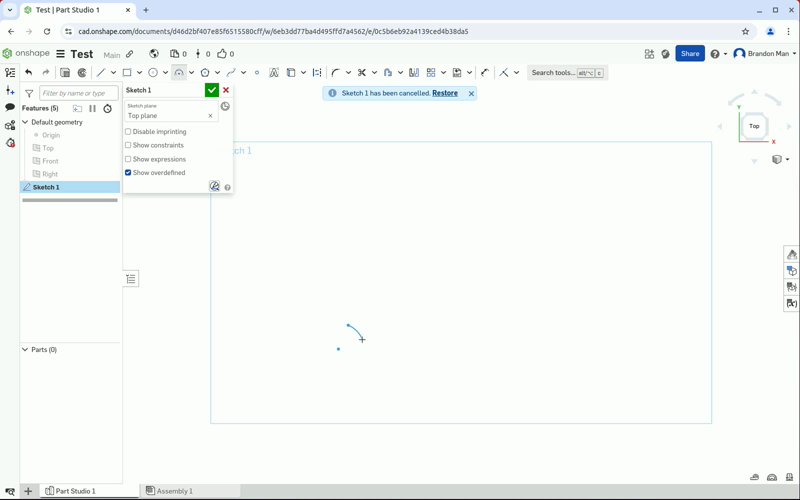
mouse_move(352, 335)
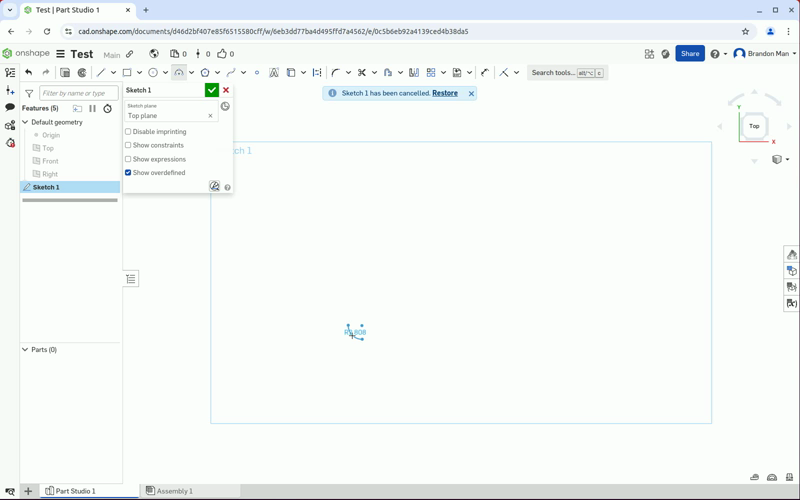
click(352, 335)
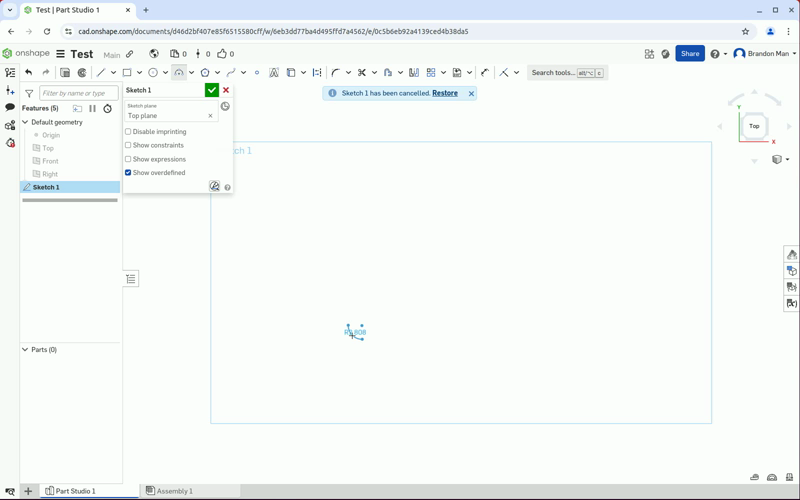
key_up(shift)
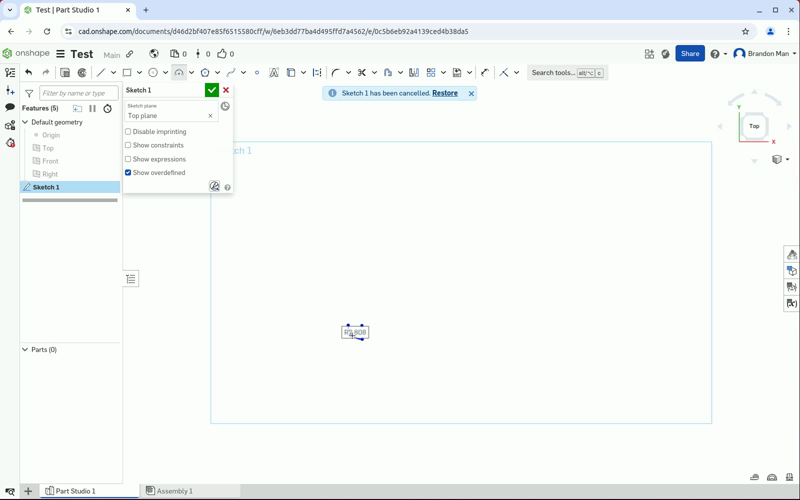
key(esc)
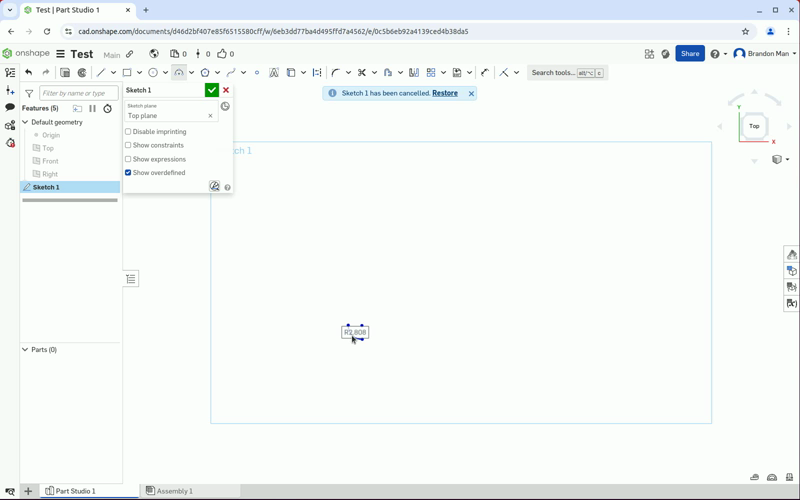
key(l)
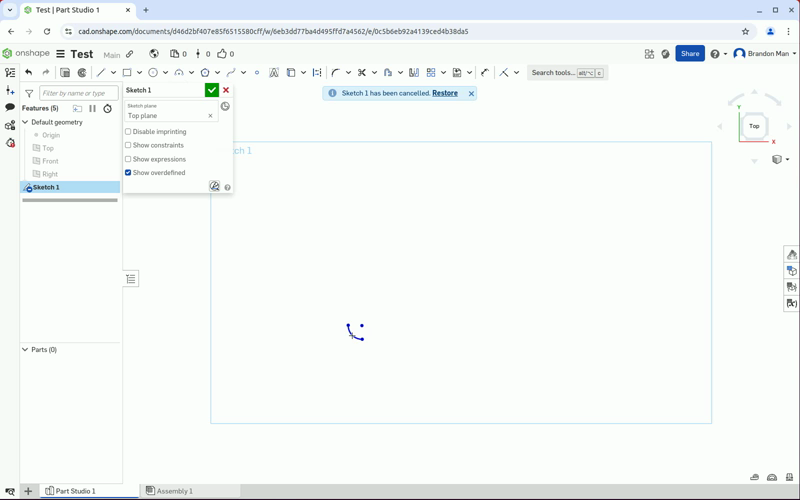
mouse_move(362, 339)
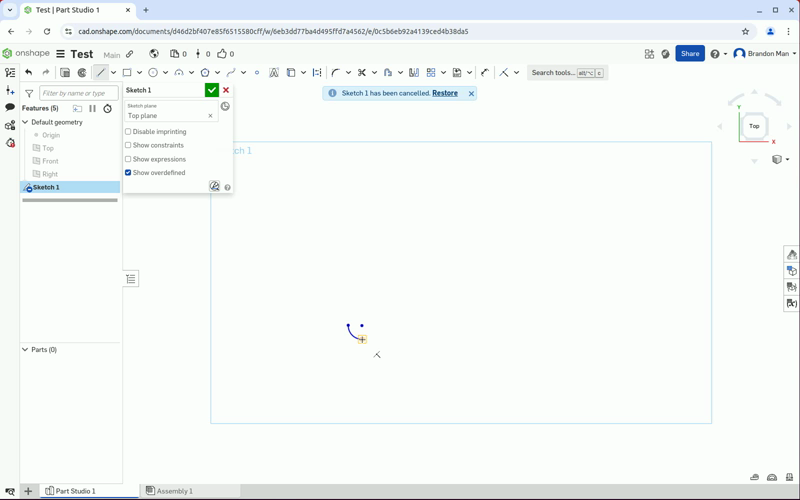
click(362, 339)
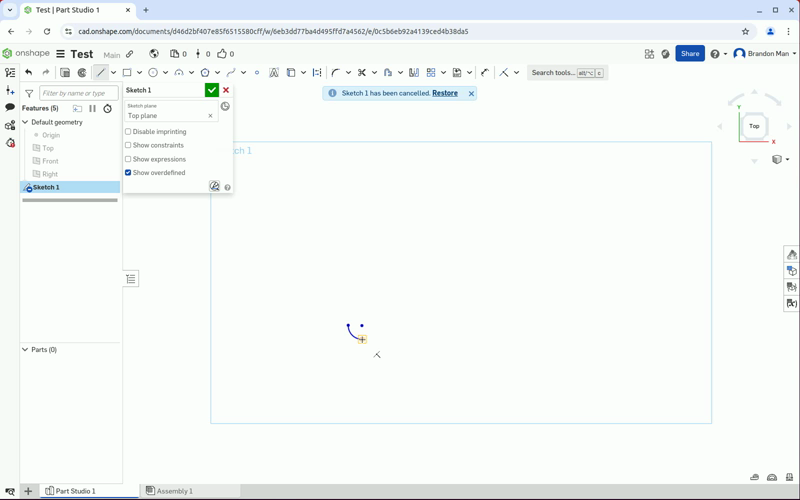
key_down(shift)
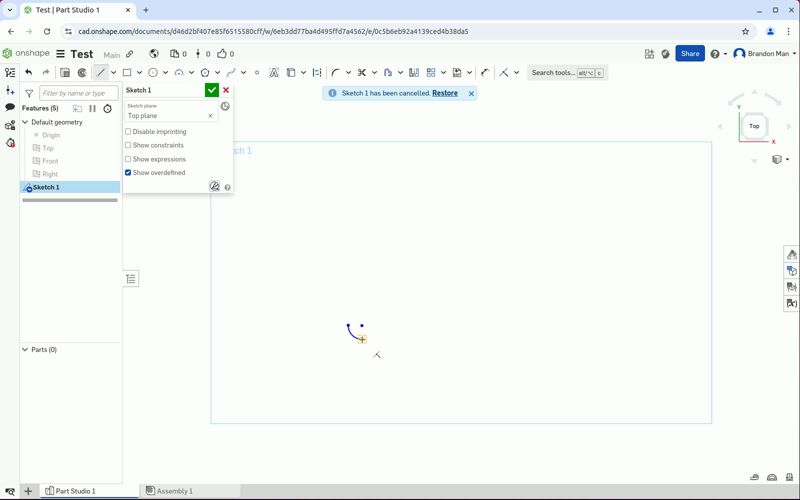
mouse_move(558, 339)
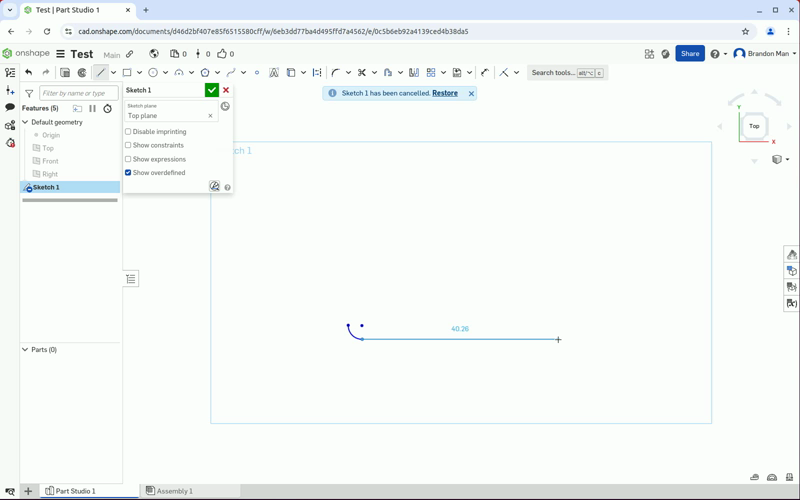
click(558, 339)
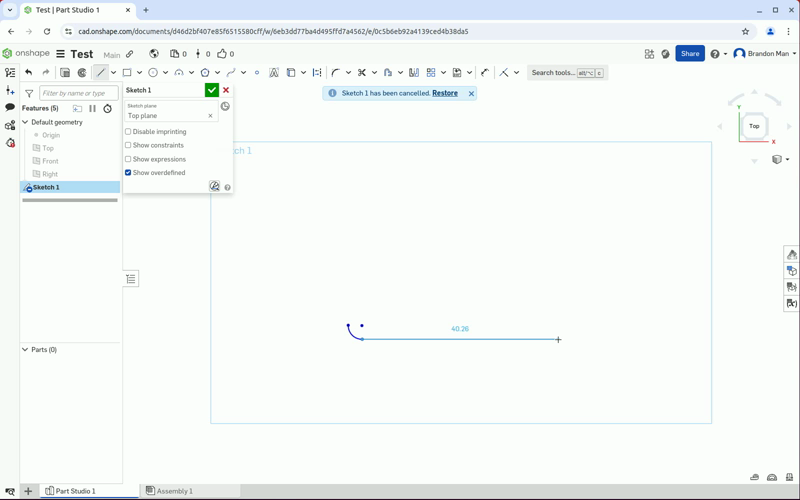
key_up(shift)
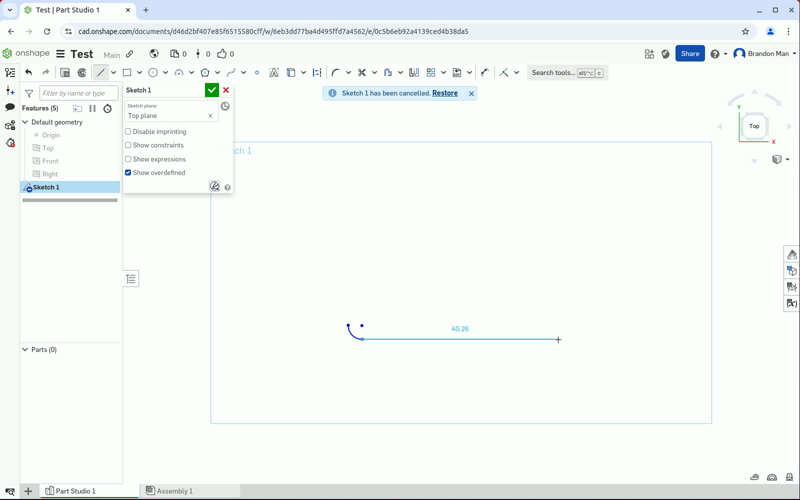
key(esc)
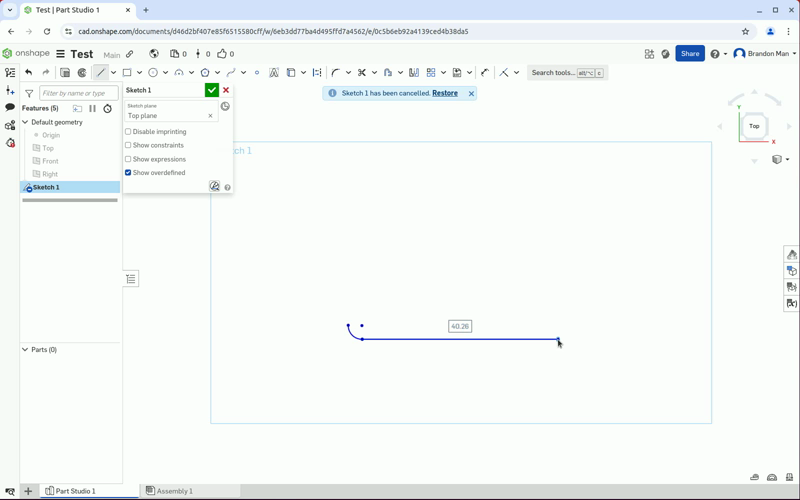
key(a)
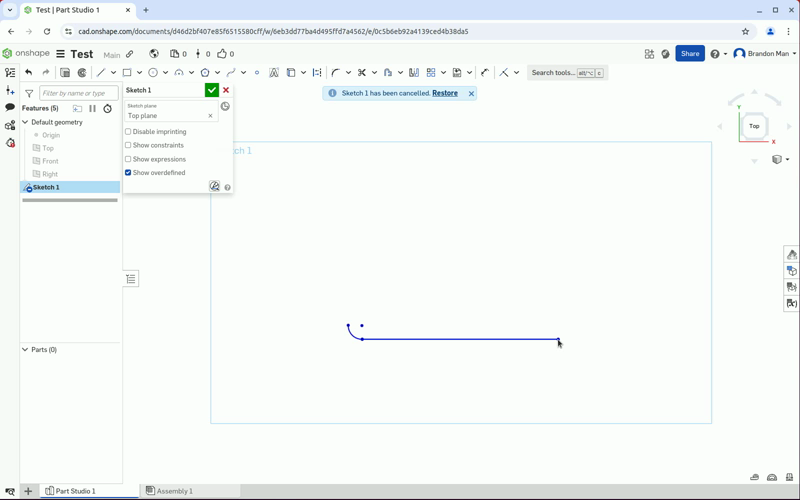
mouse_move(558, 339)
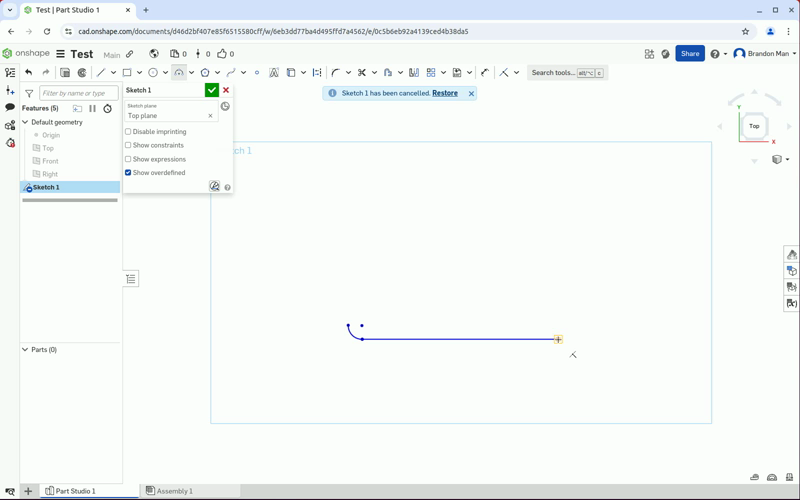
click(558, 339)
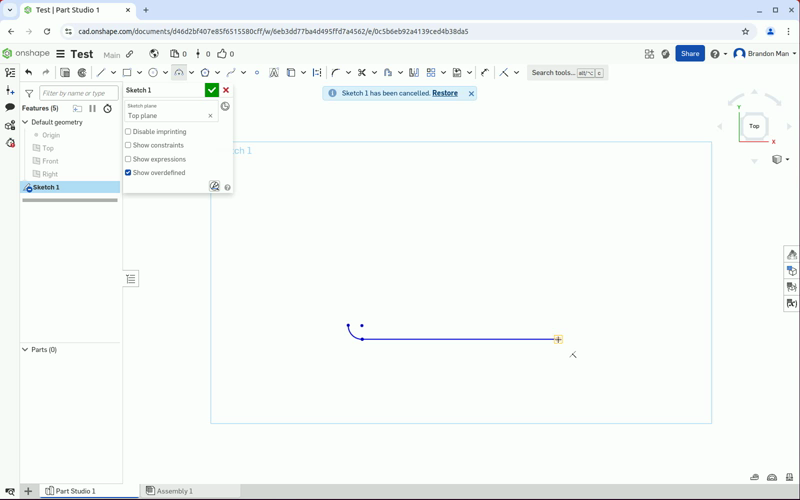
key_down(shift)
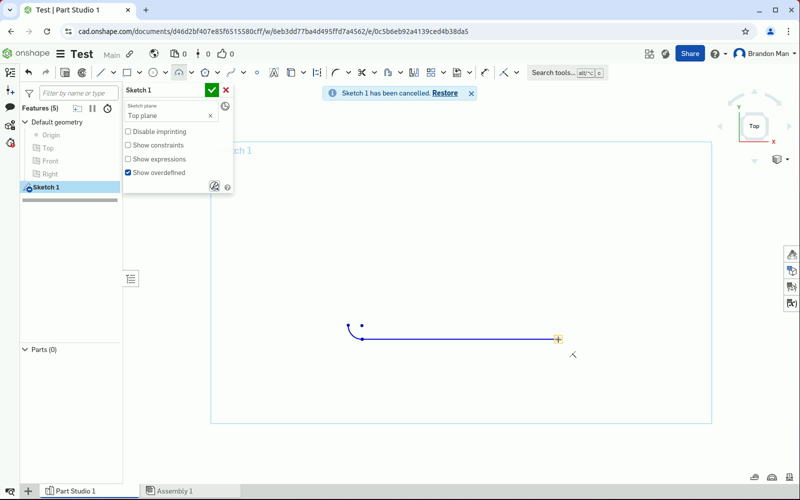
mouse_move(572, 325)
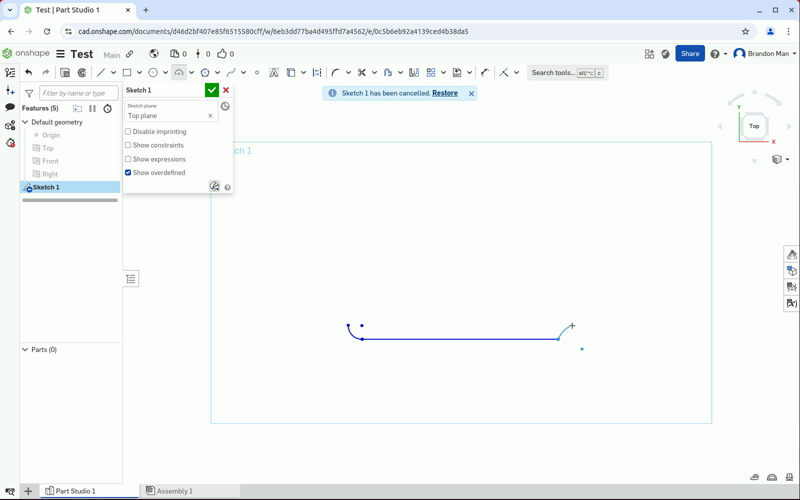
click(572, 325)
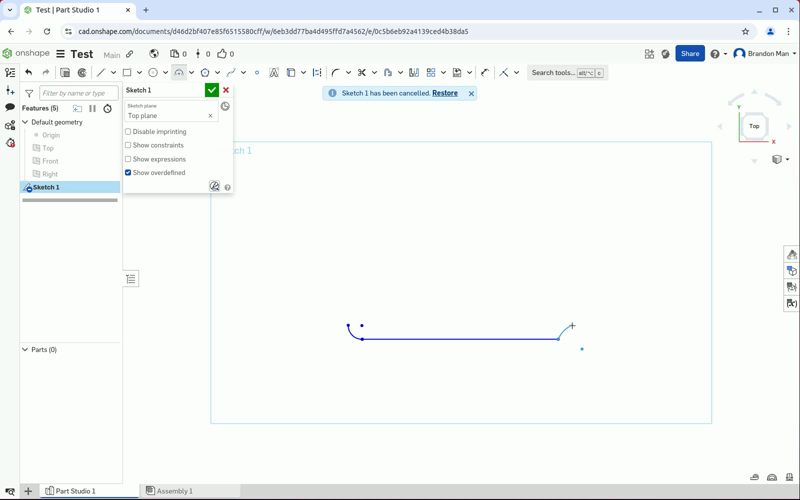
mouse_move(567, 335)
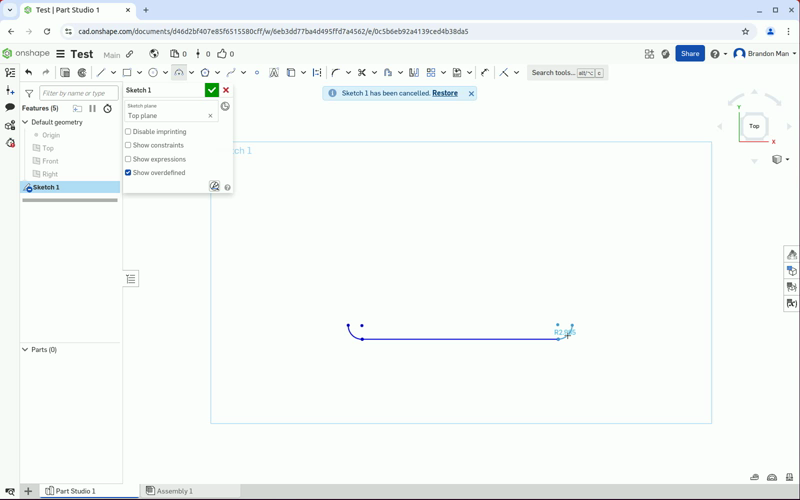
click(567, 335)
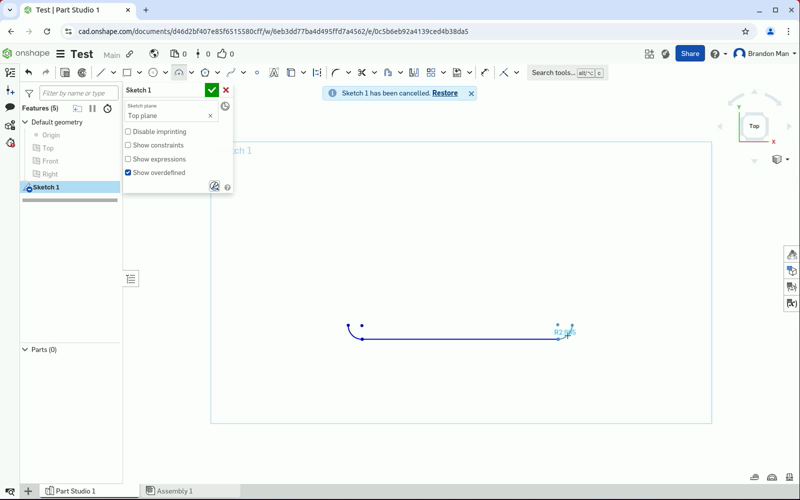
key_up(shift)
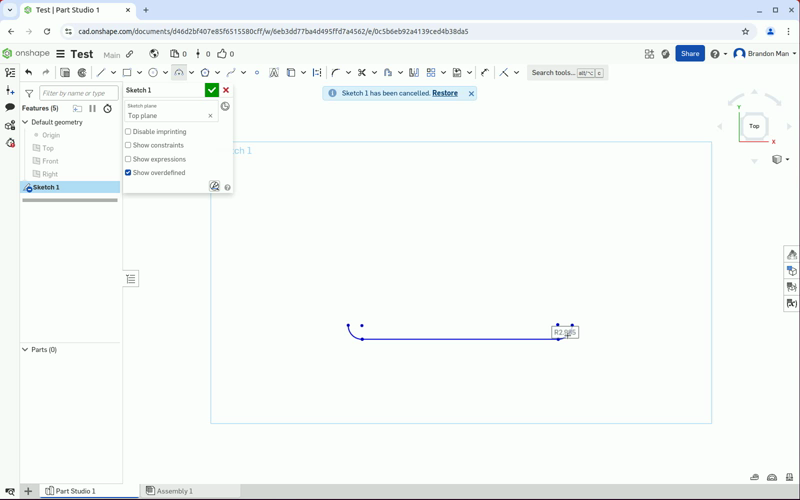
key(esc)
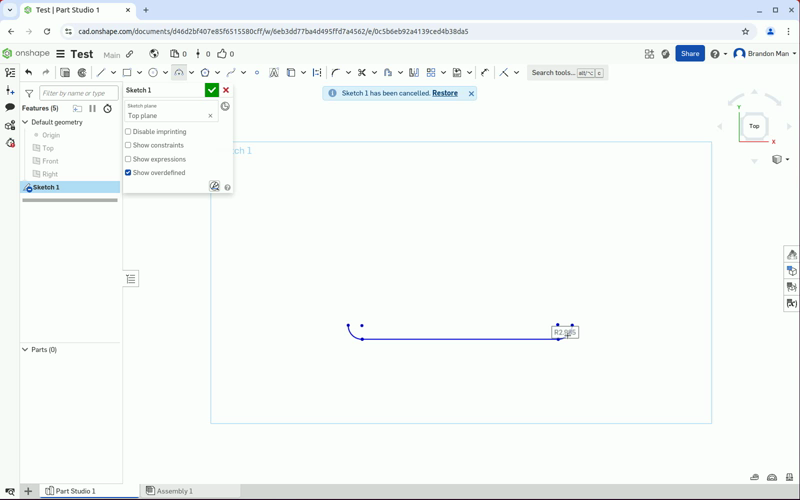
key(l)
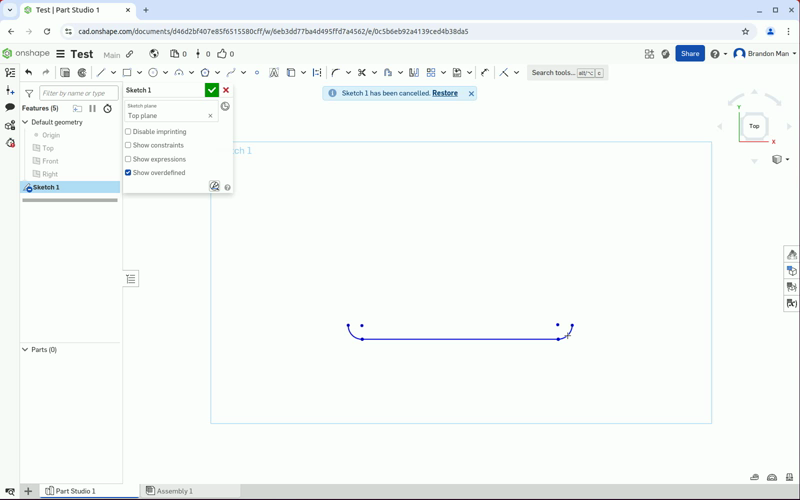
mouse_move(572, 325)
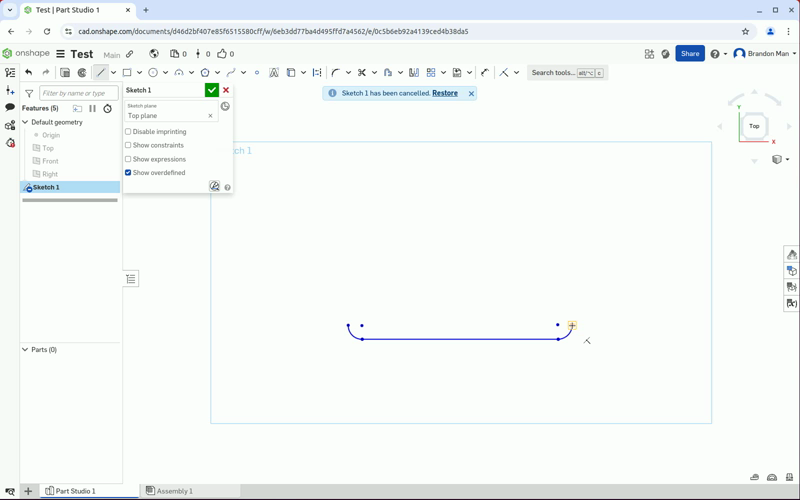
click(572, 325)
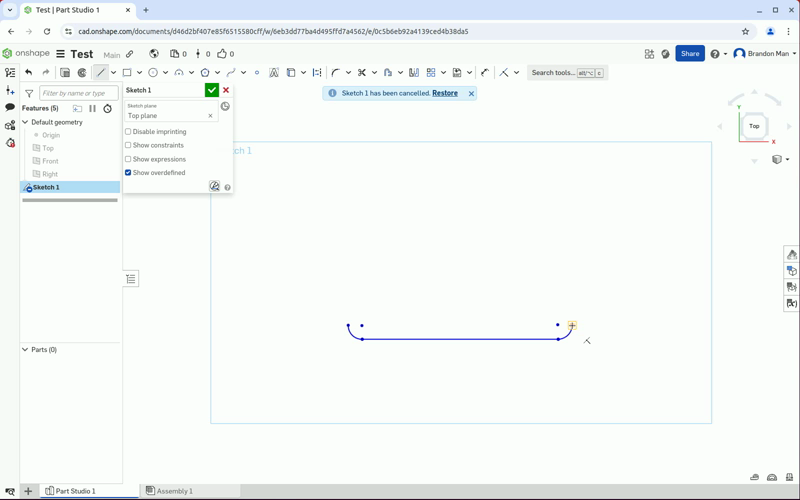
key_down(shift)
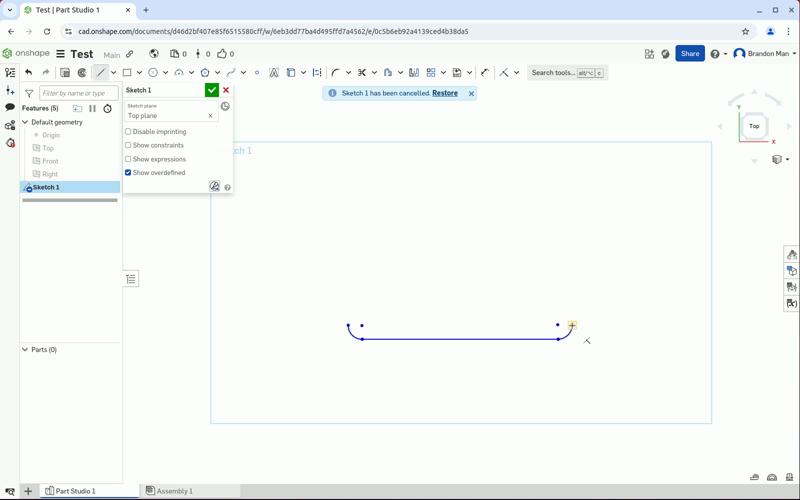
mouse_move(572, 240)
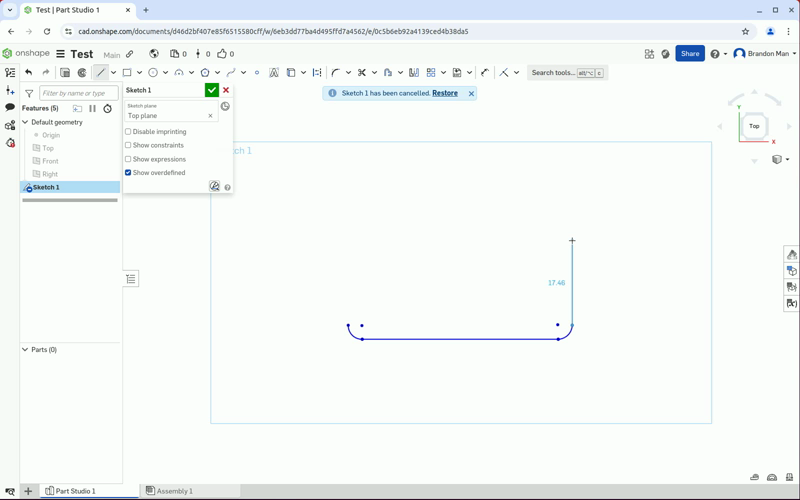
click(572, 240)
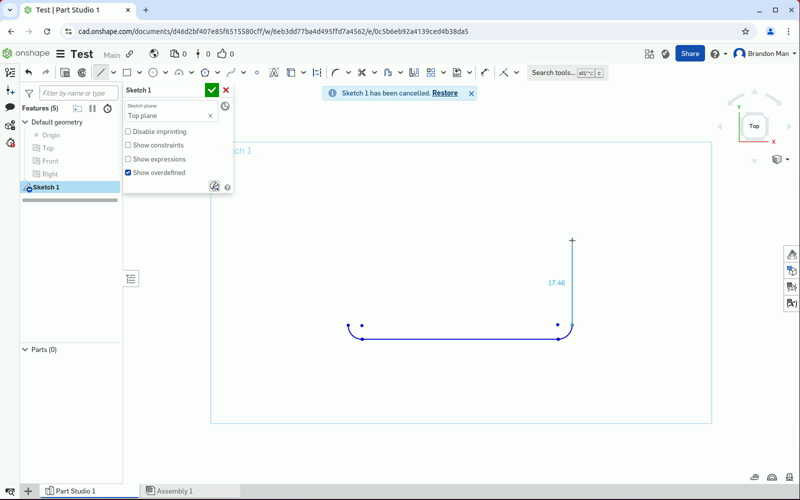
key_up(shift)
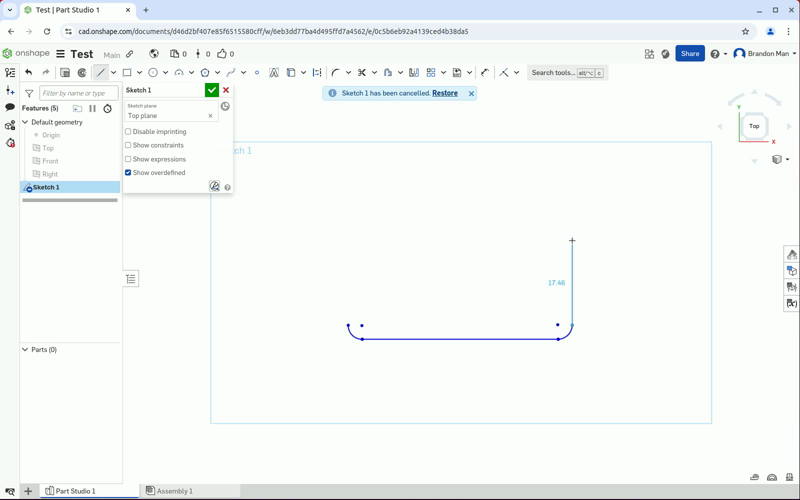
key(esc)
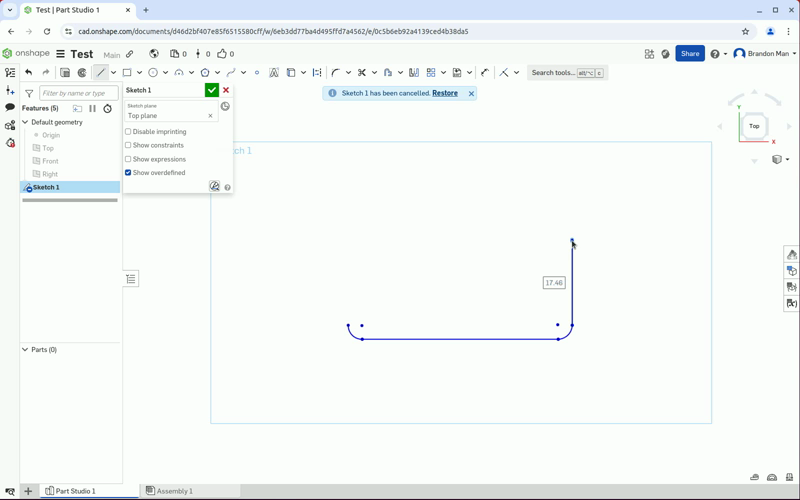
key(a)
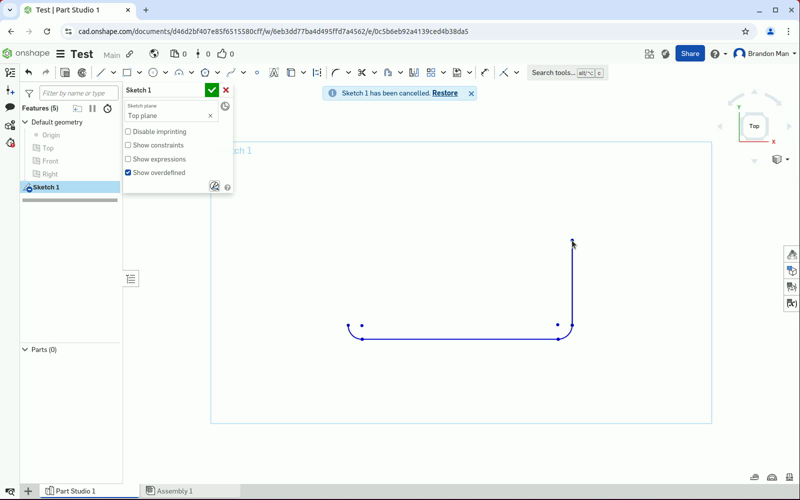
mouse_move(572, 240)
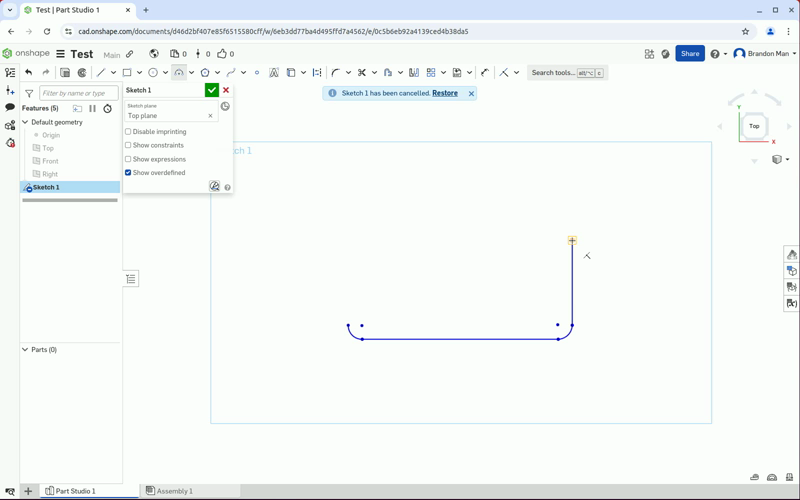
click(572, 240)
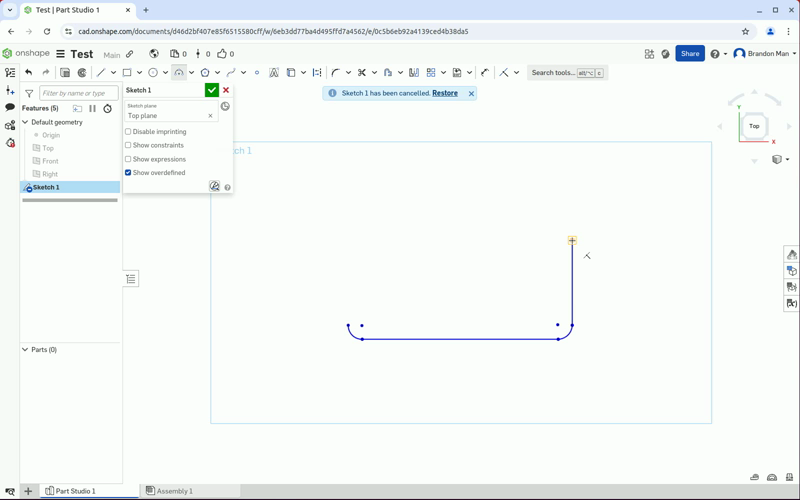
key_down(shift)
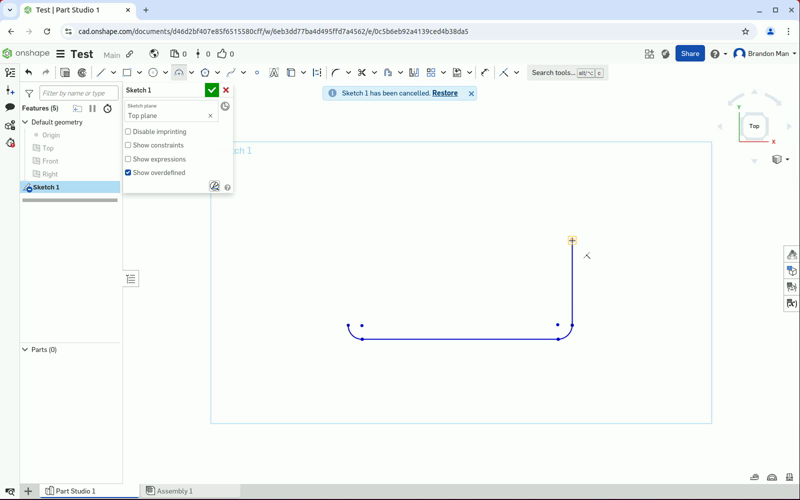
mouse_move(558, 226)
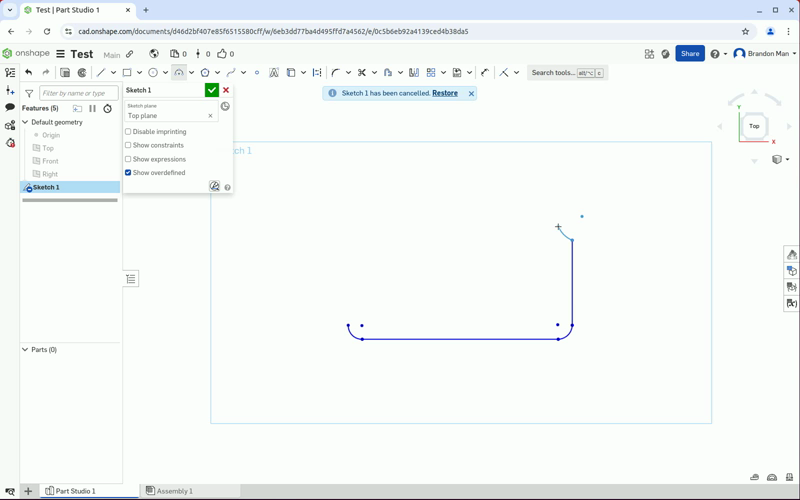
click(558, 226)
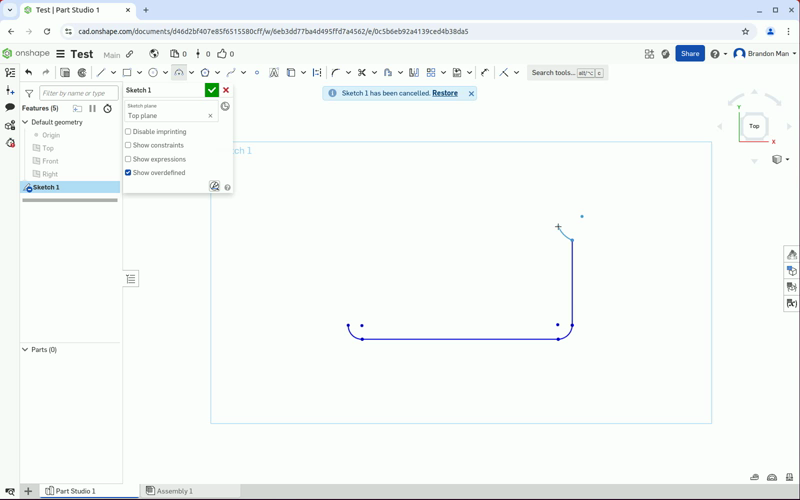
mouse_move(567, 230)
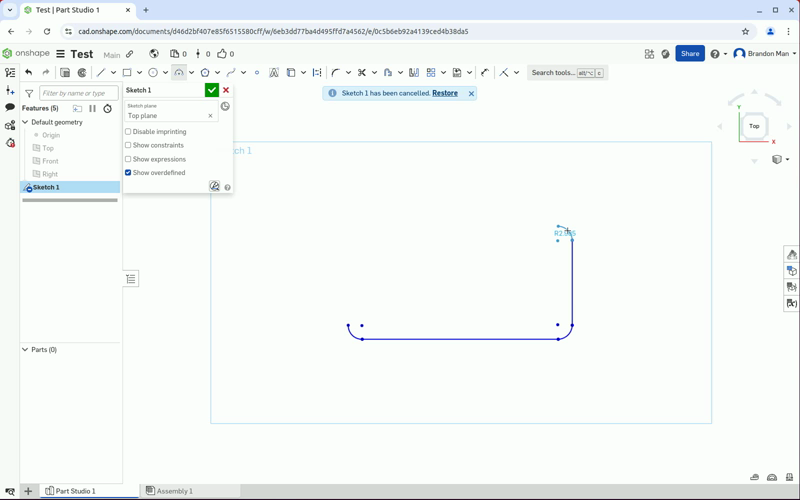
click(567, 230)
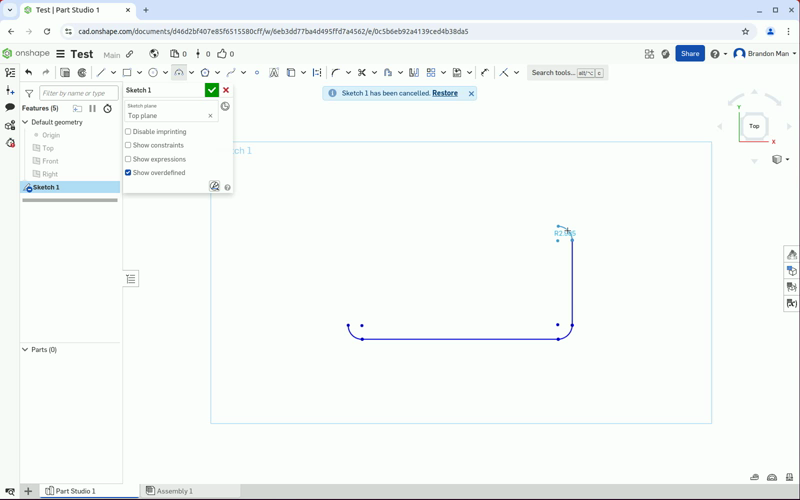
key_up(shift)
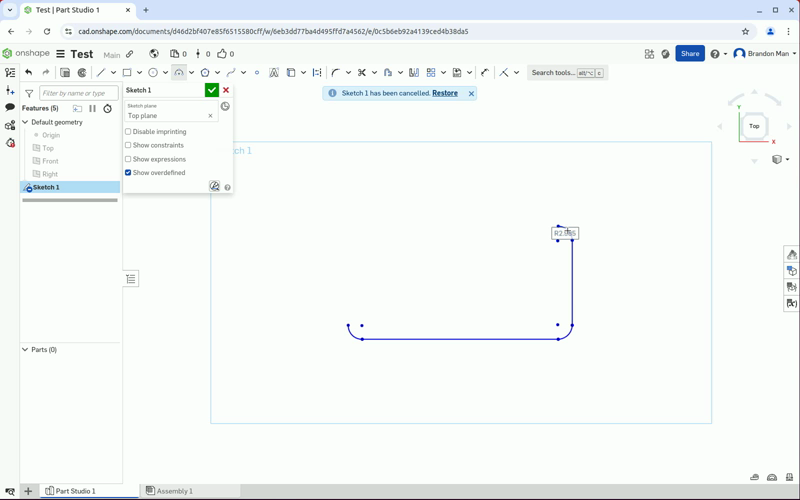
key(esc)
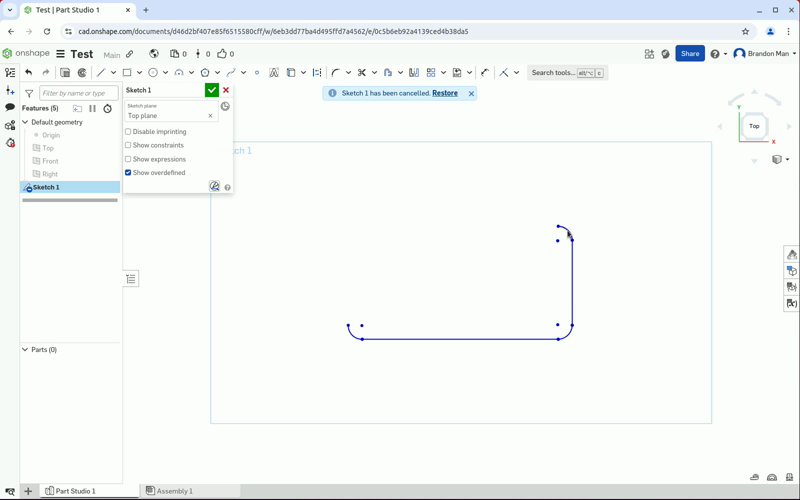
key(l)
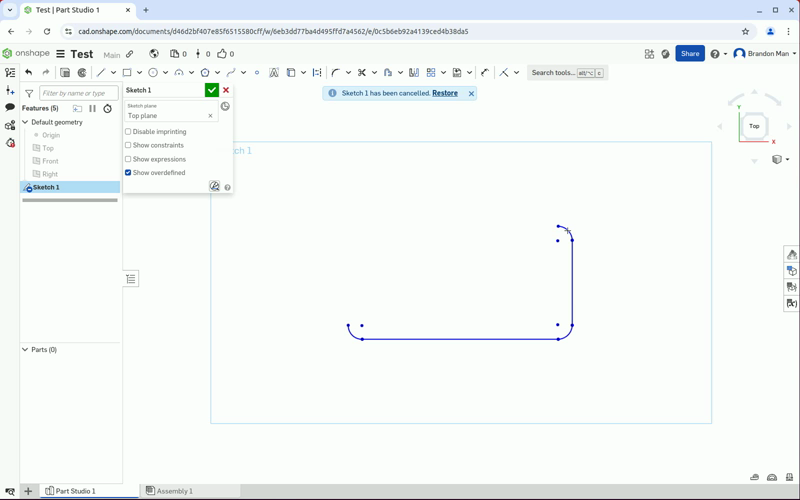
mouse_move(558, 226)
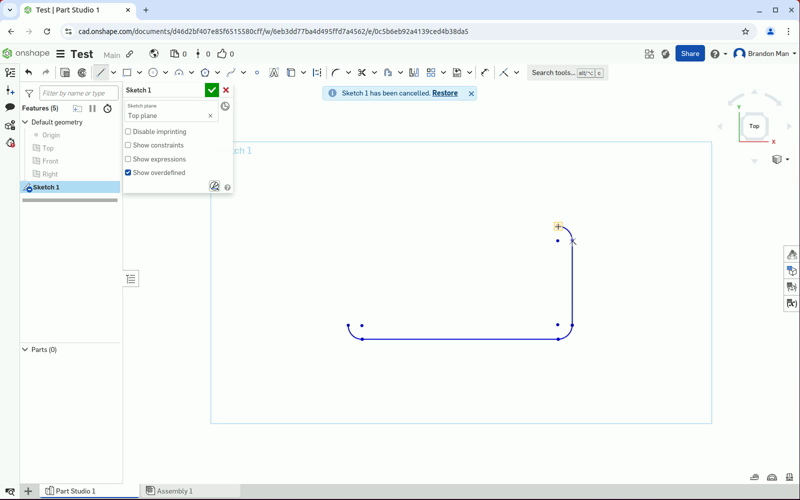
click(558, 226)
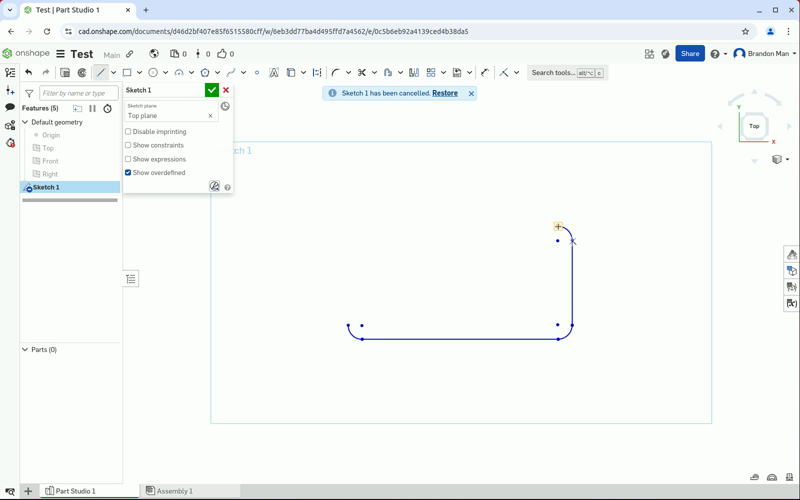
key_down(shift)
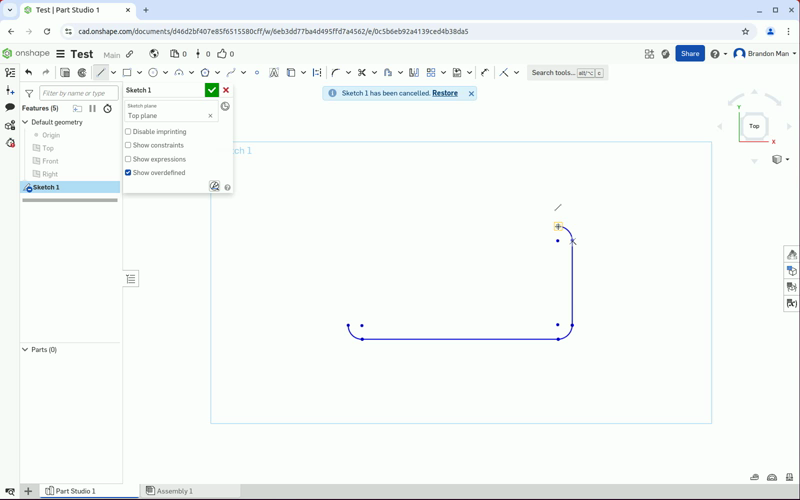
mouse_move(362, 226)
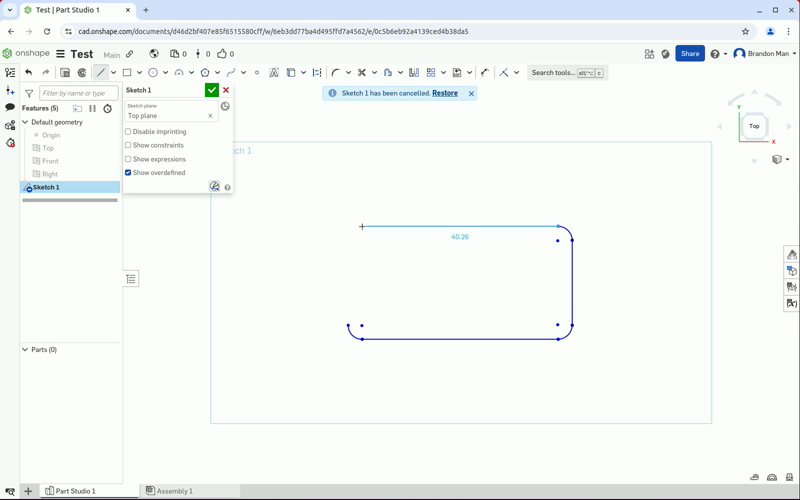
click(362, 226)
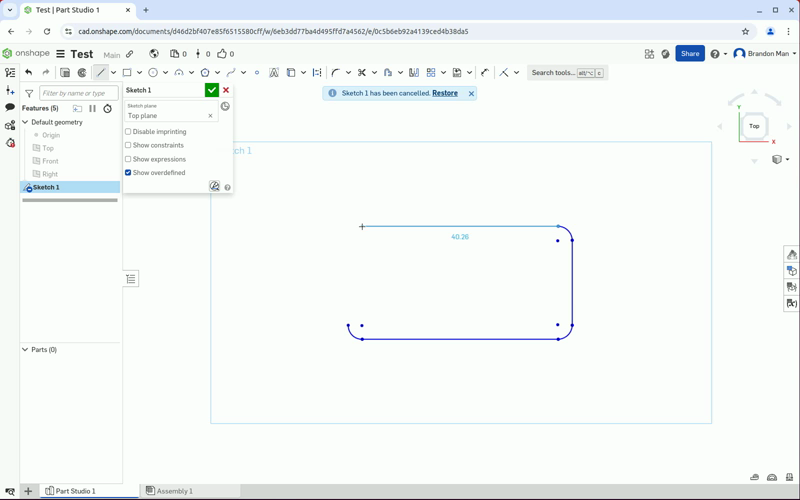
key_up(shift)
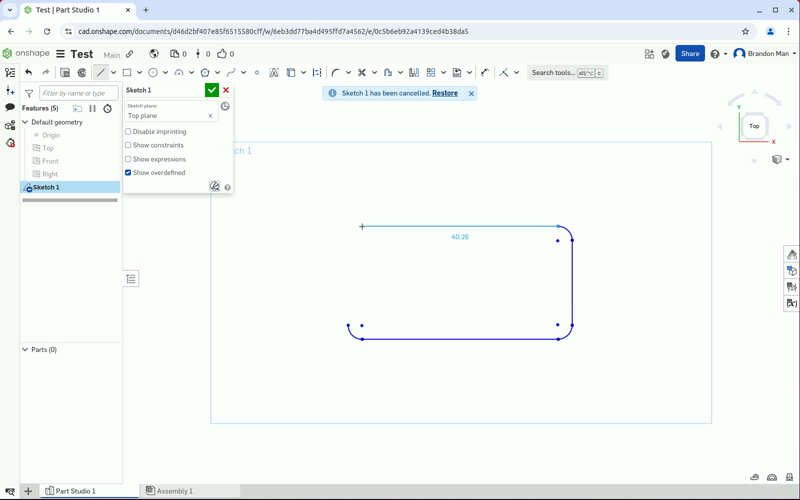
key(esc)
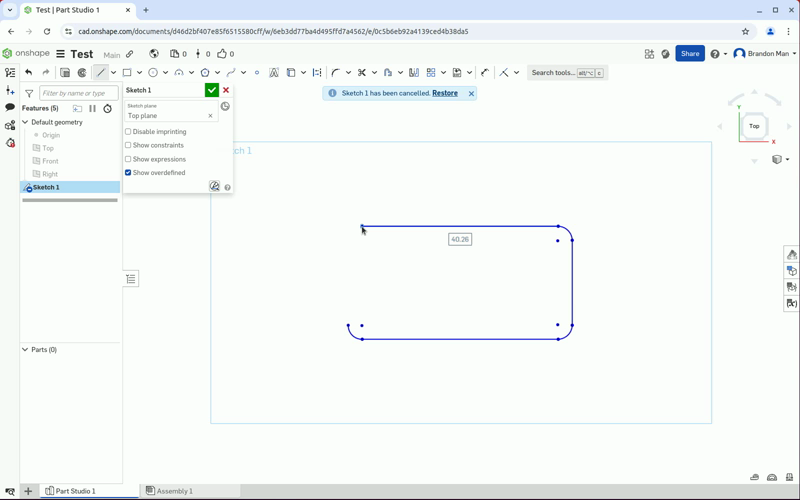
key(a)
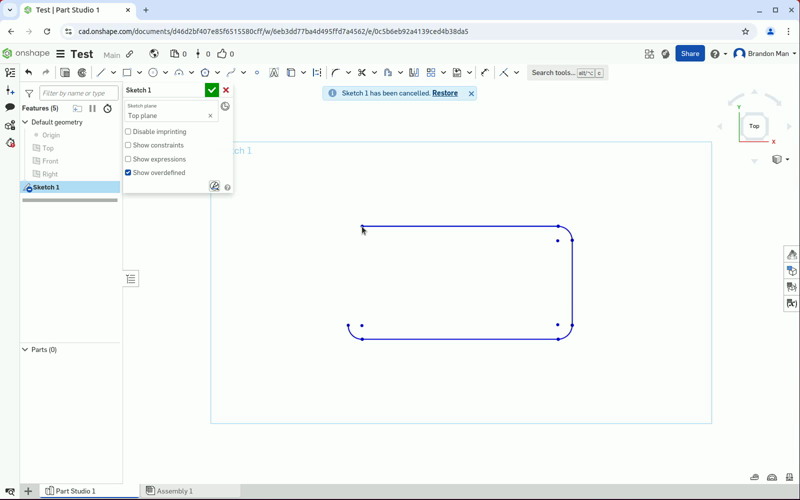
mouse_move(362, 226)
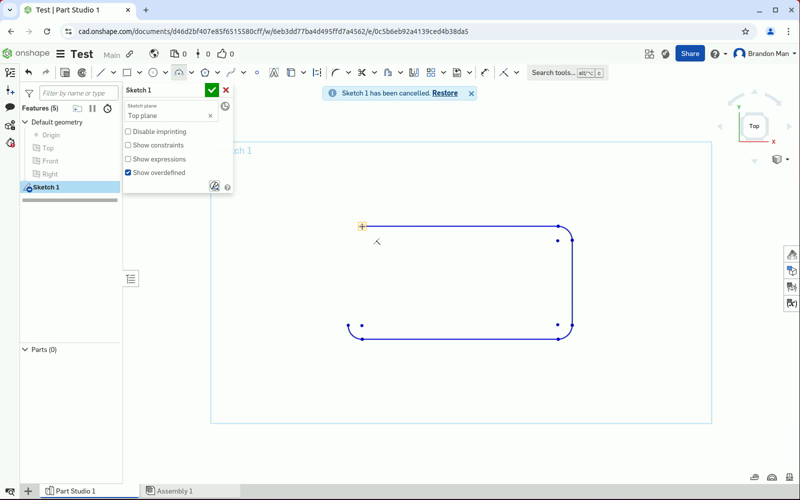
click(362, 226)
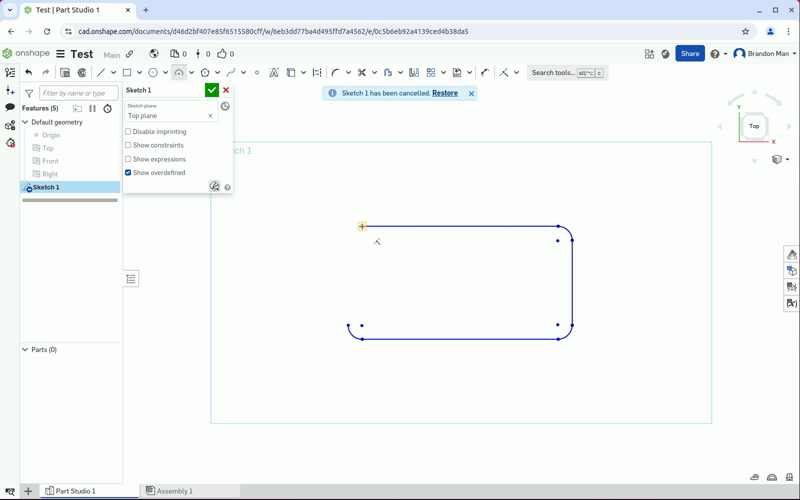
key_down(shift)
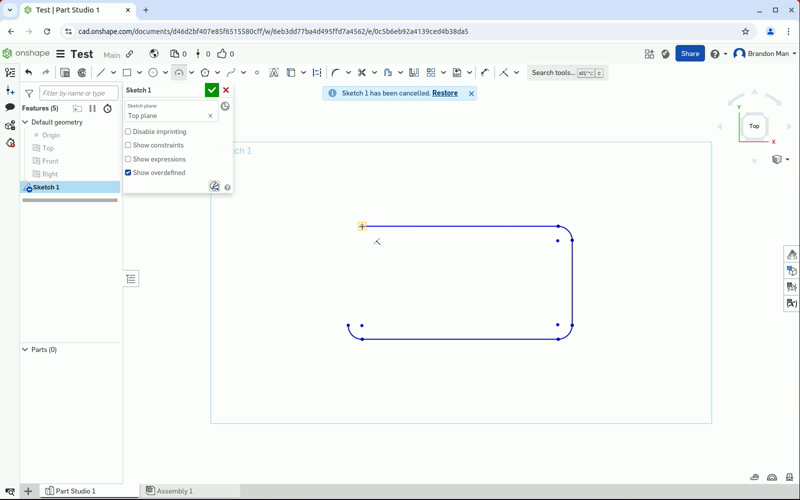
mouse_move(348, 240)
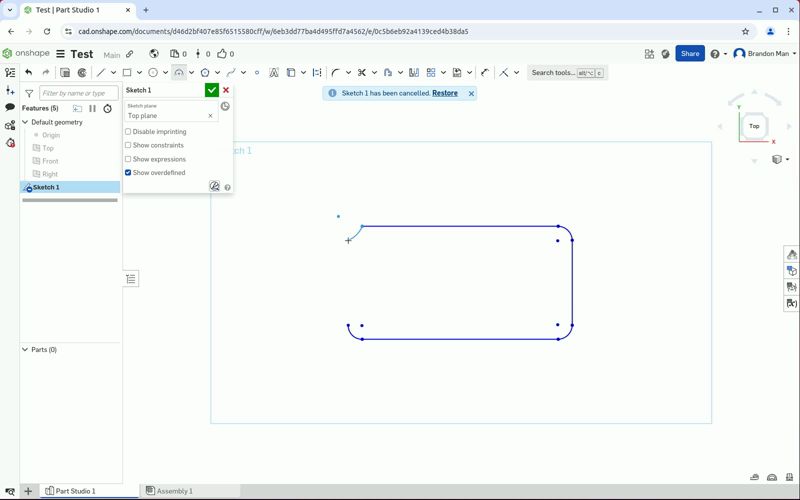
click(348, 240)
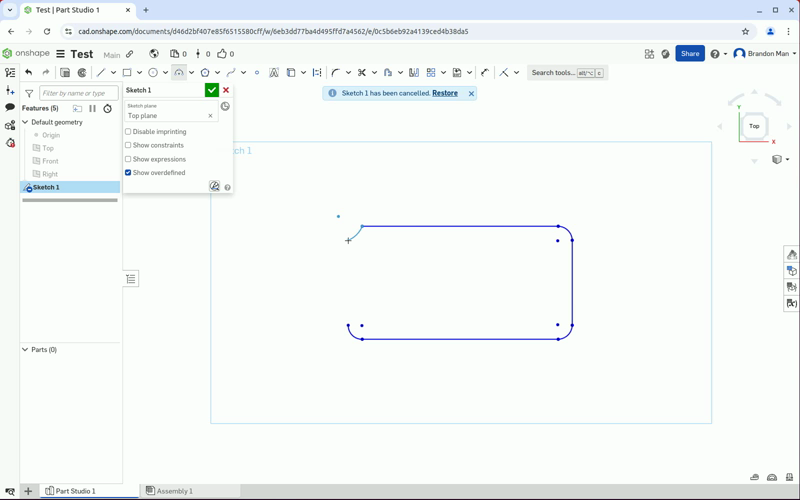
mouse_move(352, 230)
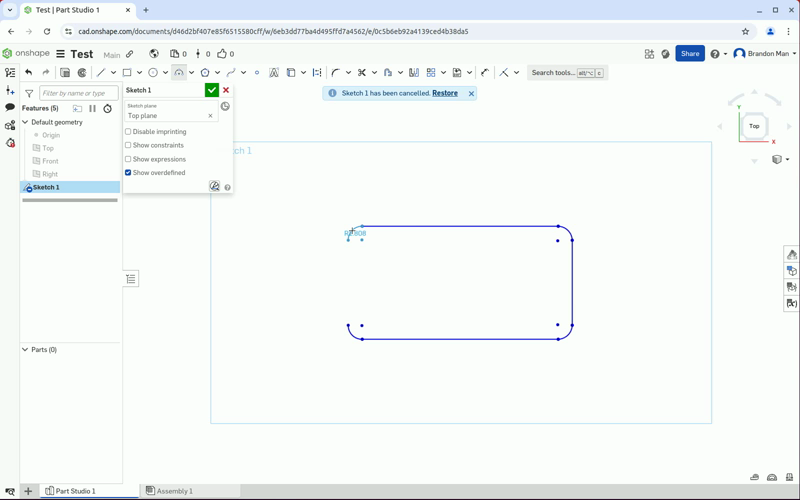
click(352, 230)
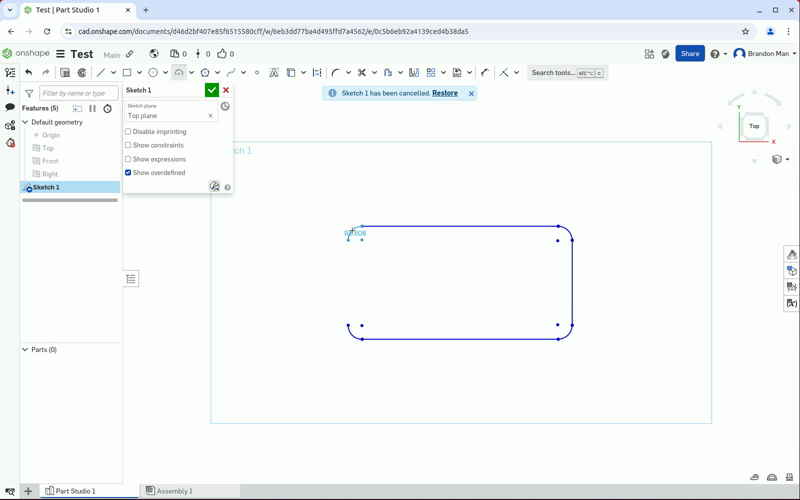
key_up(shift)
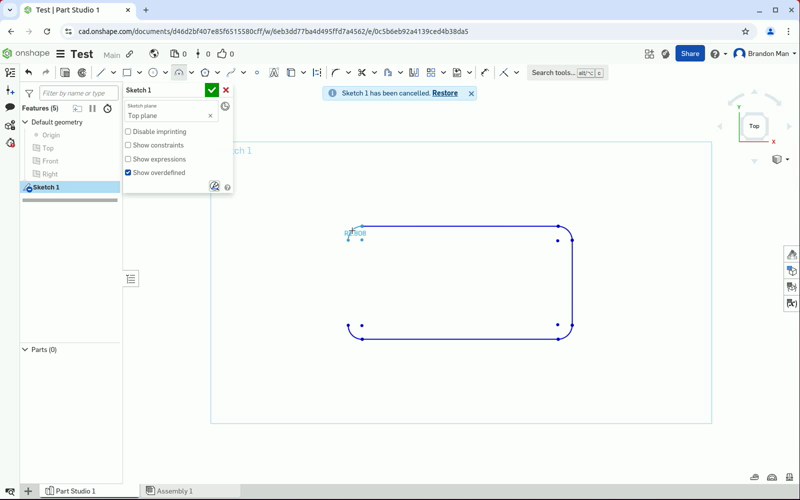
key(esc)
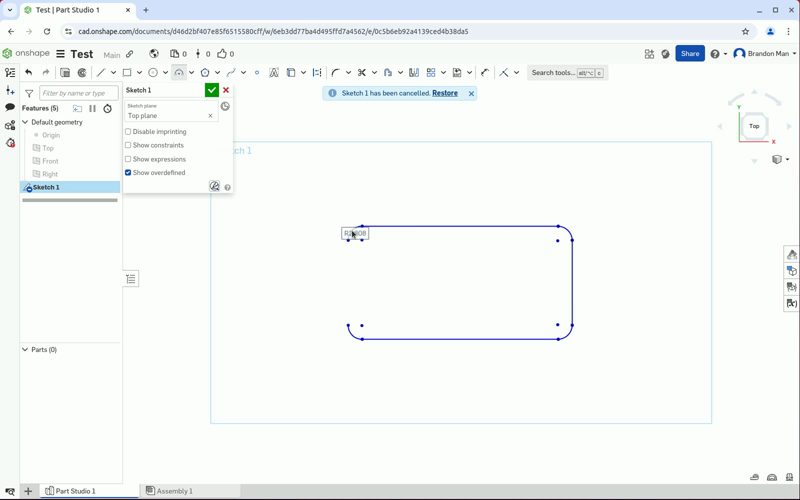
key(l)
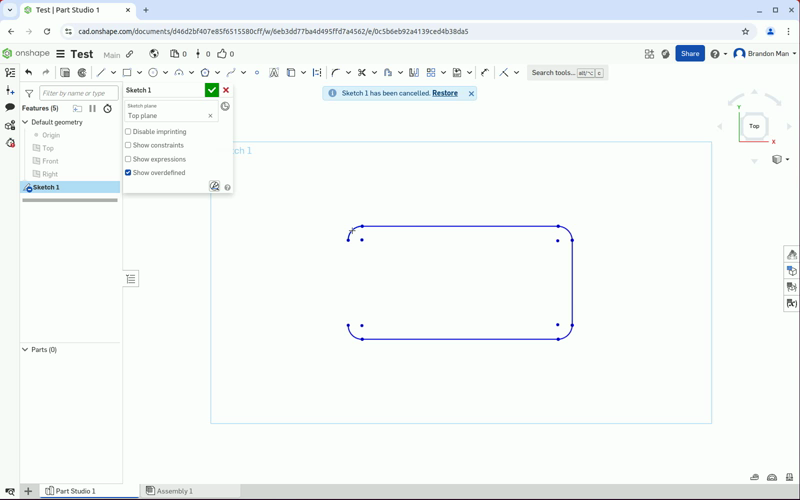
mouse_move(348, 240)
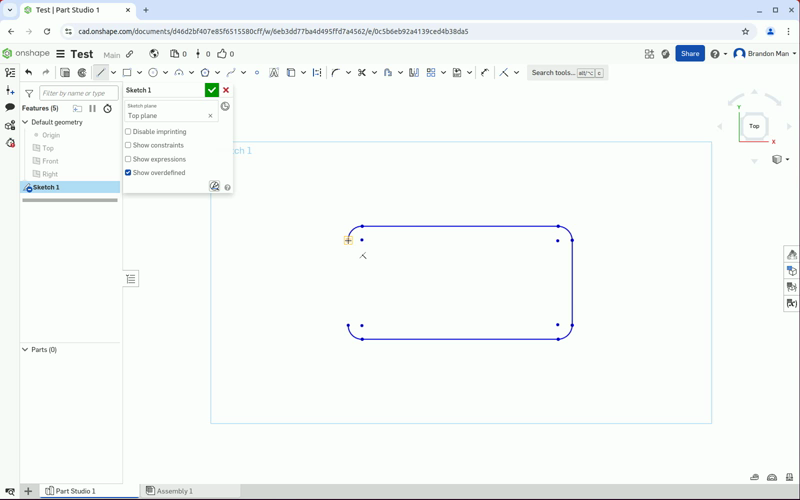
click(348, 240)
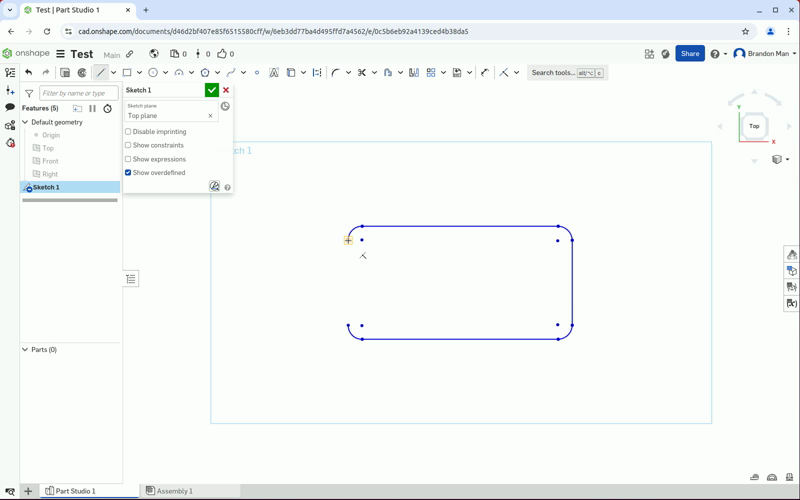
key_down(shift)
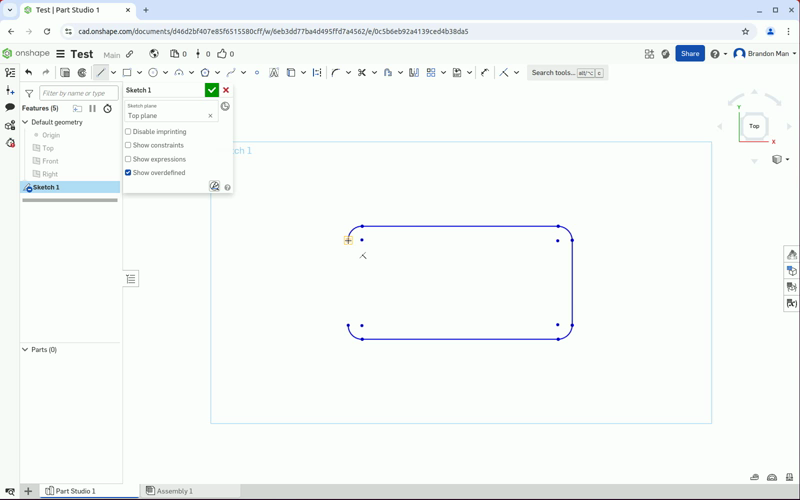
mouse_move(348, 325)
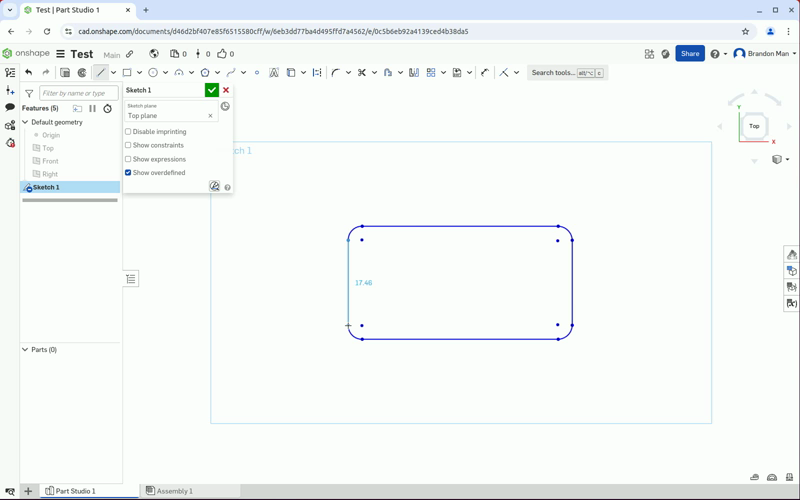
key_up(shift)
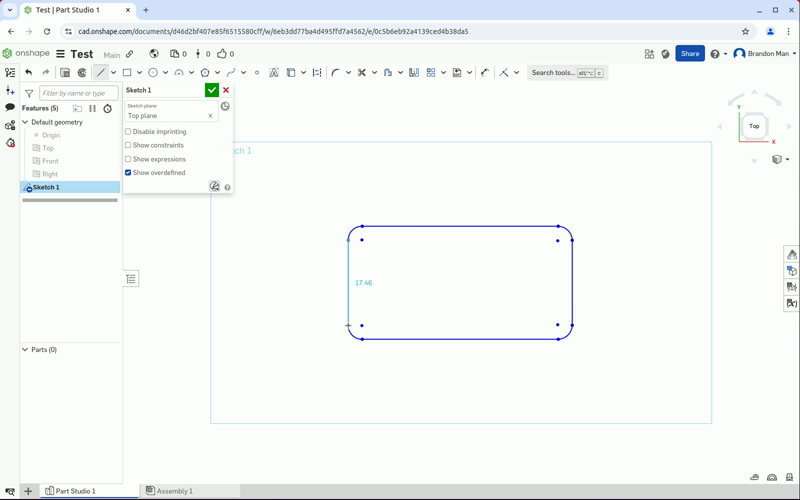
click(348, 325)
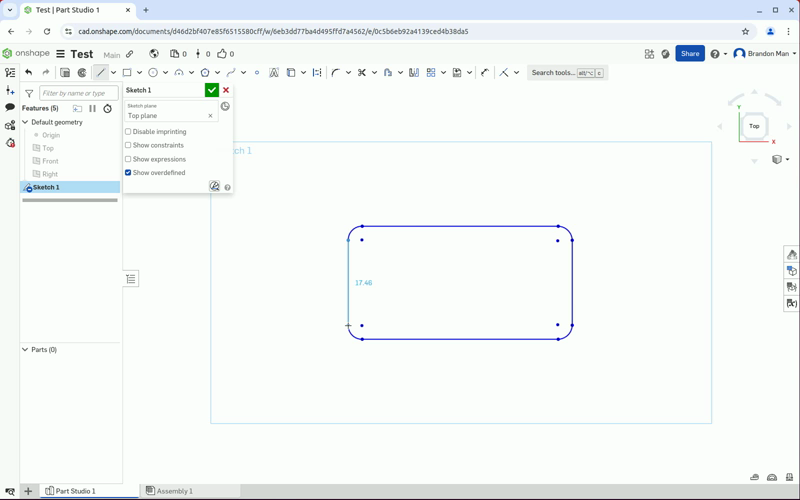
key(esc)
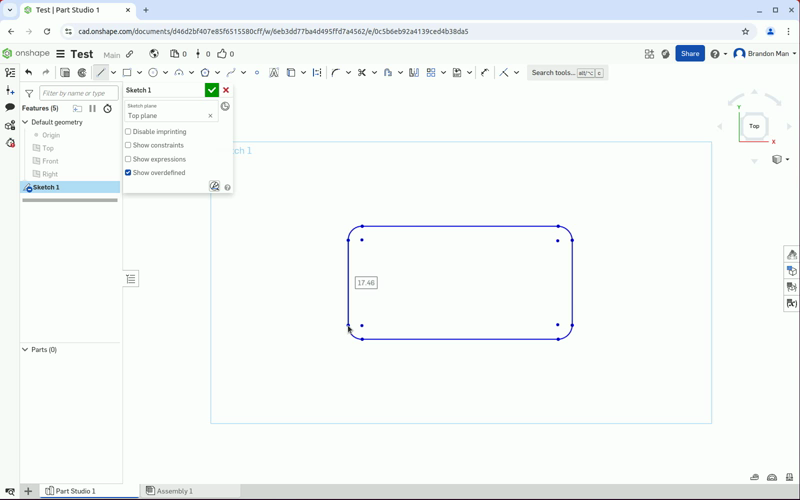
mouse_move(418, 253)
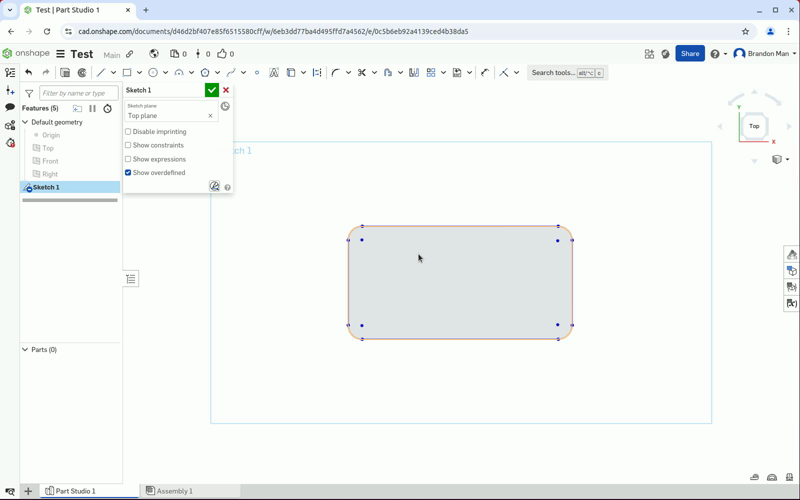
click(418, 253)
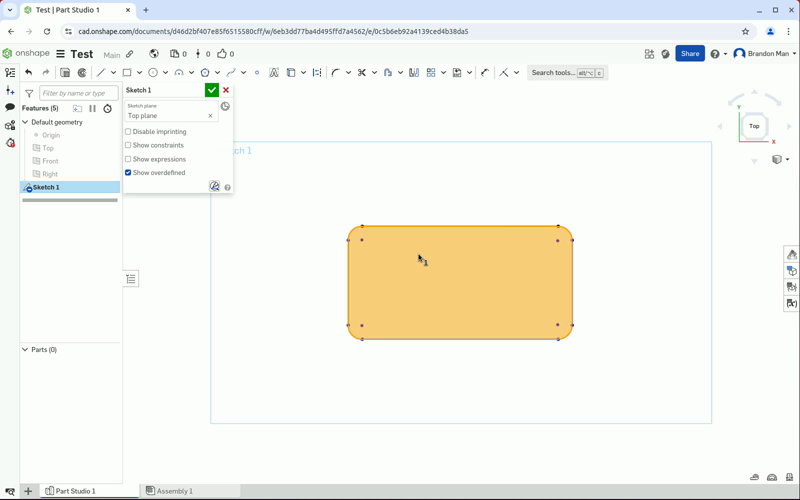
mouse_move(73, 352)
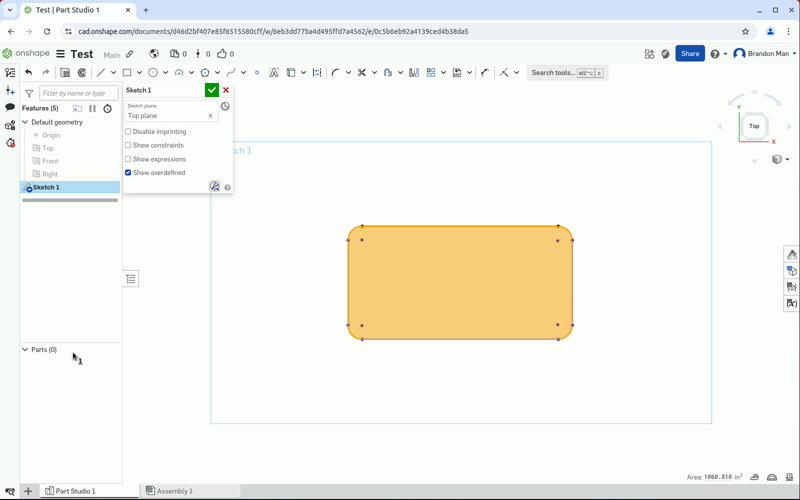
key(shift+y)
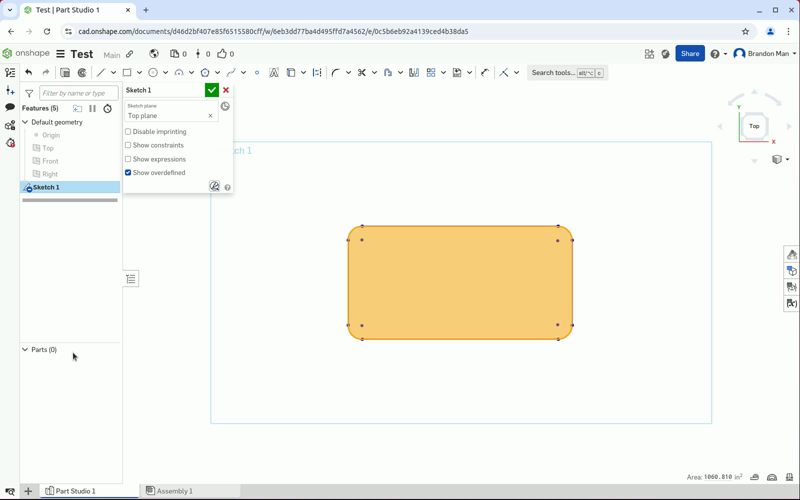
key(shift+e)
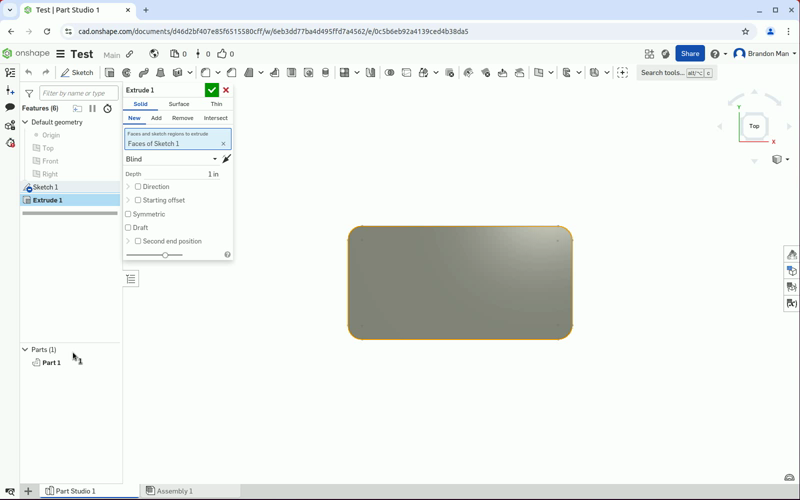
mouse_move(143, 106)
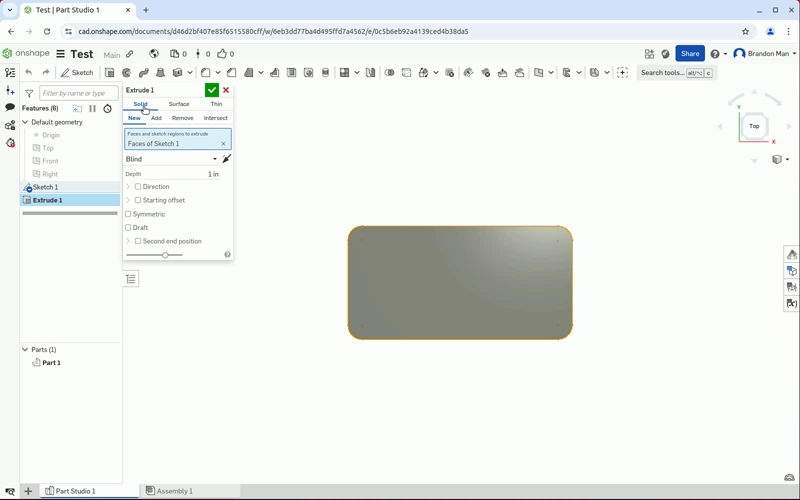
click(143, 106)
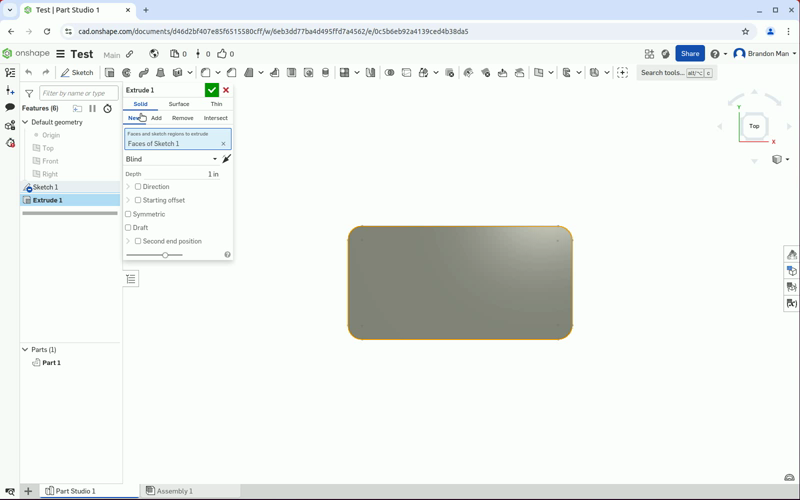
mouse_move(137, 120)
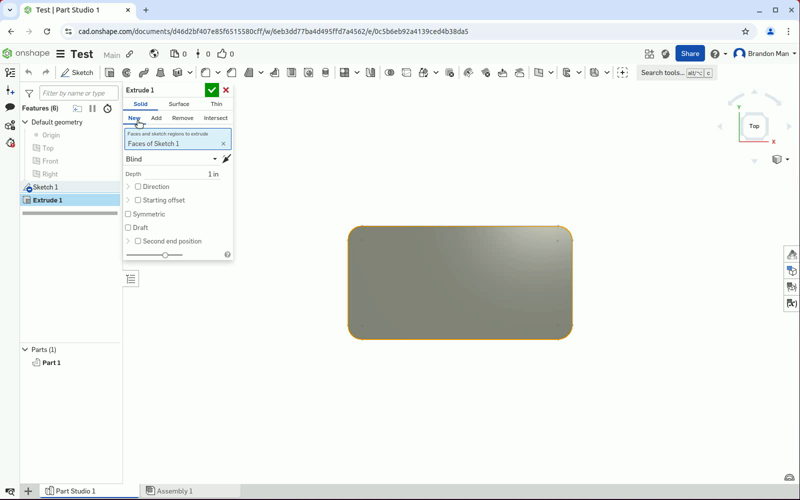
click(137, 120)
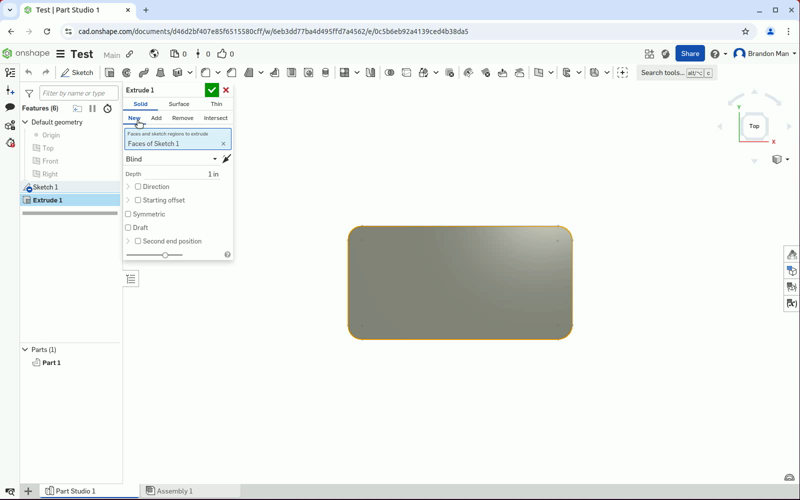
key(tab, 4)
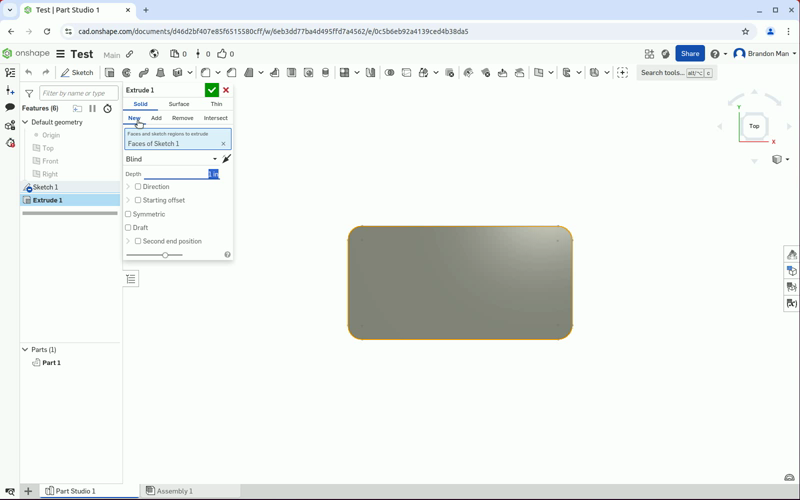
text(5.777)
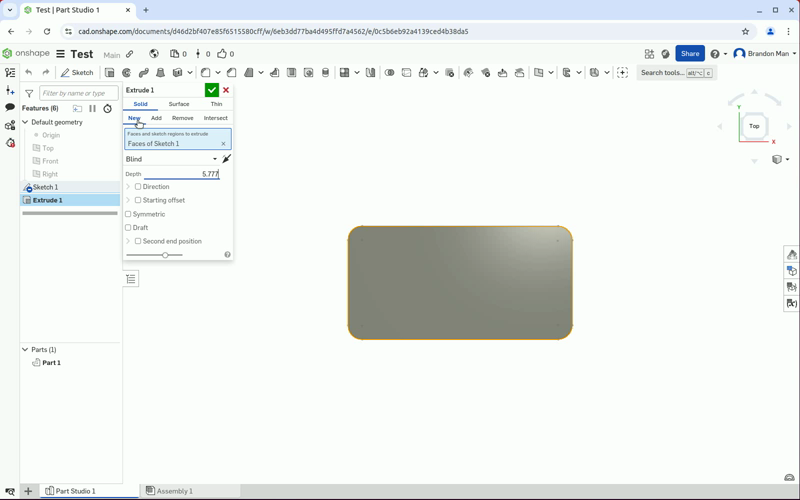
key(enter)
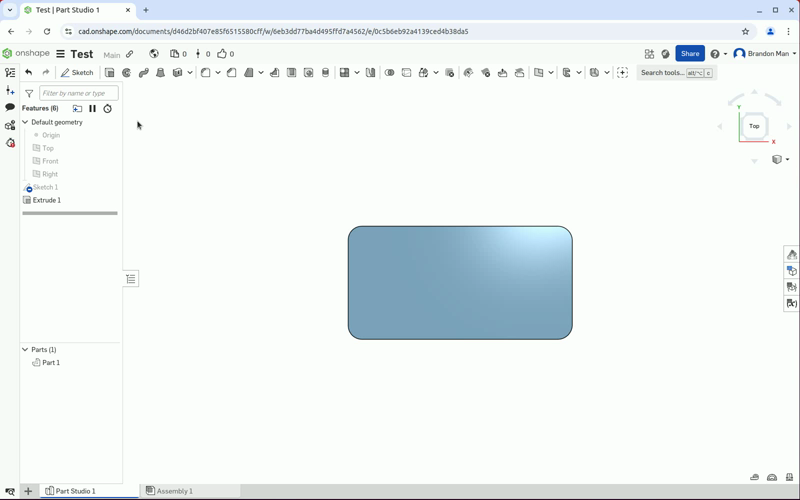
key(shift+h)
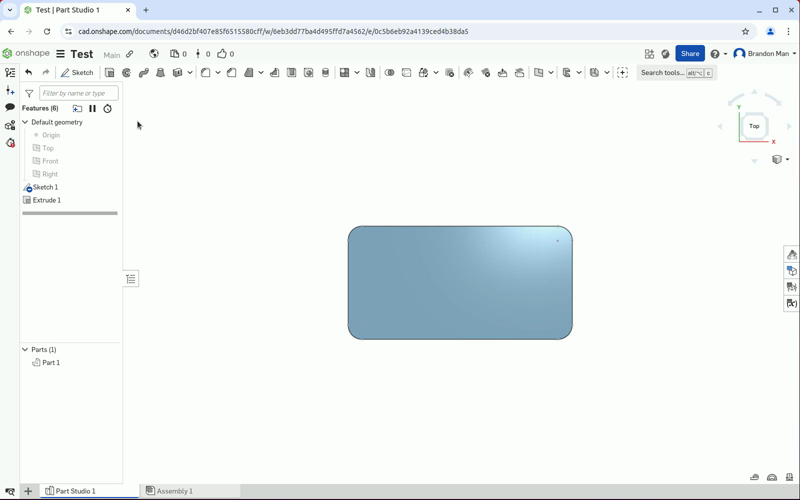
key(shift+h)
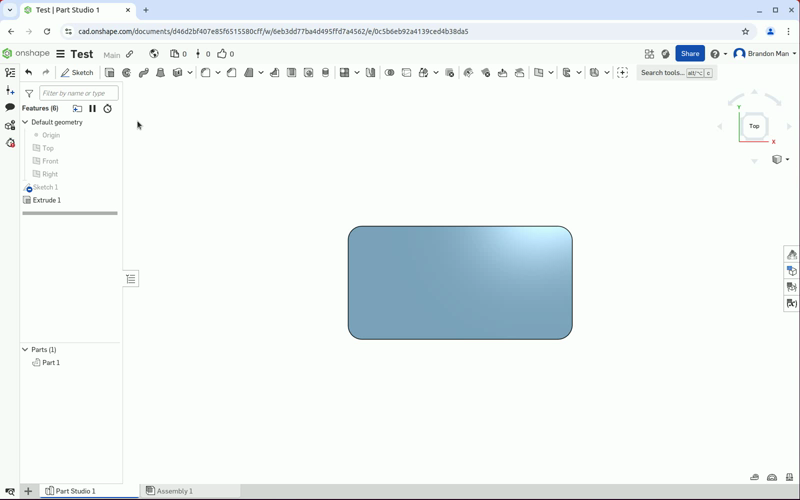
mouse_move(73, 189)
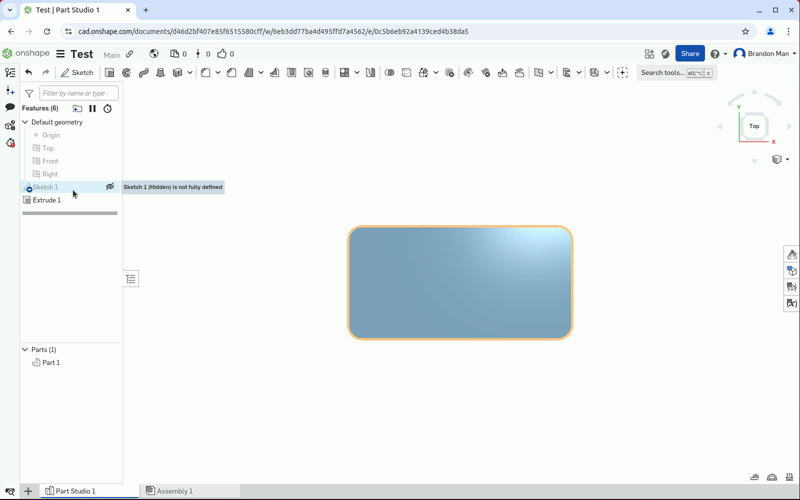
click(73, 189)
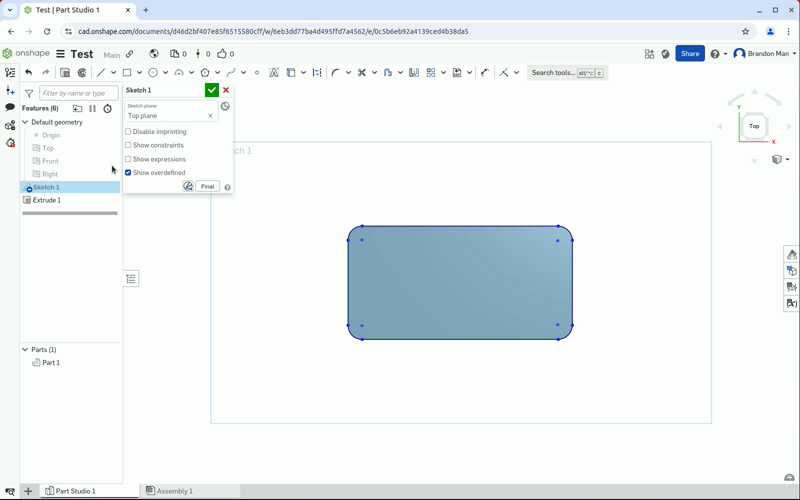
mouse_move(229, 92)
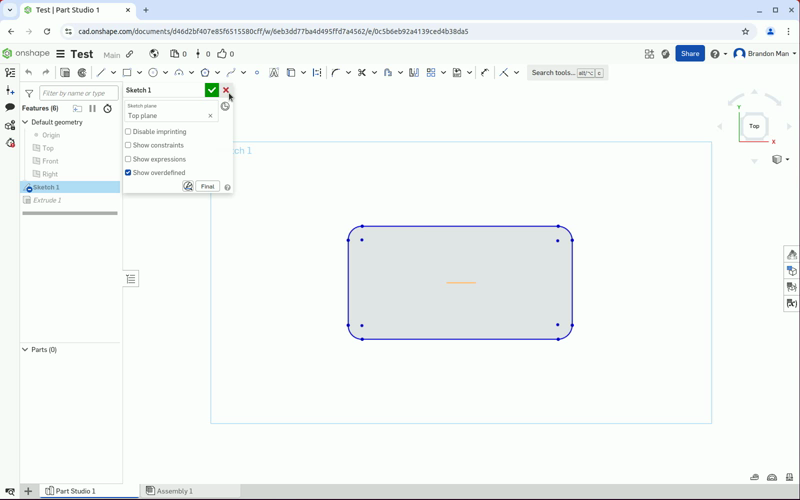
click(229, 92)
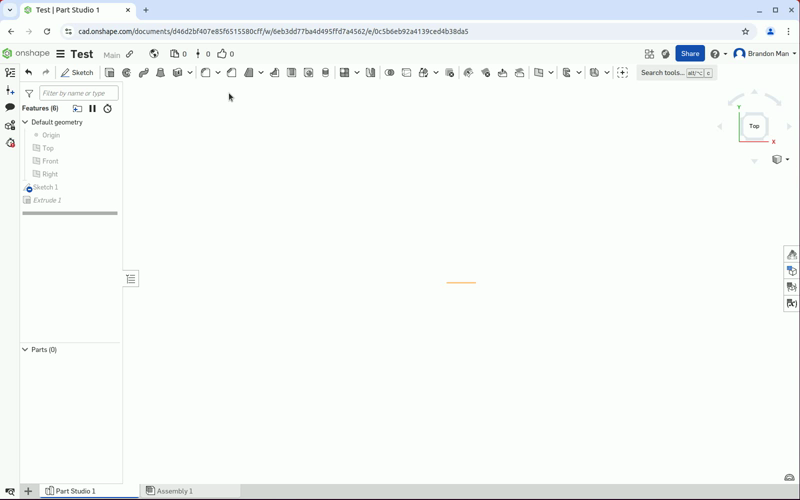
mouse_move(541, 75)
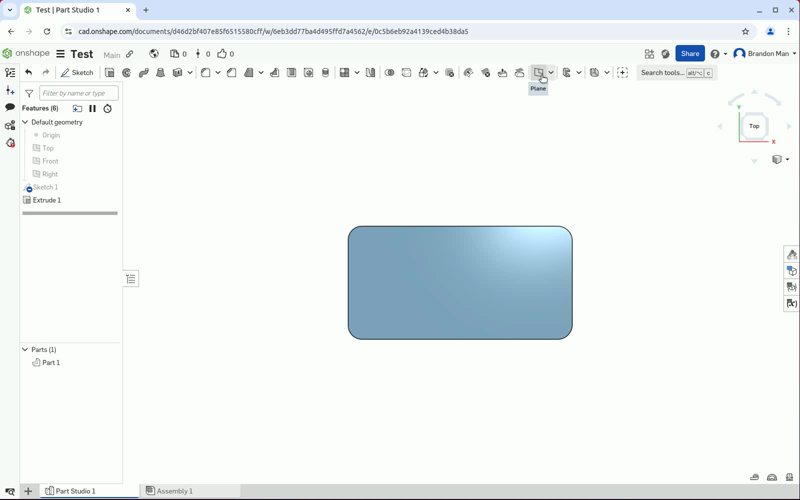
click(541, 75)
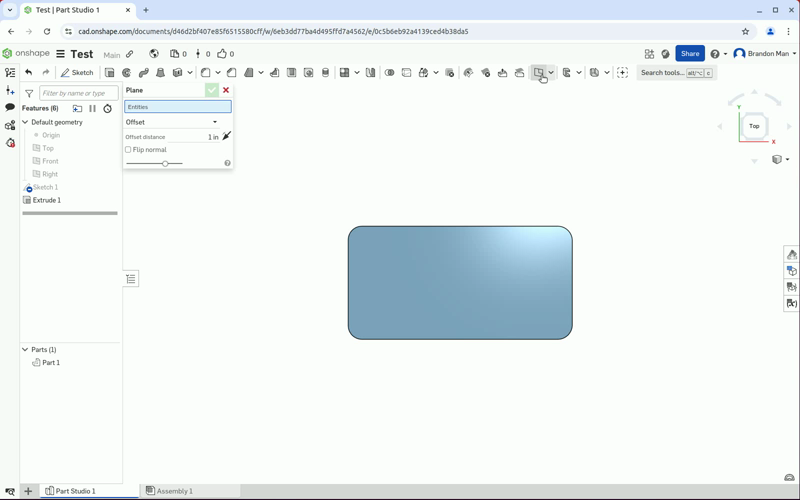
mouse_move(73, 150)
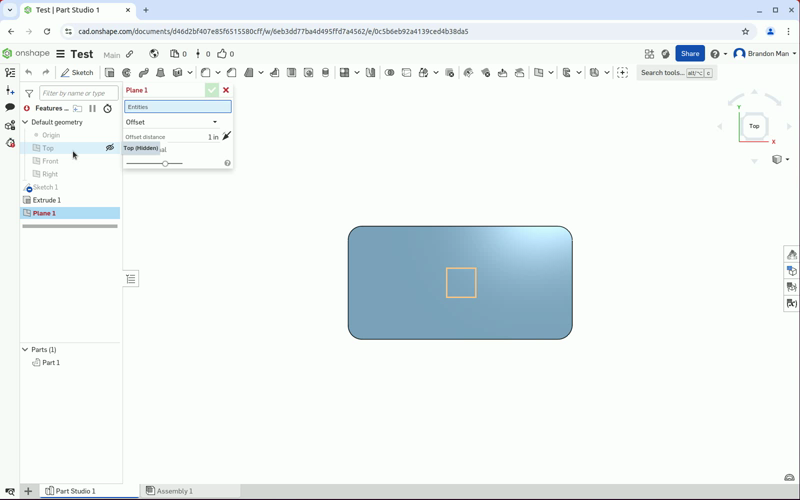
click(73, 150)
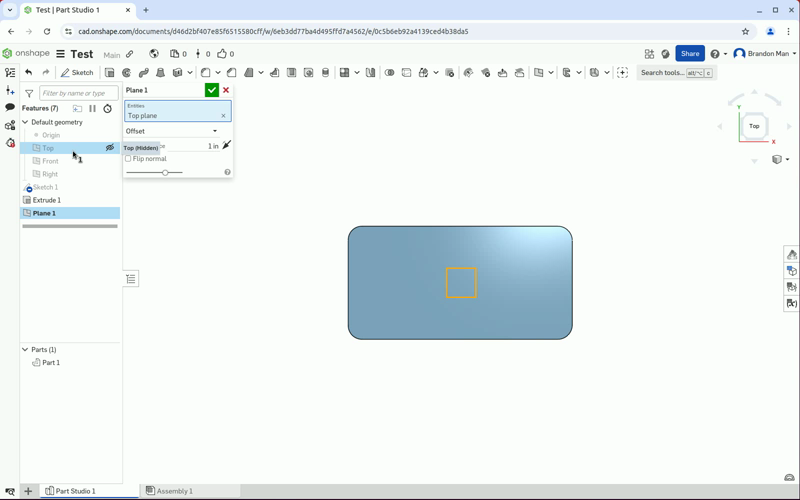
key(tab, 2)
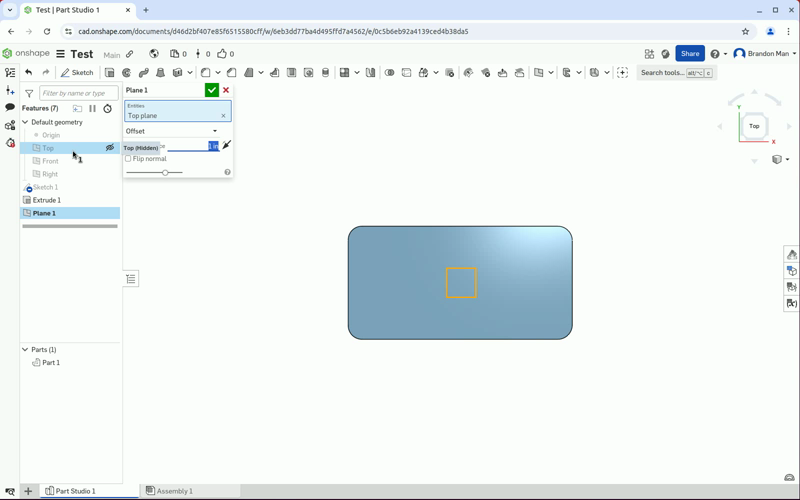
text(5.792)
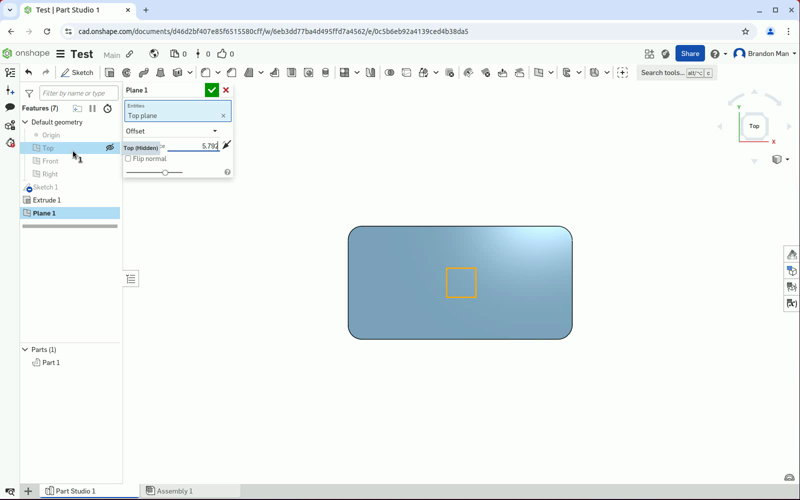
key(enter, 2)
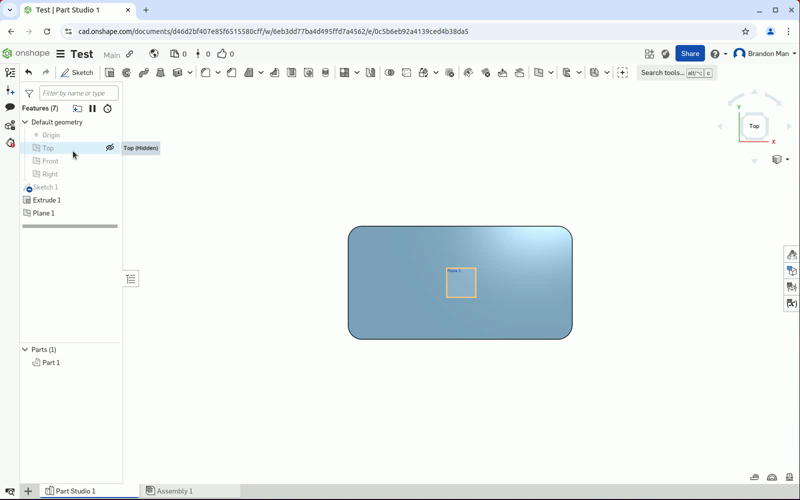
key(shift+s)
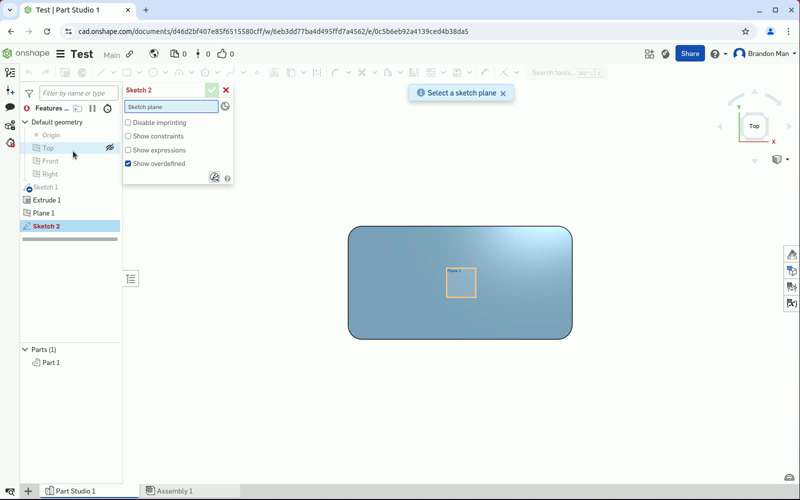
mouse_move(73, 215)
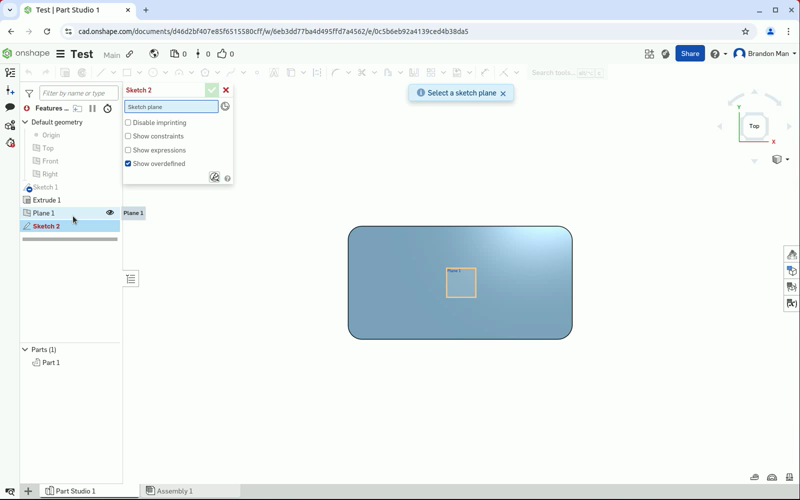
click(73, 215)
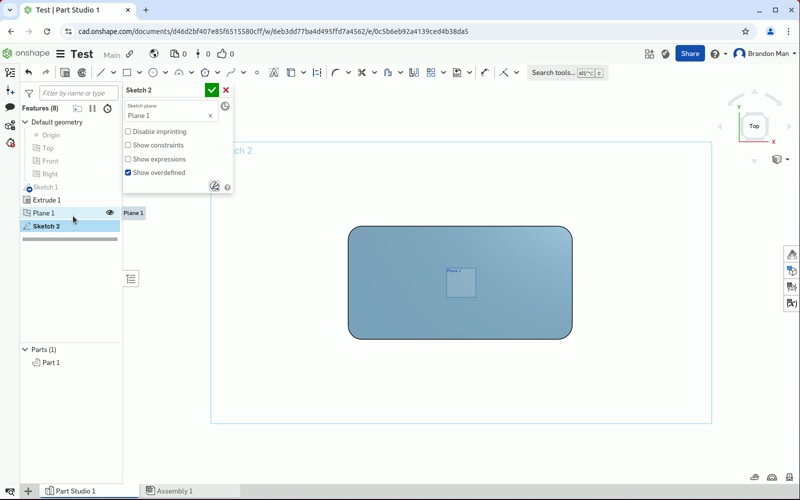
mouse_move(73, 352)
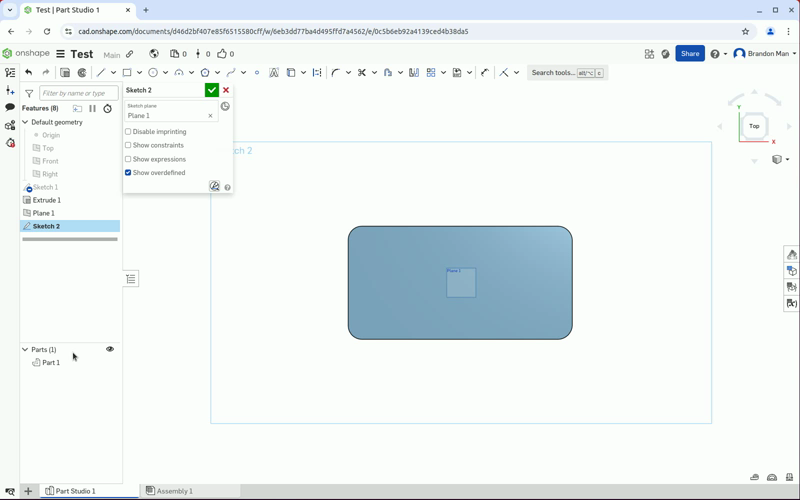
key(y)
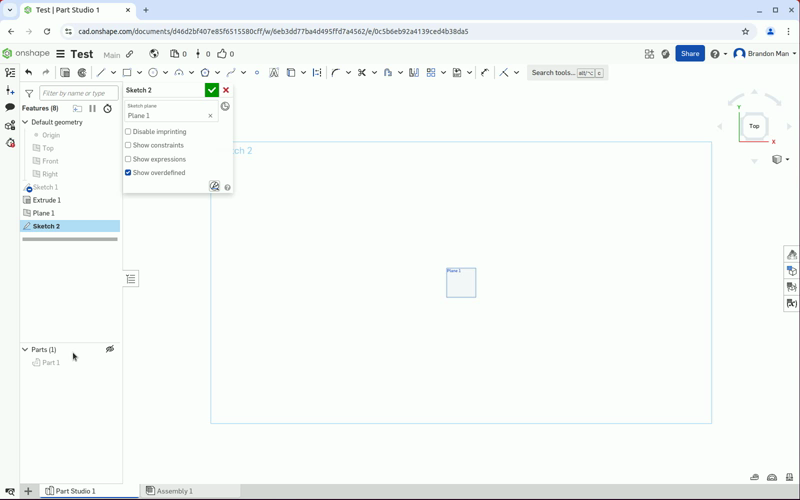
key(a)
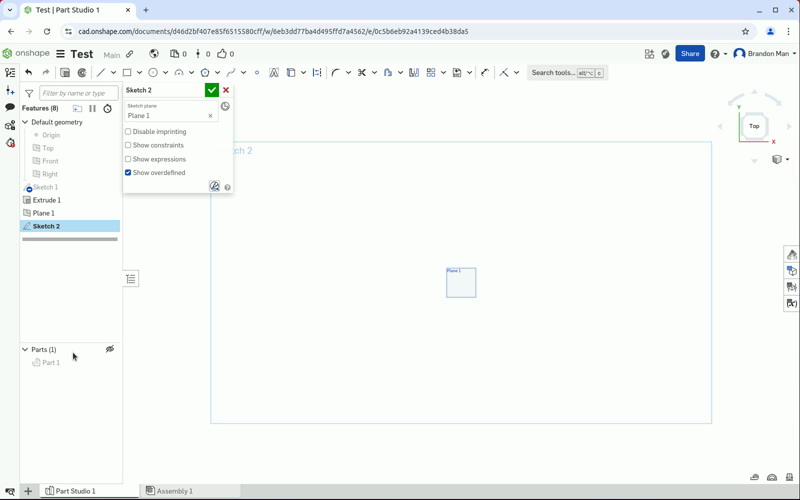
key_down(shift)
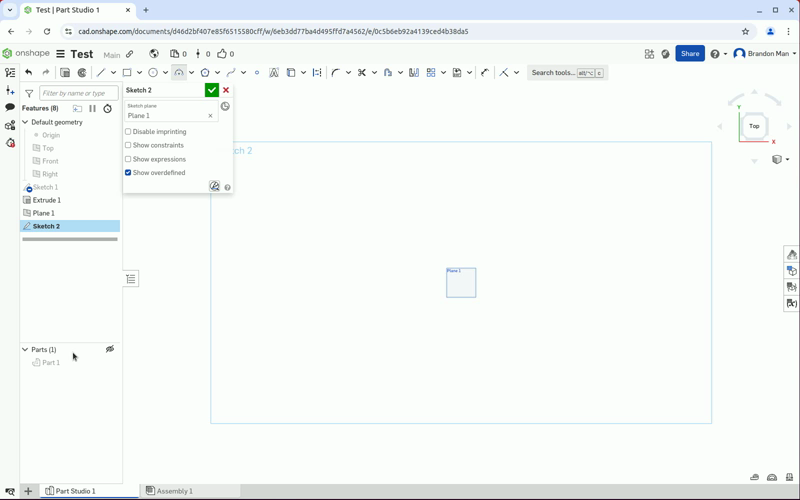
mouse_move(355, 325)
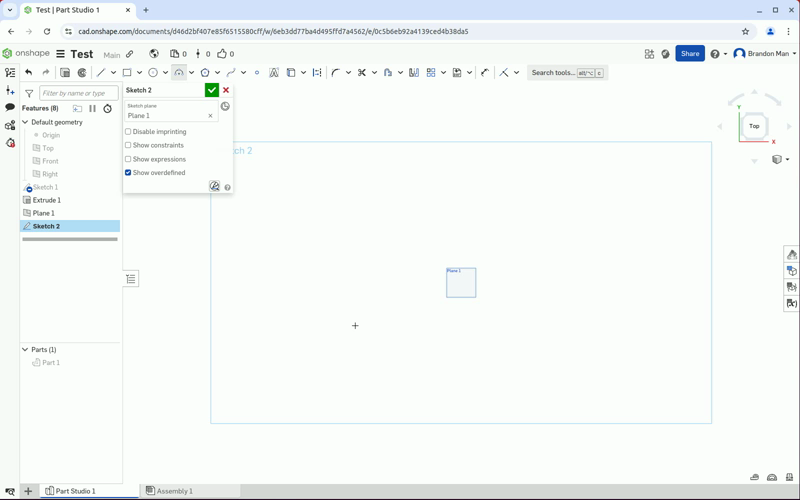
click(355, 325)
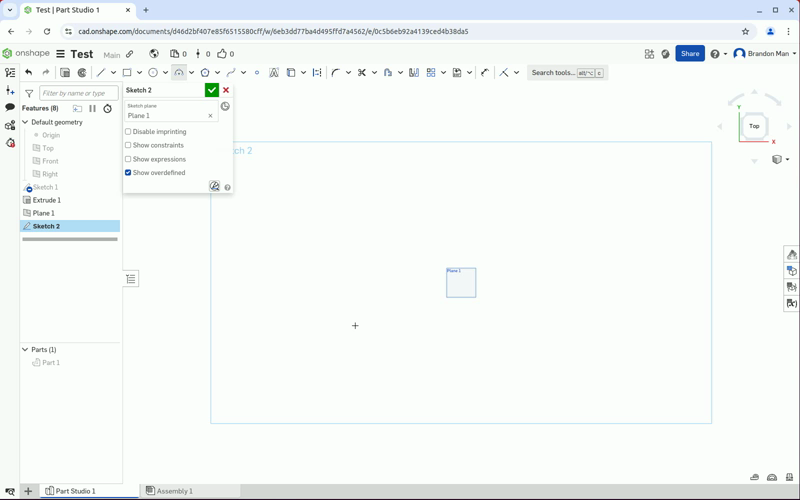
key_up(shift)
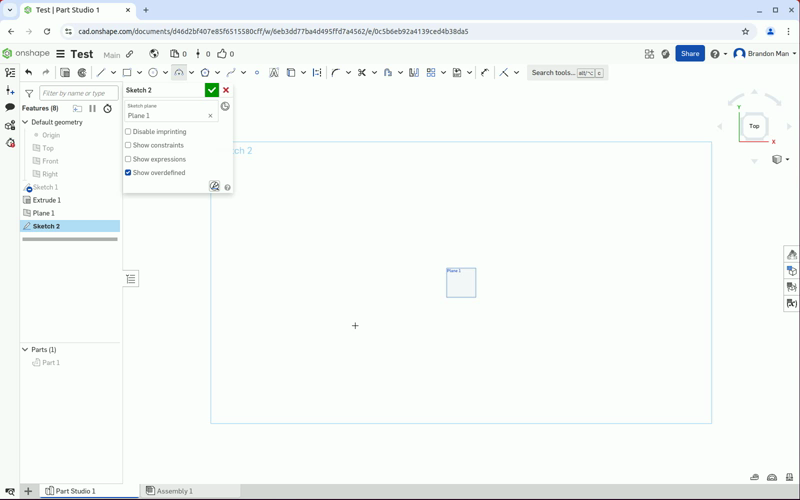
key_down(shift)
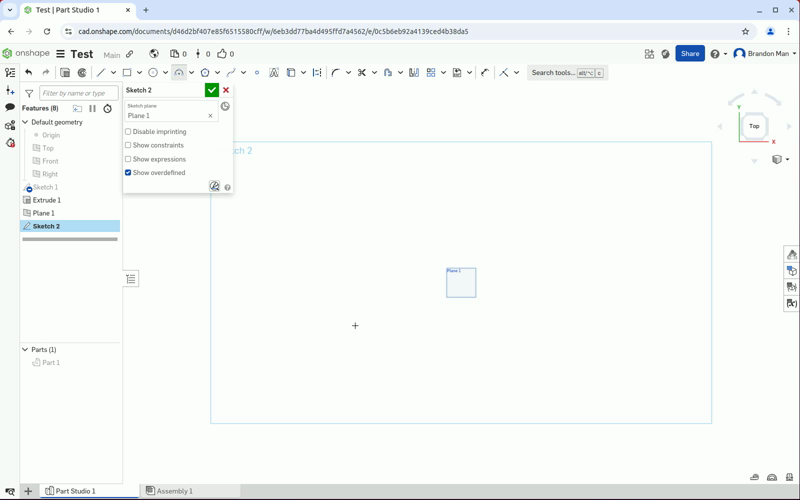
mouse_move(362, 331)
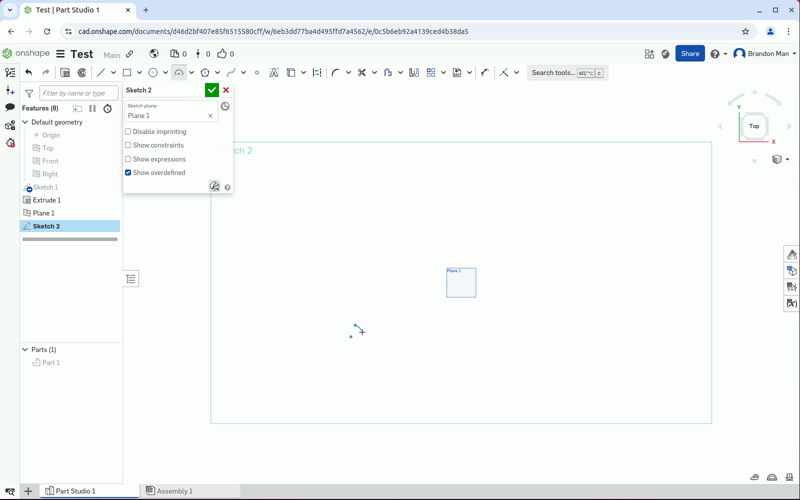
click(362, 331)
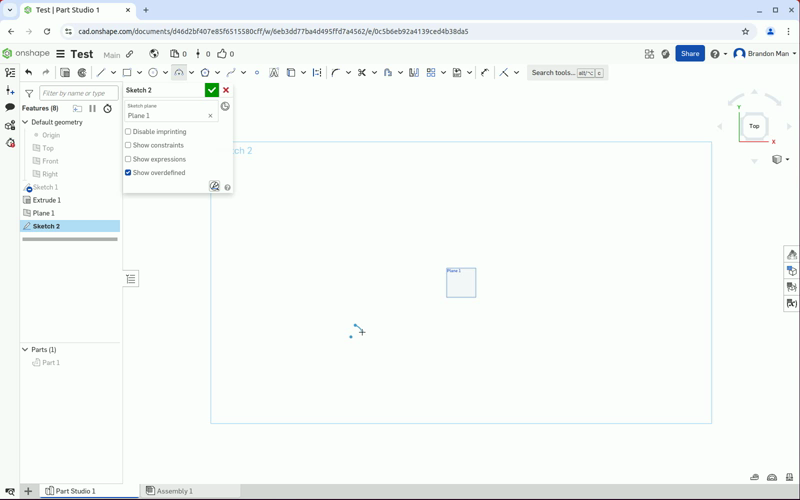
mouse_move(357, 329)
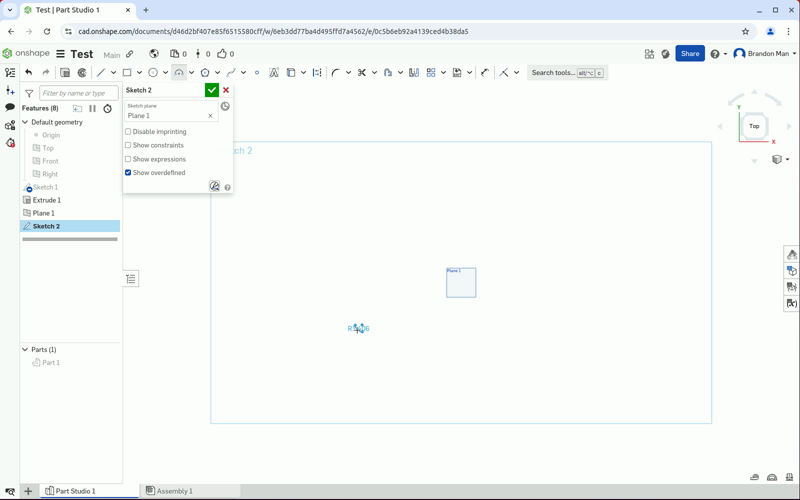
click(357, 329)
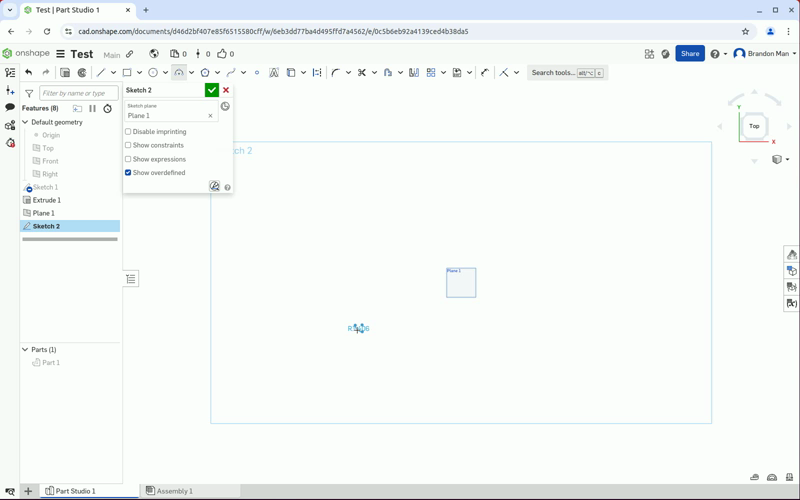
key_up(shift)
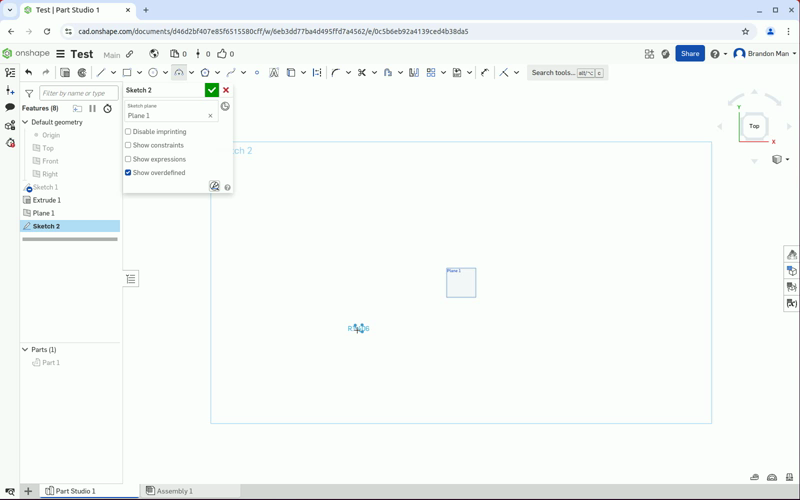
key(esc)
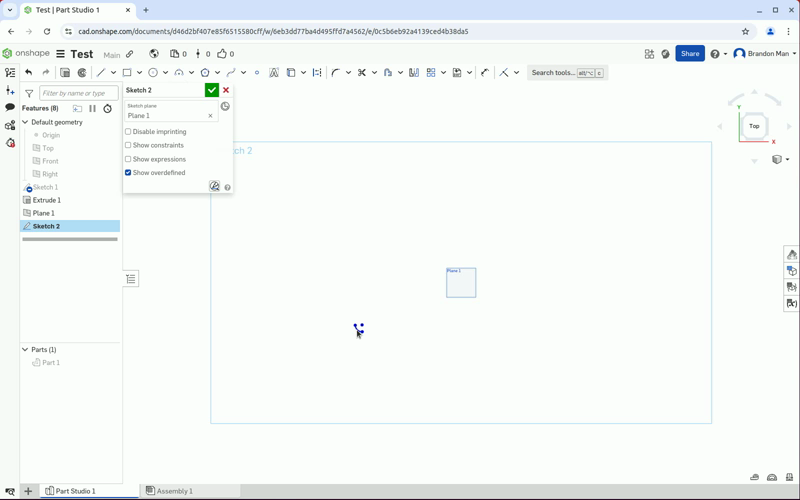
key(l)
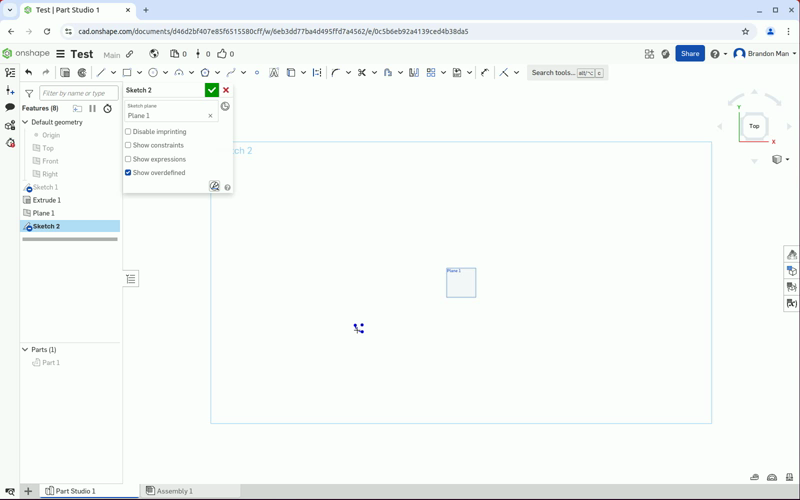
mouse_move(362, 331)
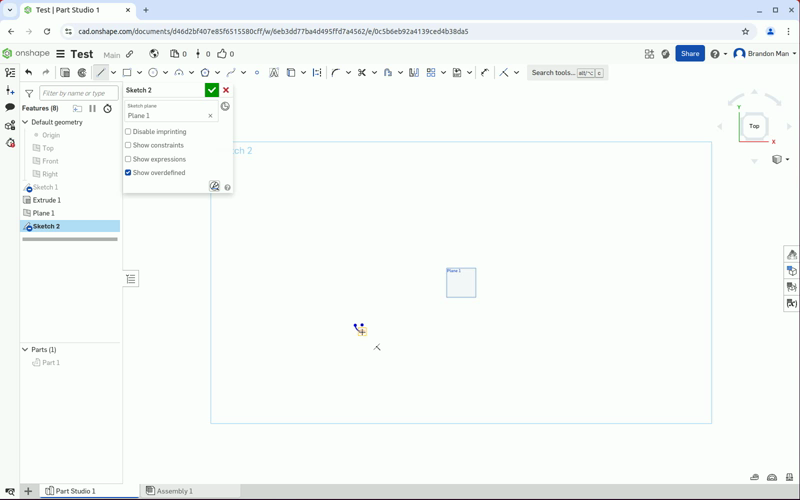
click(362, 331)
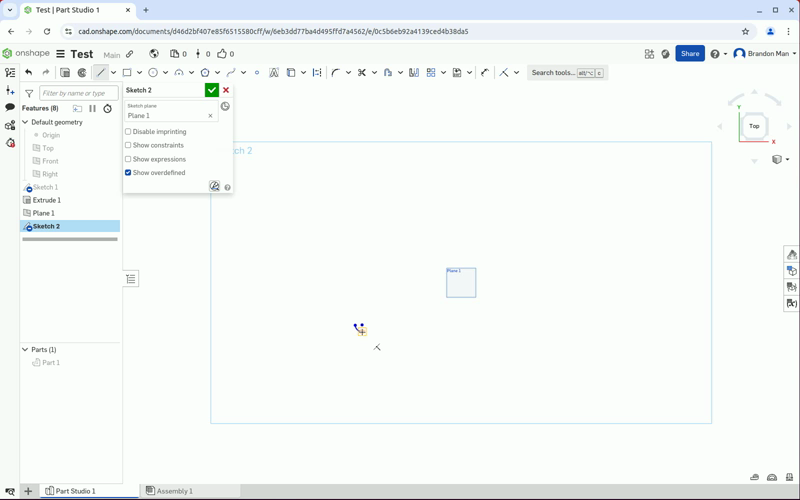
key_down(shift)
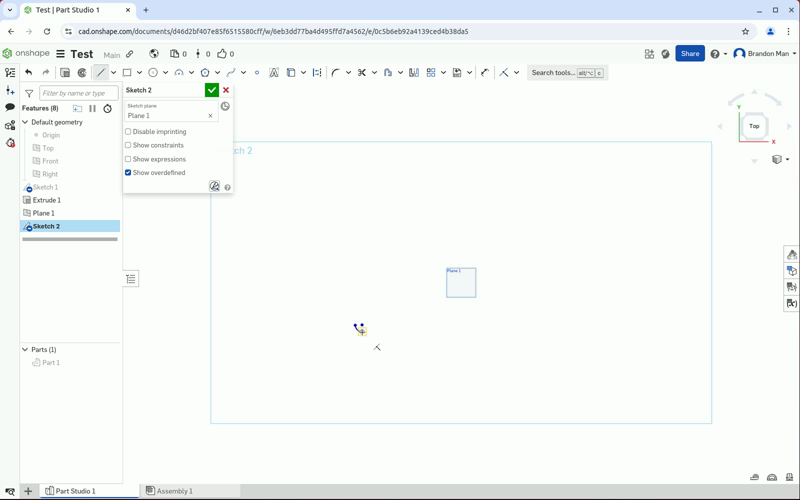
mouse_move(558, 331)
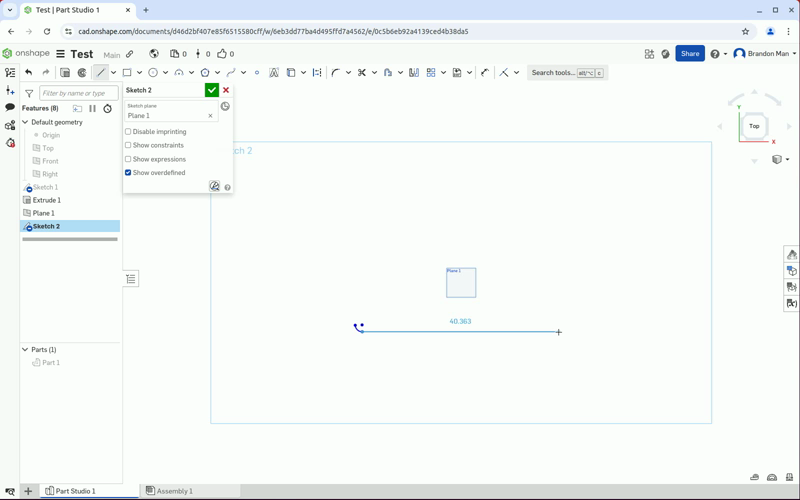
click(558, 331)
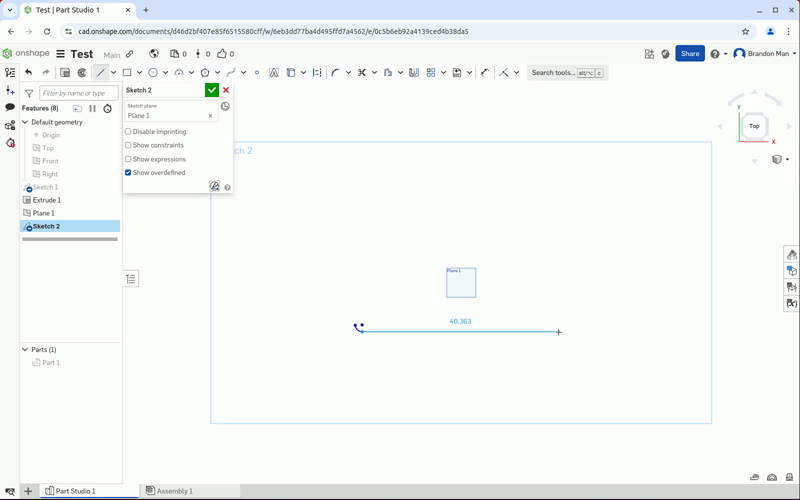
key_up(shift)
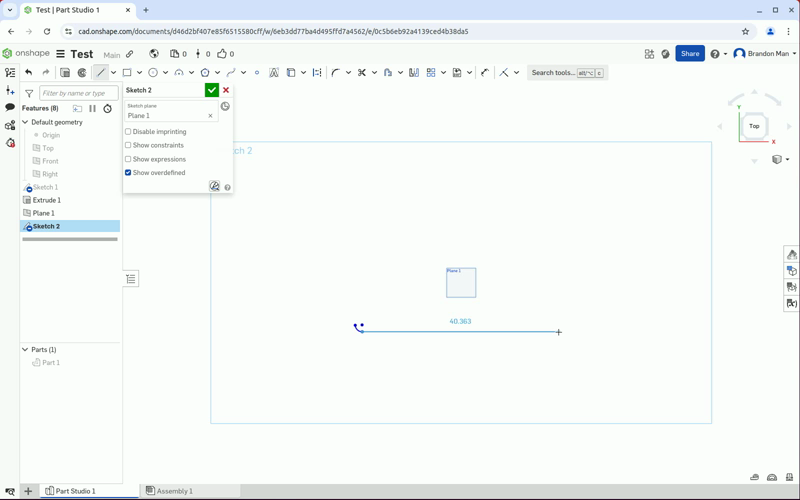
key(esc)
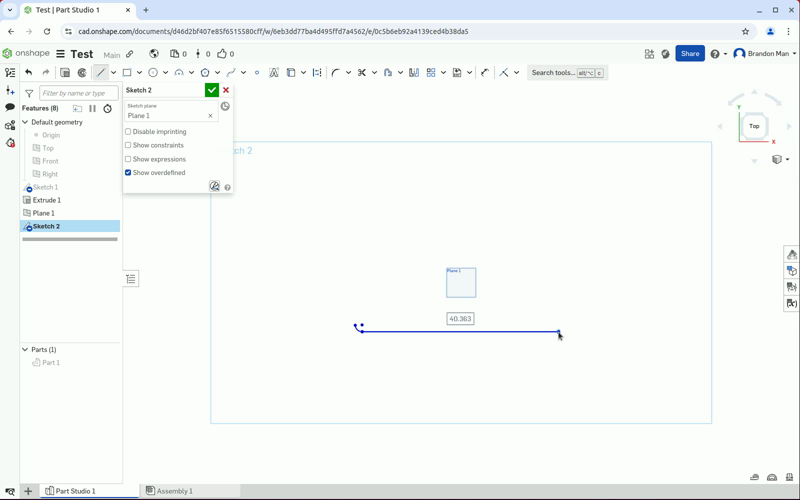
key(a)
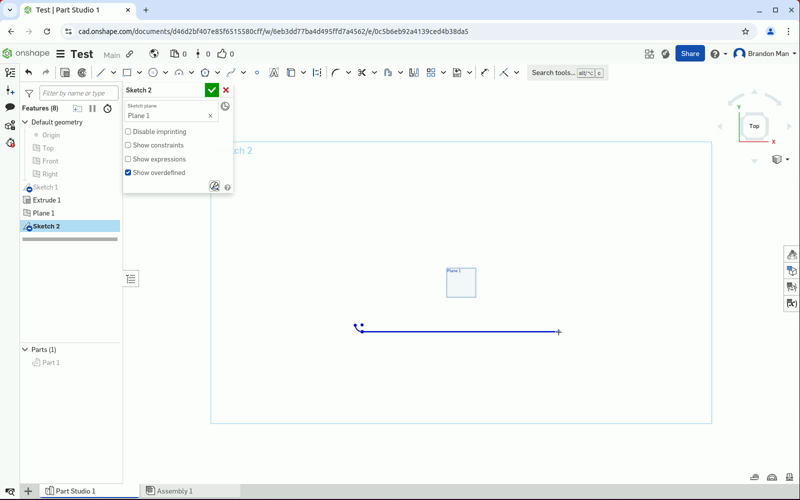
mouse_move(558, 331)
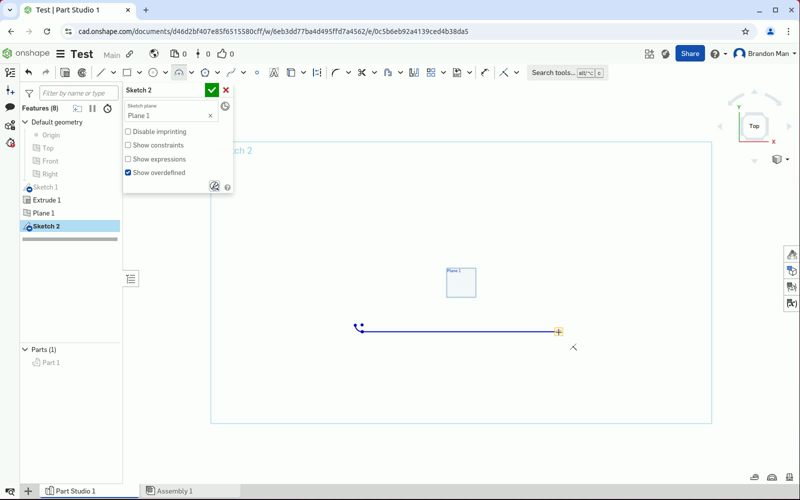
click(558, 331)
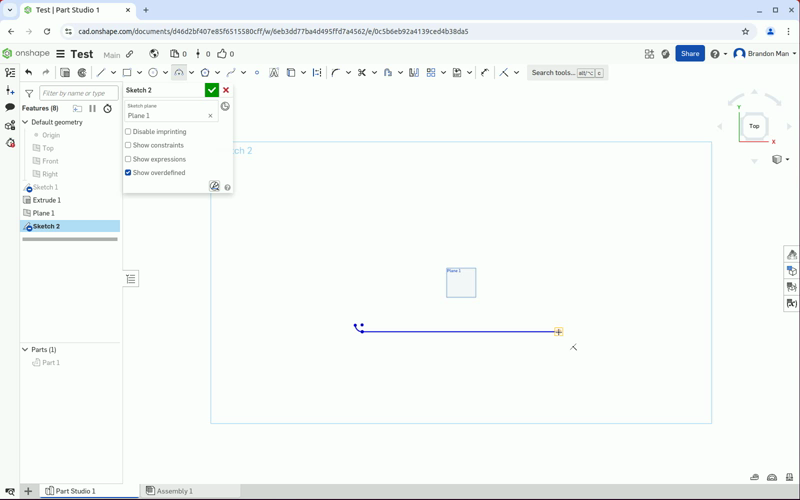
key_down(shift)
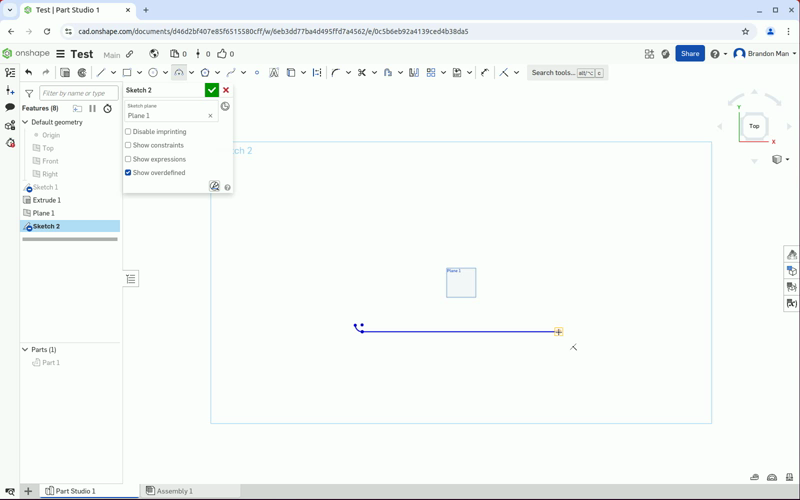
mouse_move(565, 325)
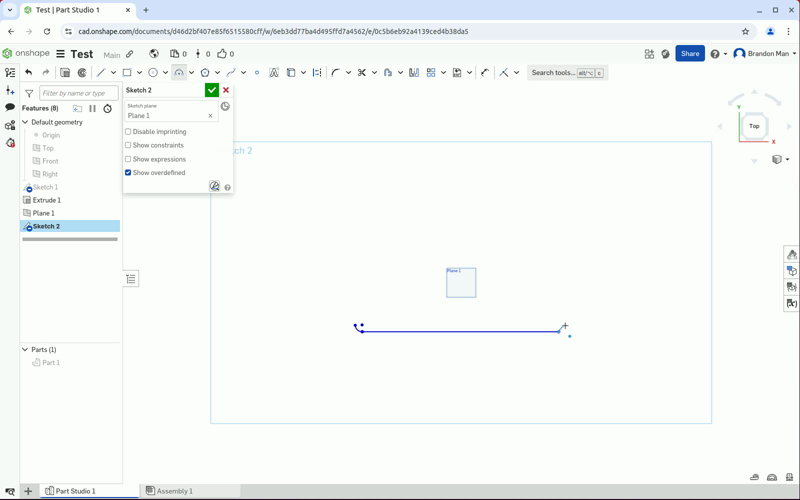
click(565, 325)
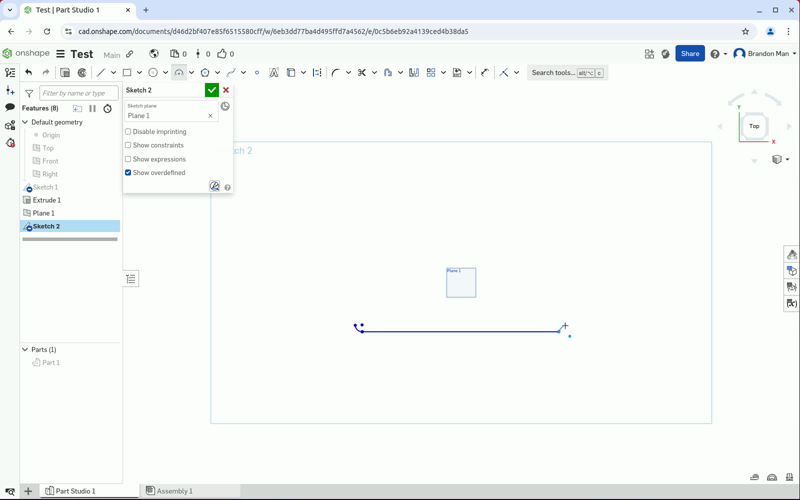
mouse_move(563, 329)
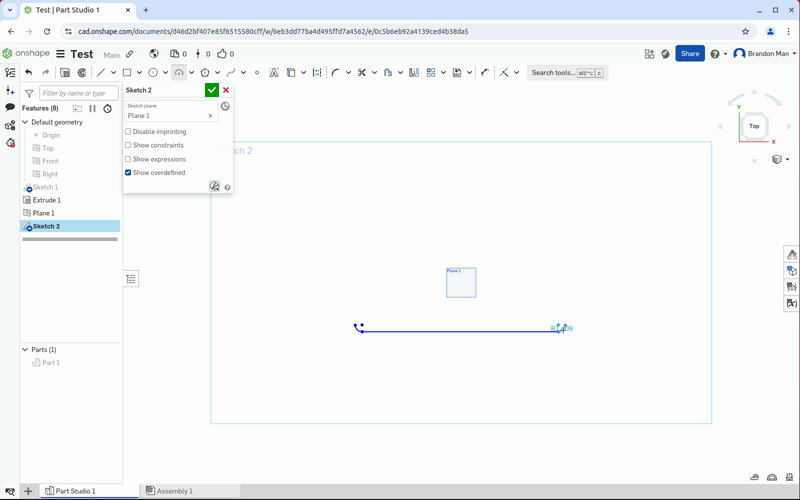
click(563, 329)
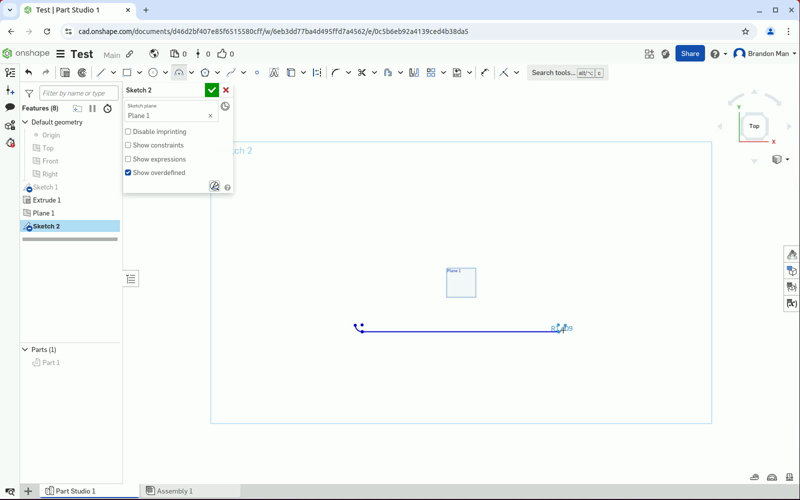
key_up(shift)
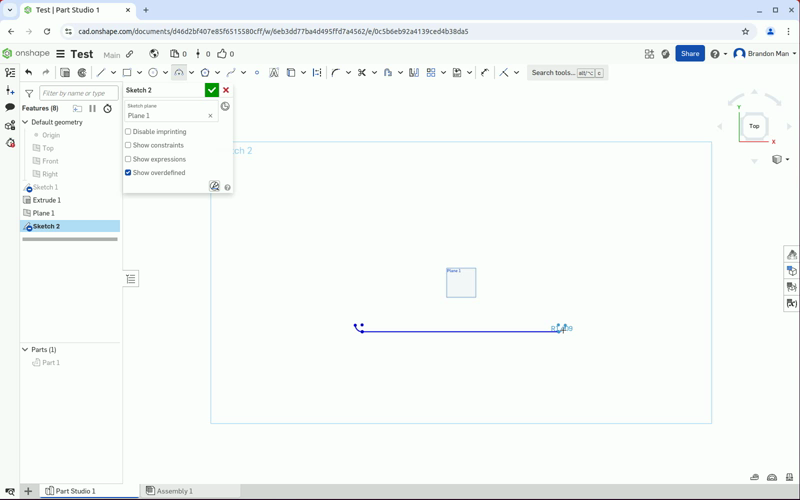
key(esc)
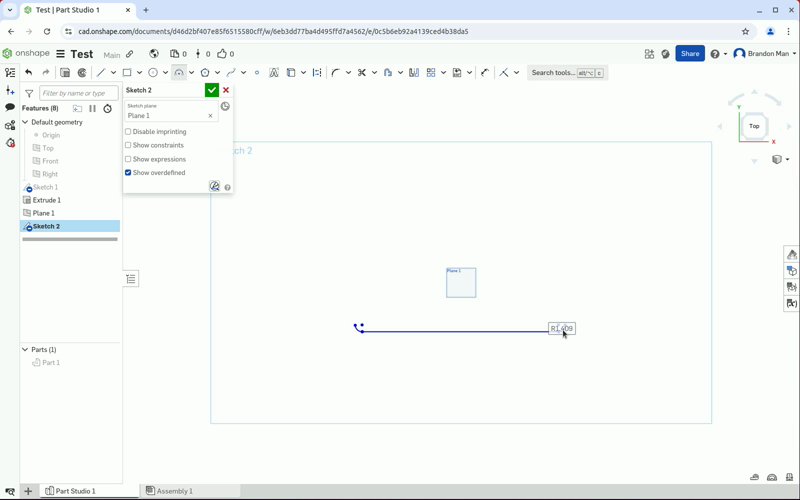
key(l)
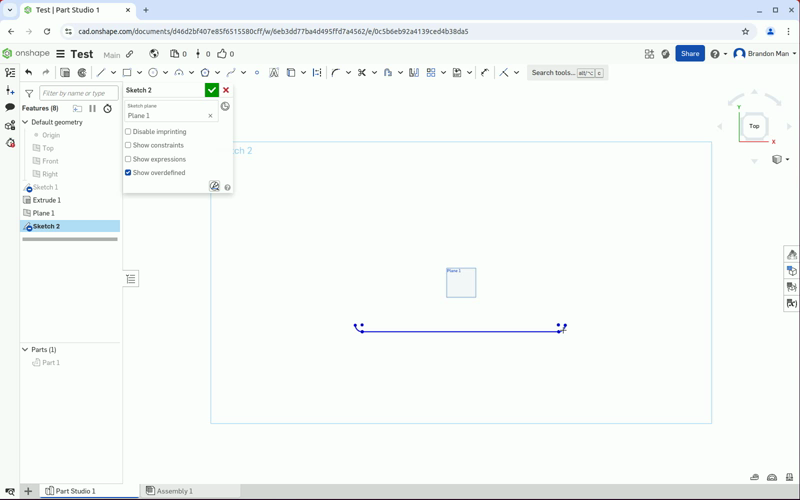
mouse_move(565, 325)
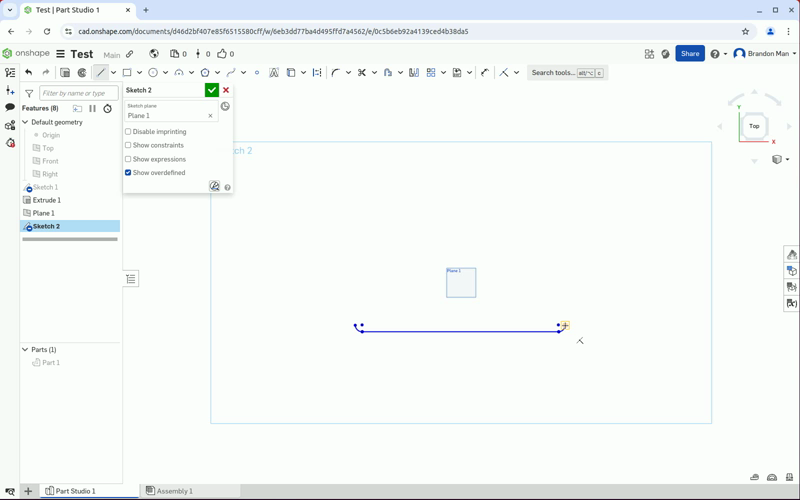
click(565, 325)
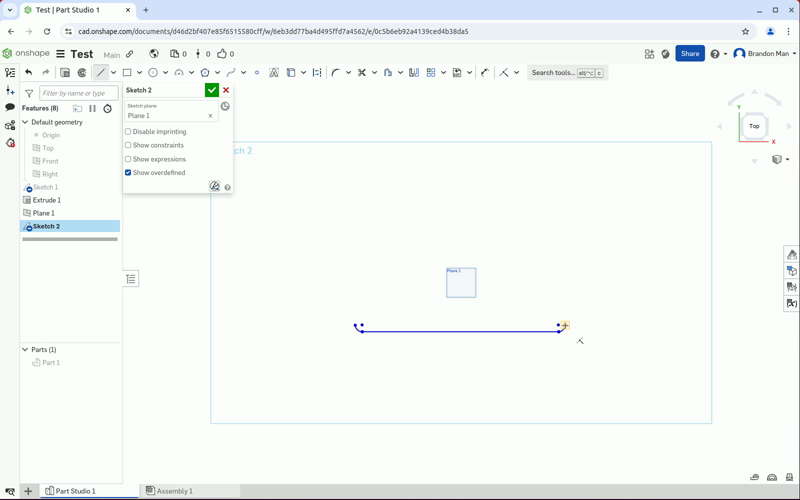
key_down(shift)
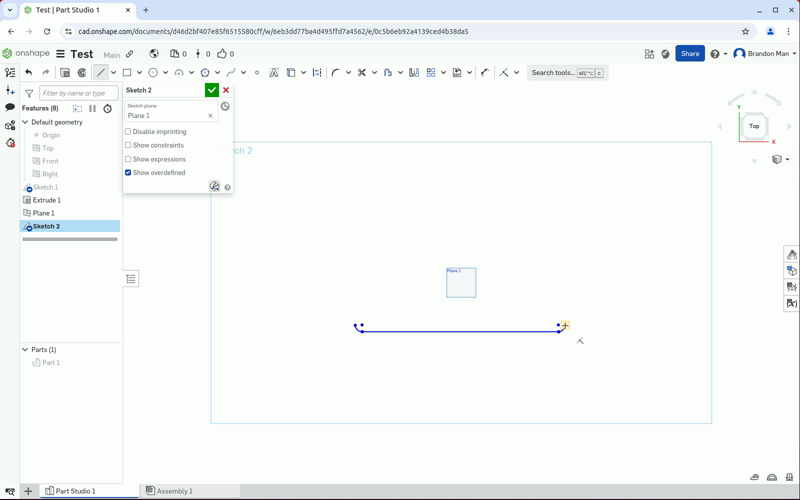
mouse_move(565, 241)
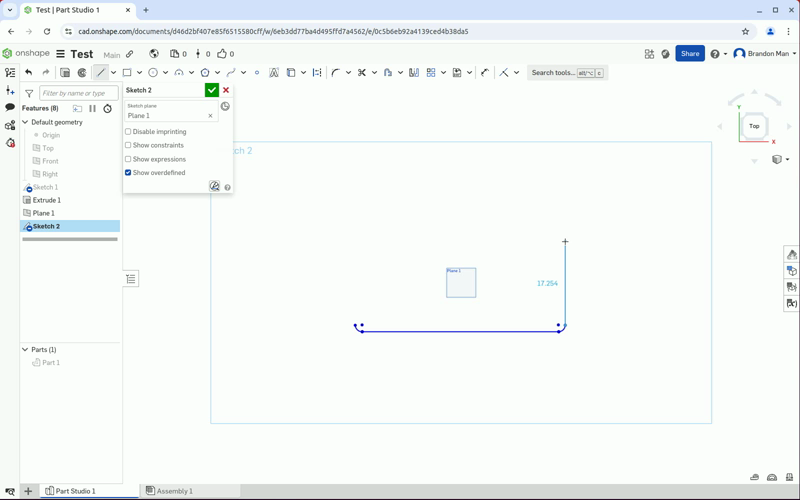
click(565, 241)
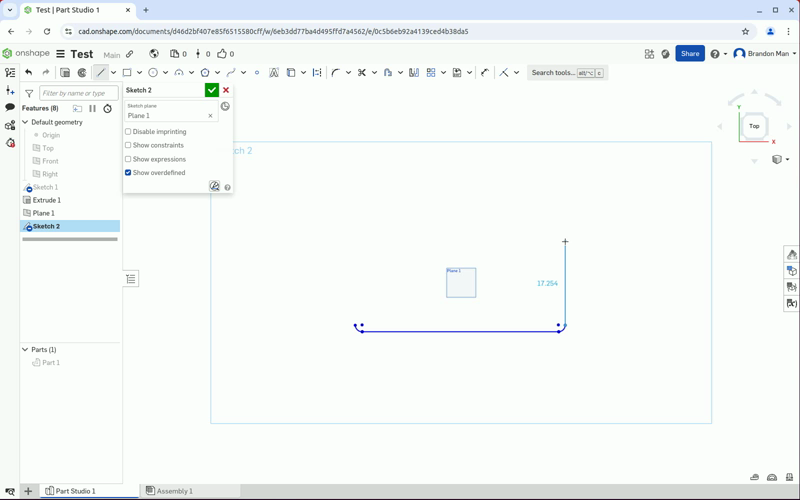
key_up(shift)
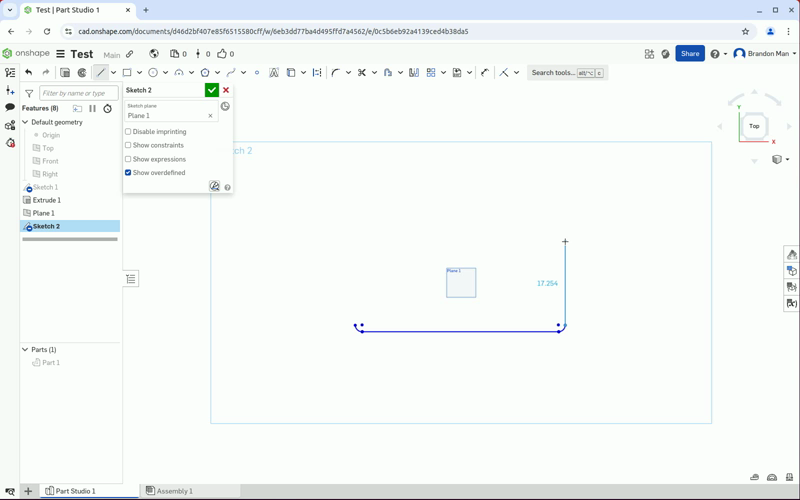
key(esc)
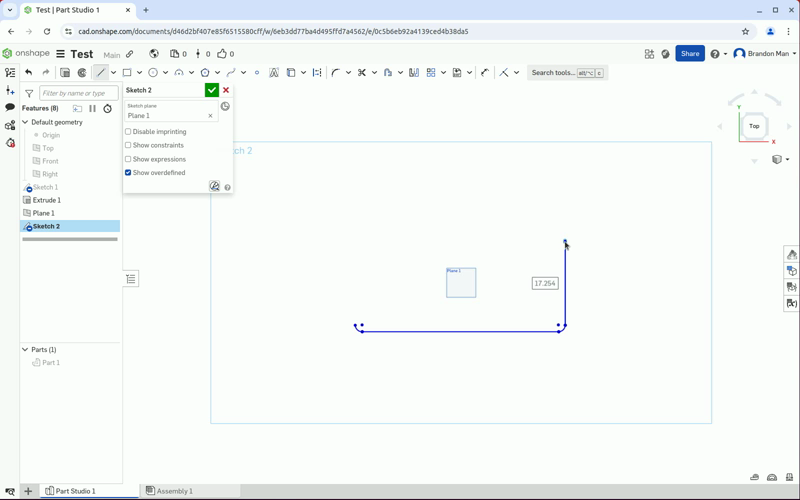
key(a)
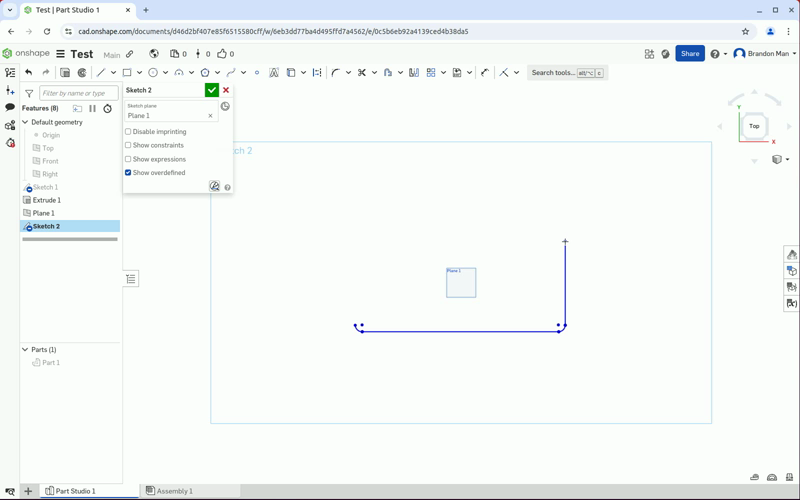
mouse_move(565, 241)
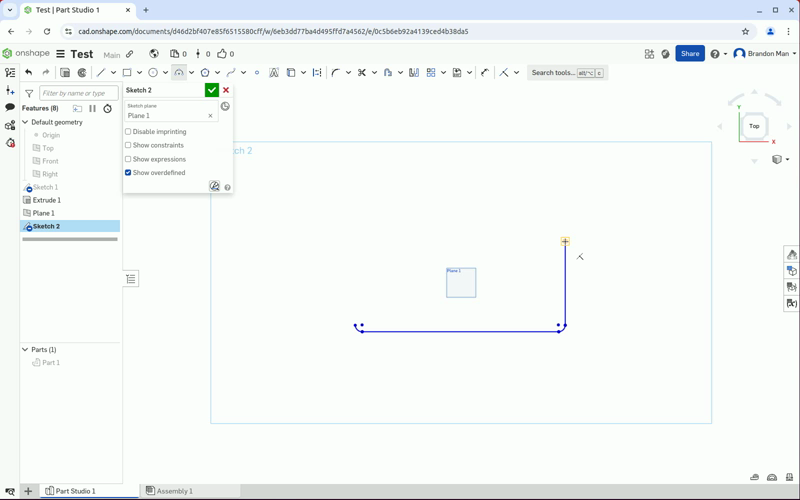
click(565, 241)
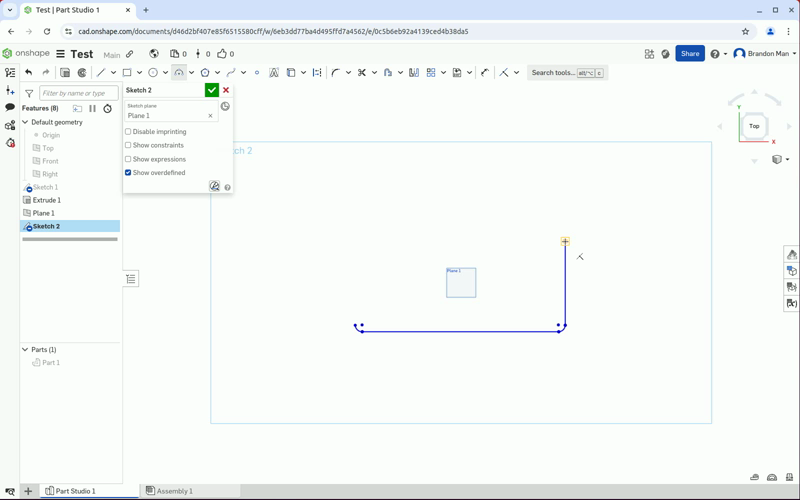
key_down(shift)
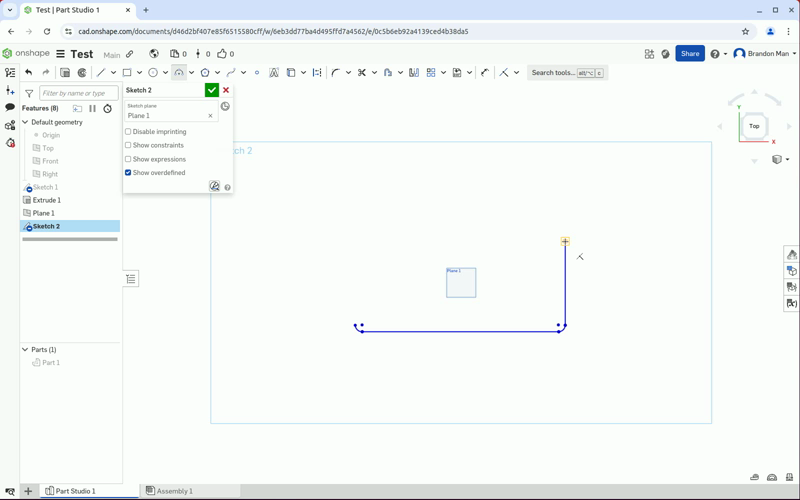
mouse_move(558, 234)
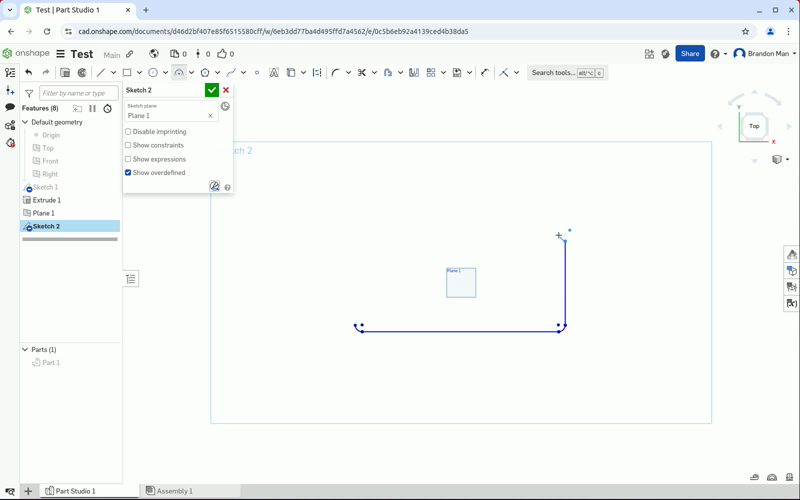
click(558, 234)
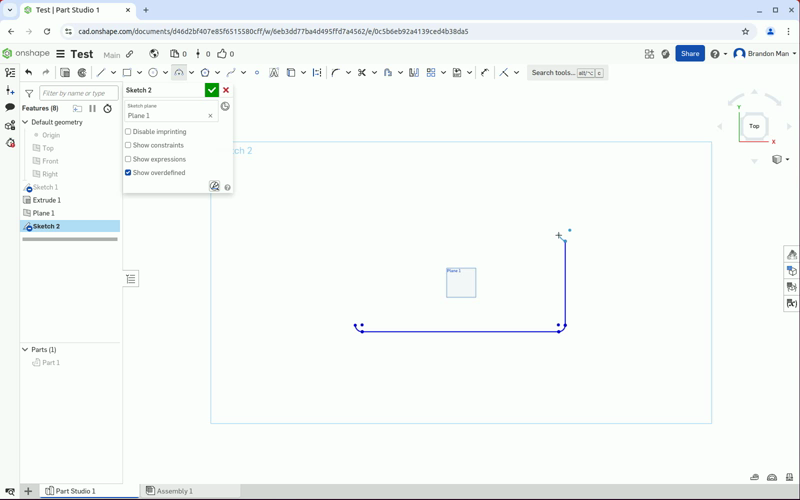
mouse_move(563, 236)
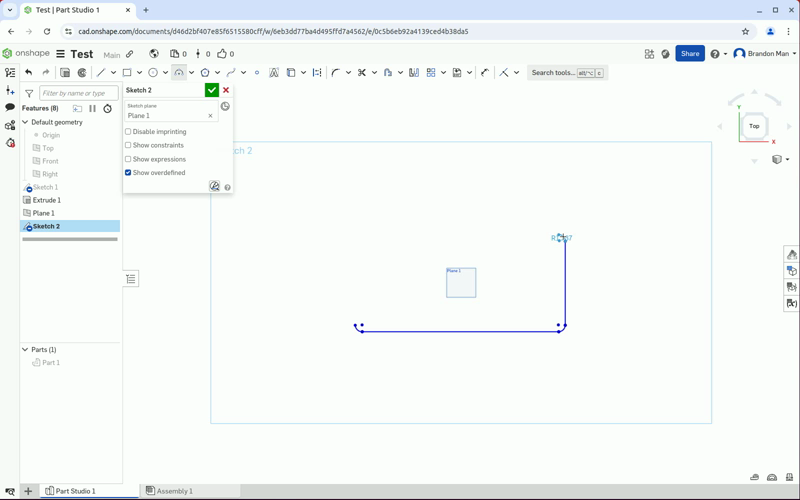
click(563, 236)
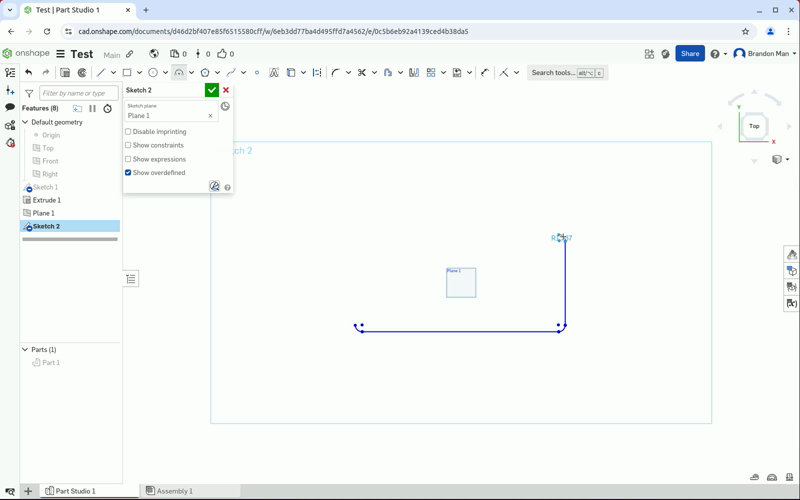
key_up(shift)
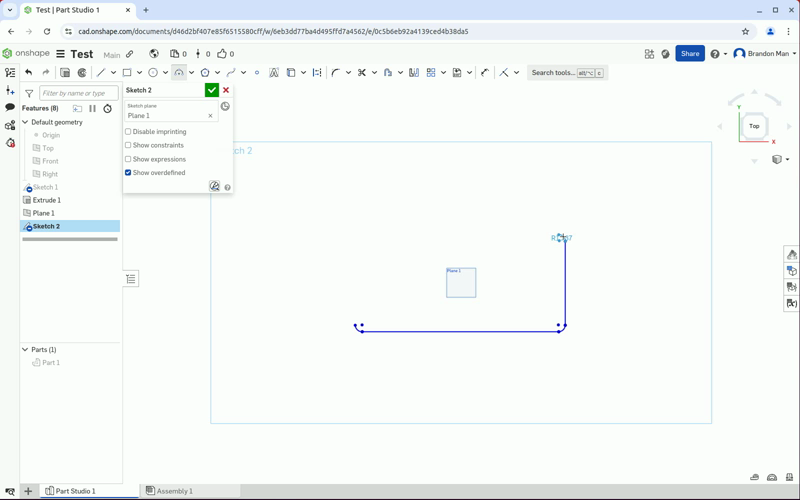
key(esc)
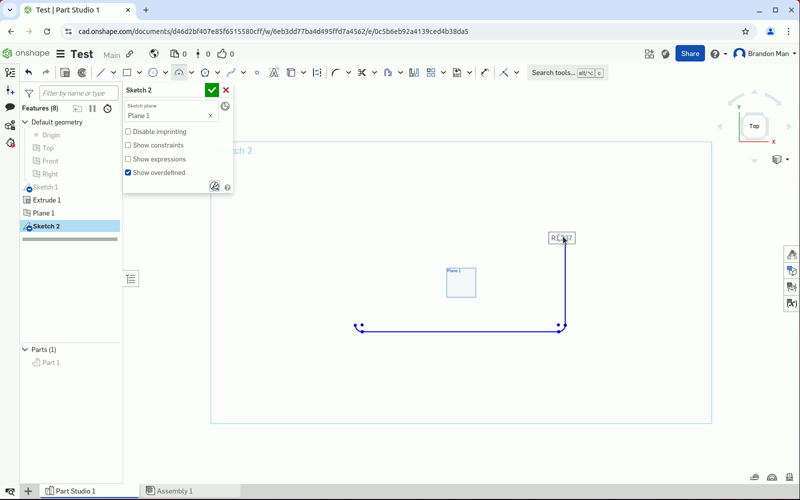
key(l)
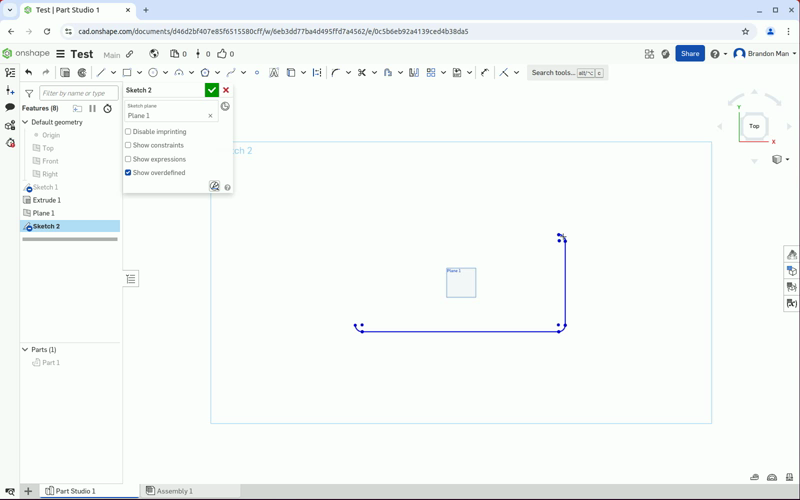
mouse_move(558, 234)
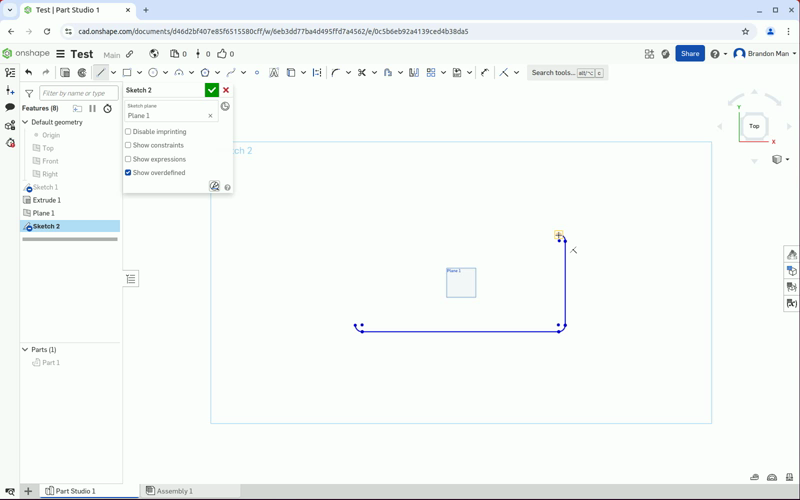
click(558, 234)
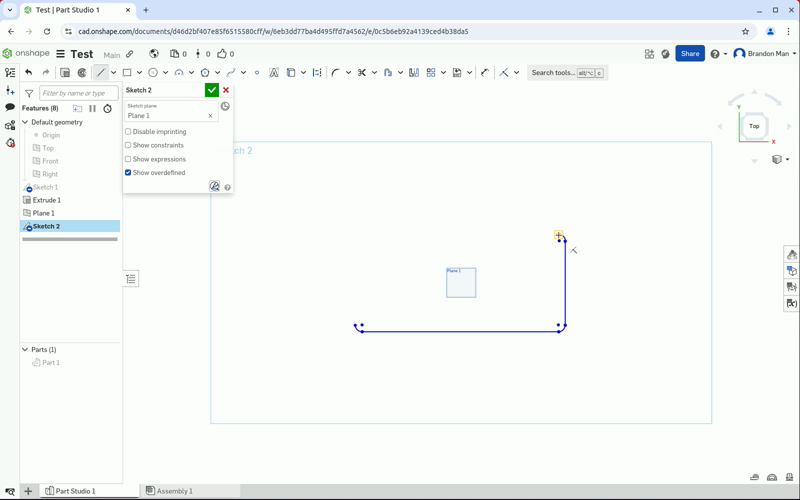
key_down(shift)
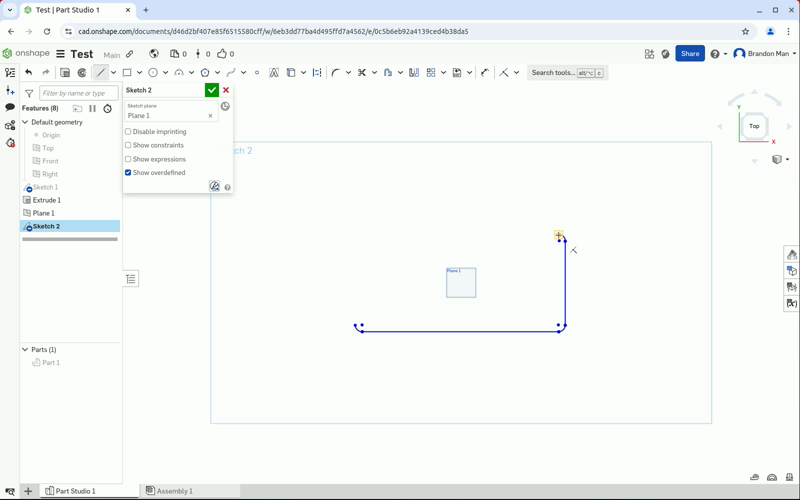
mouse_move(362, 234)
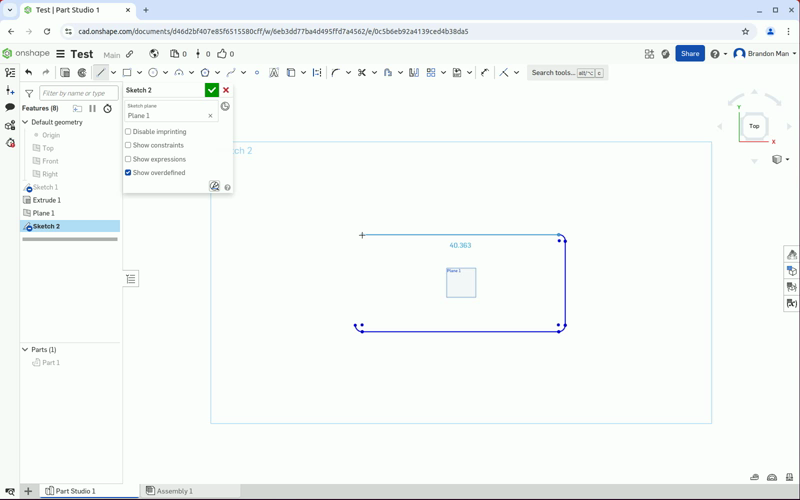
click(362, 234)
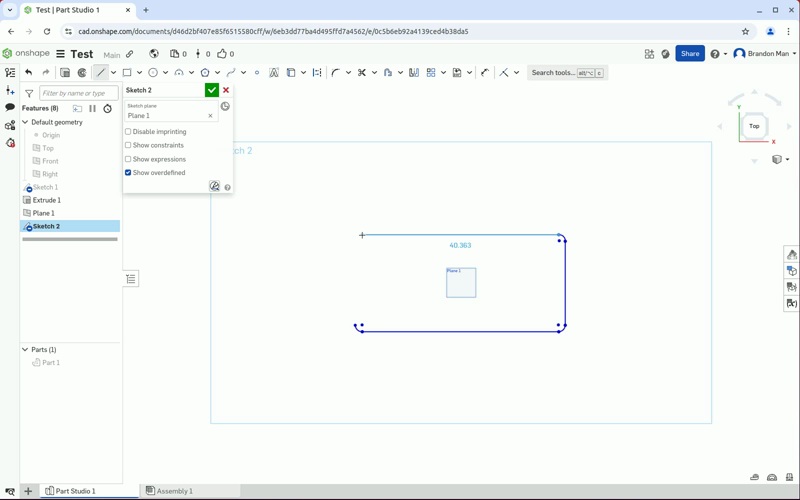
key_up(shift)
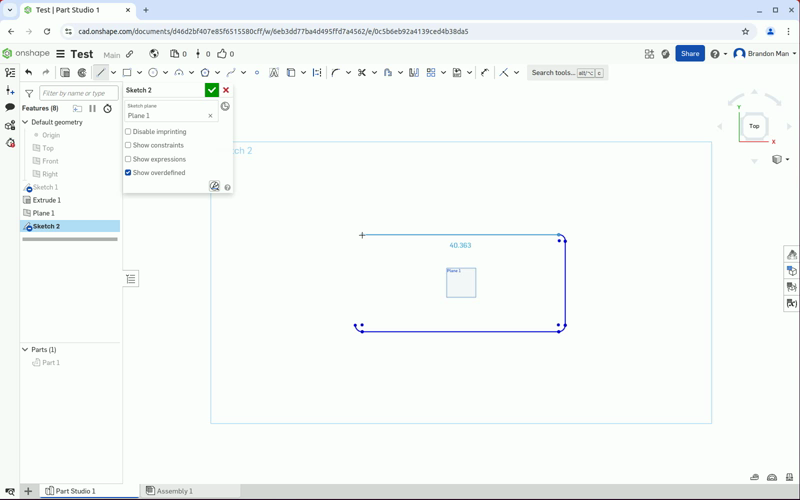
key(esc)
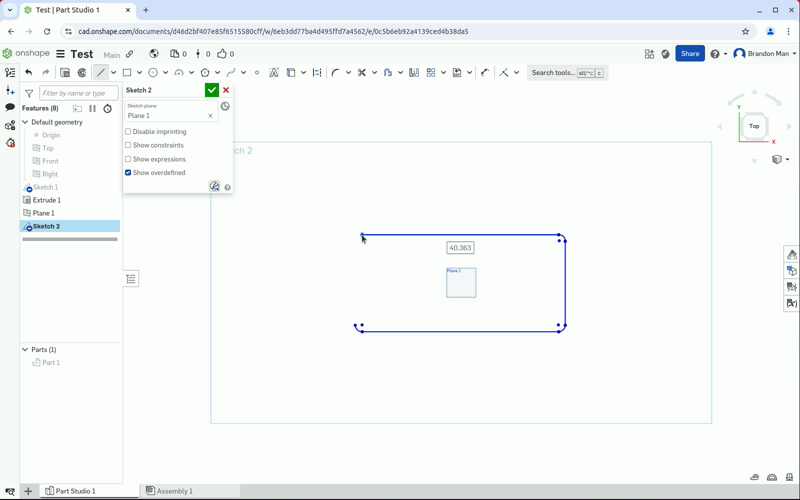
key(a)
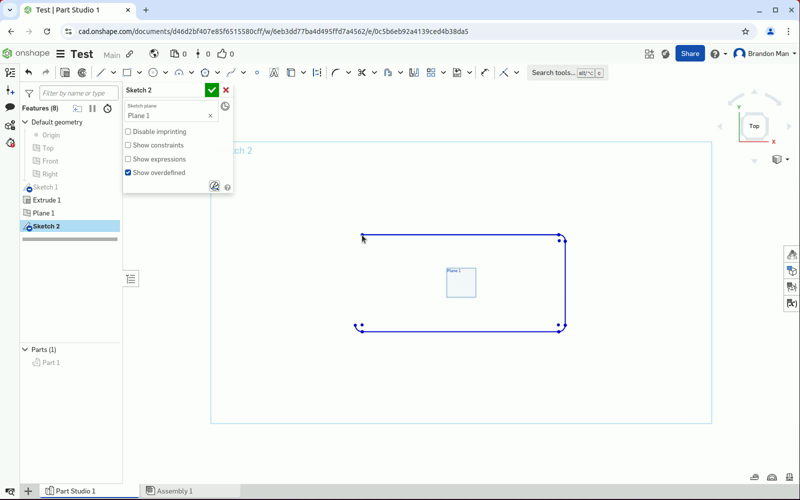
mouse_move(362, 234)
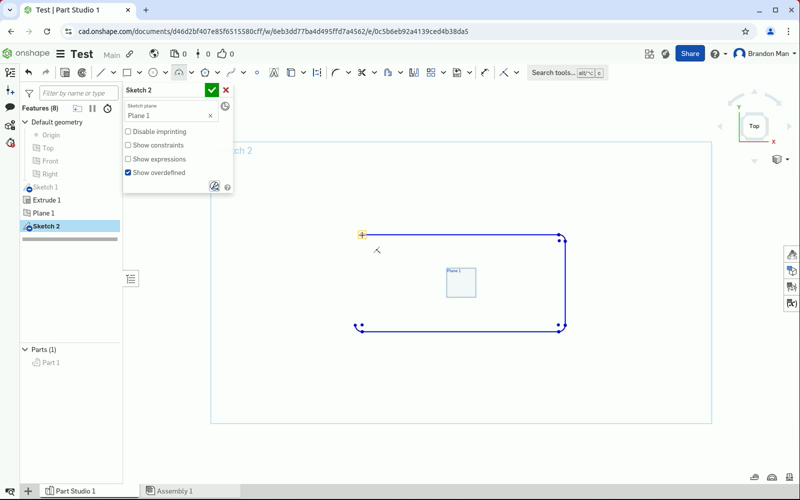
click(362, 234)
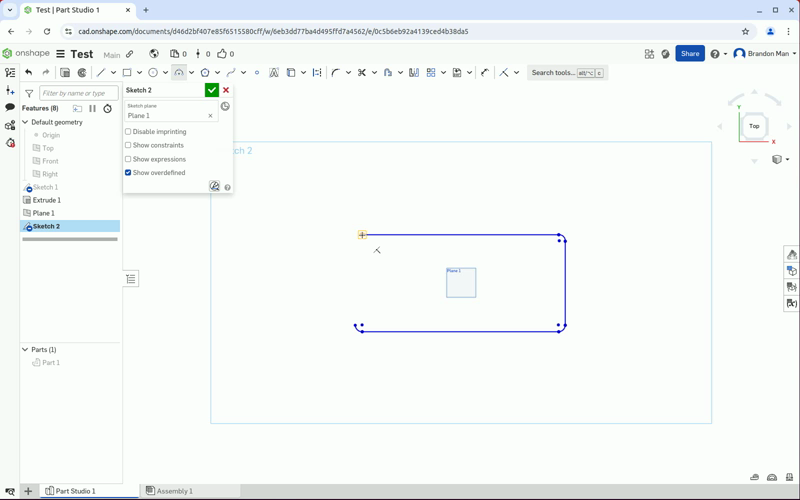
key_down(shift)
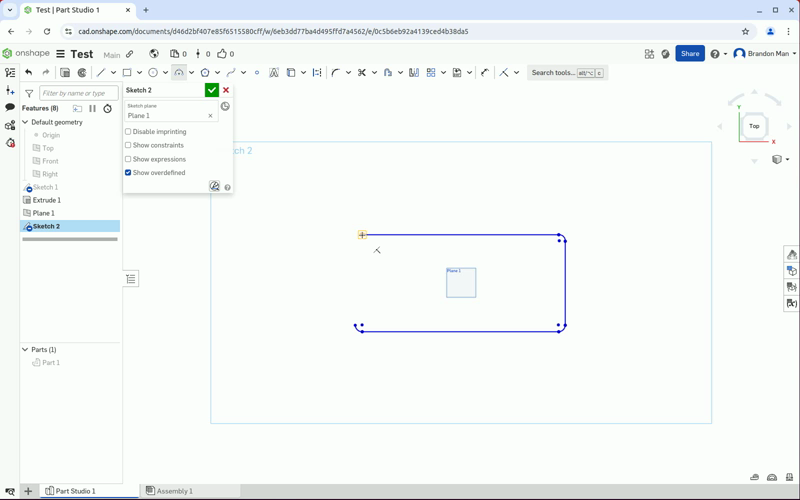
mouse_move(355, 241)
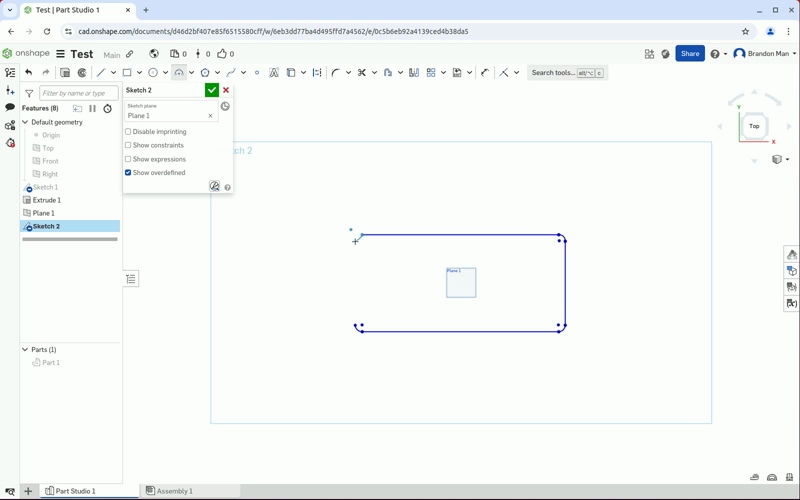
click(355, 241)
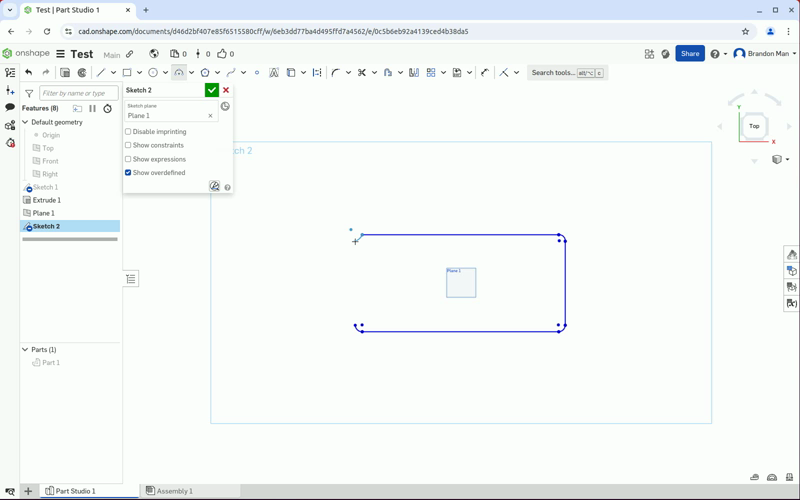
mouse_move(357, 236)
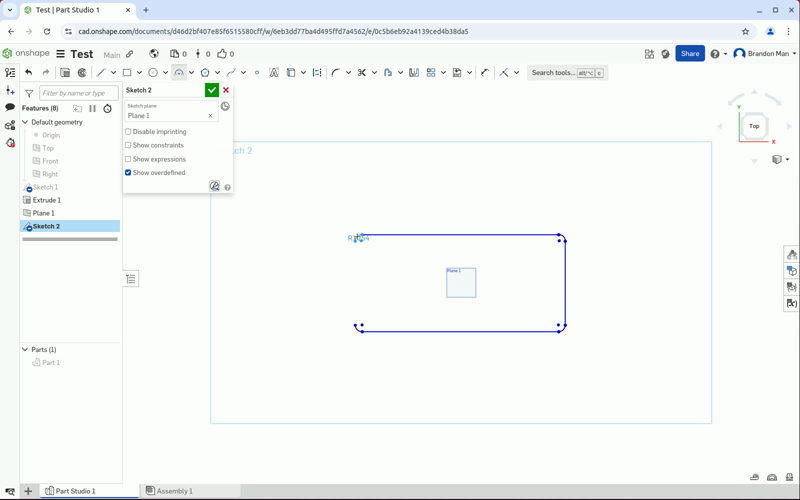
click(357, 236)
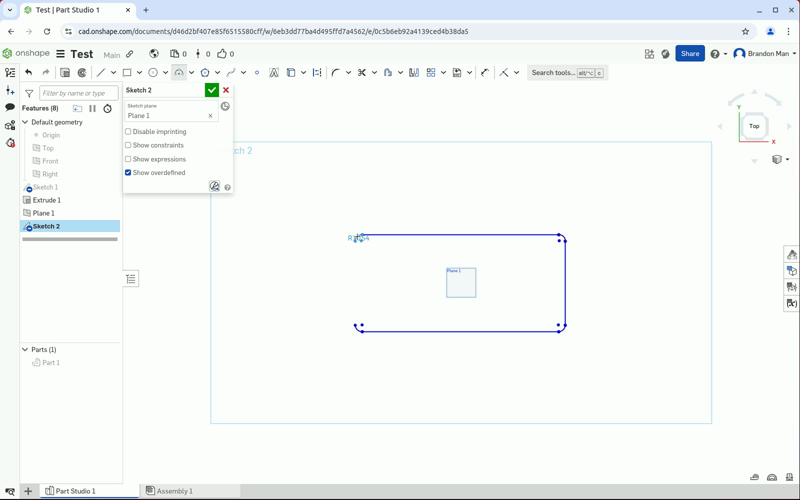
key_up(shift)
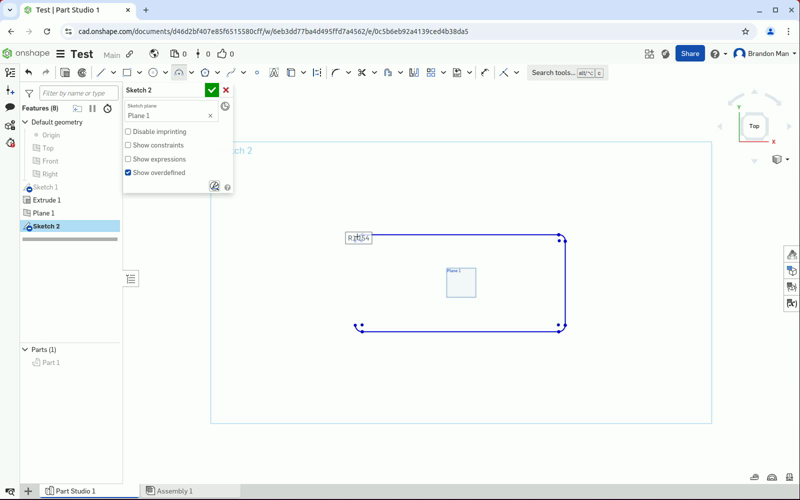
key(esc)
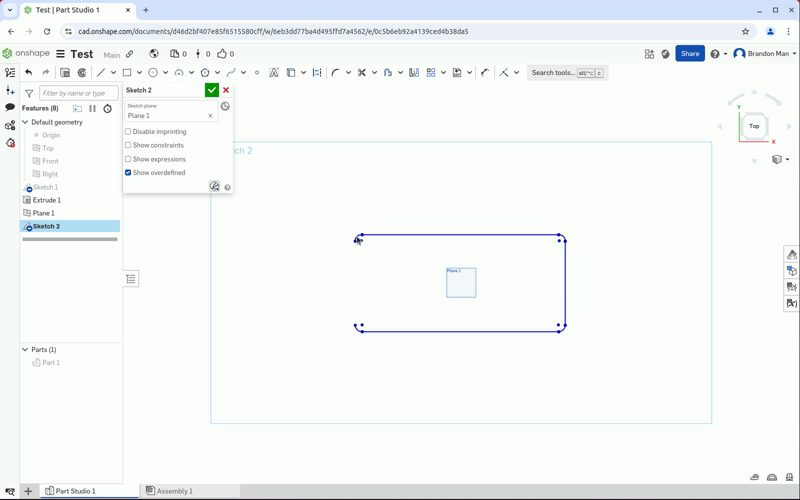
key(l)
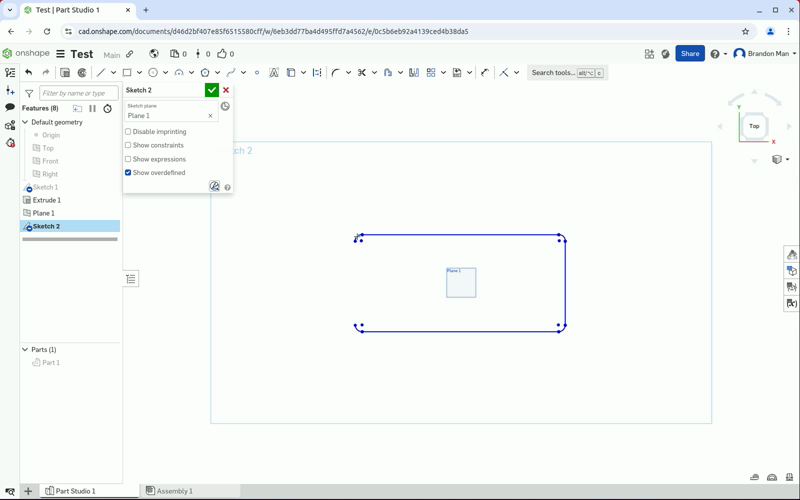
mouse_move(355, 241)
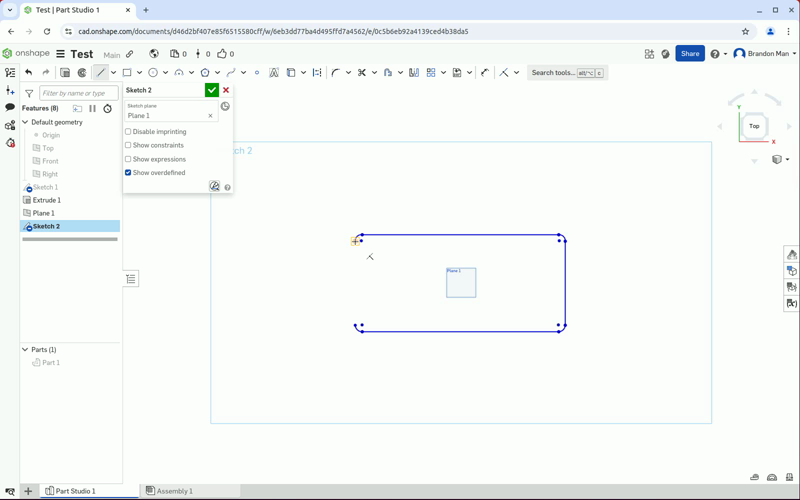
click(355, 241)
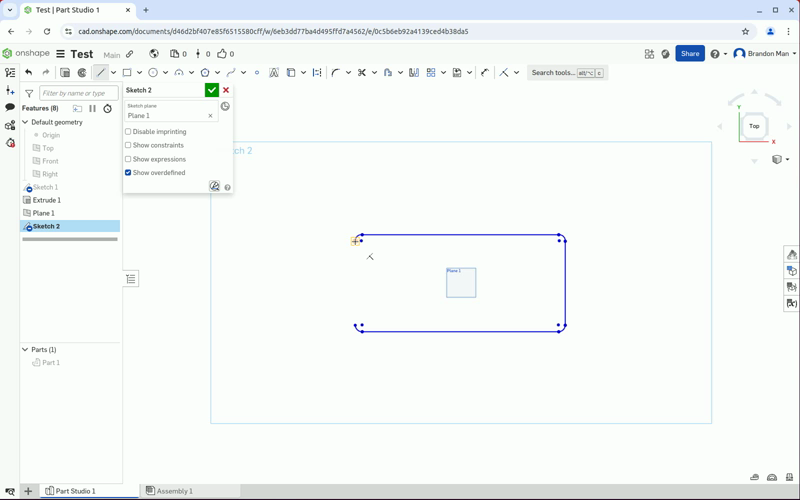
key_down(shift)
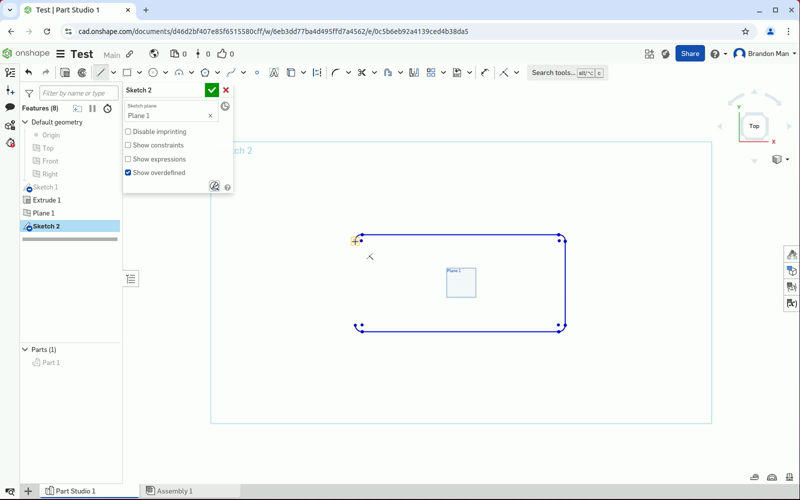
mouse_move(355, 325)
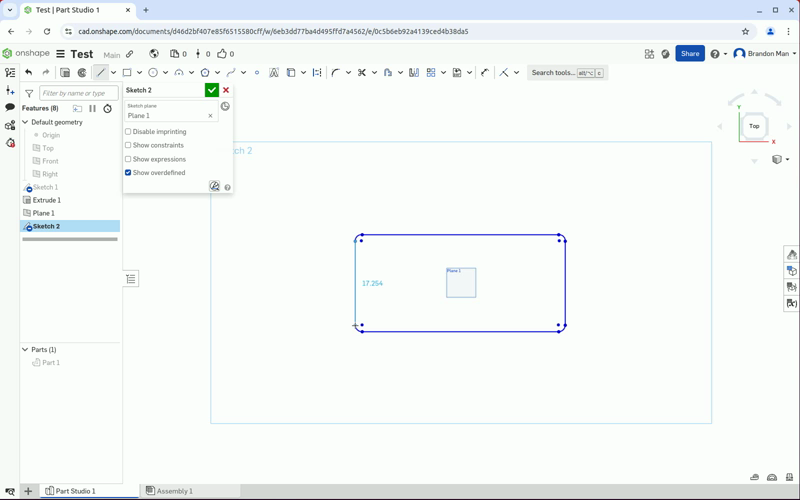
key_up(shift)
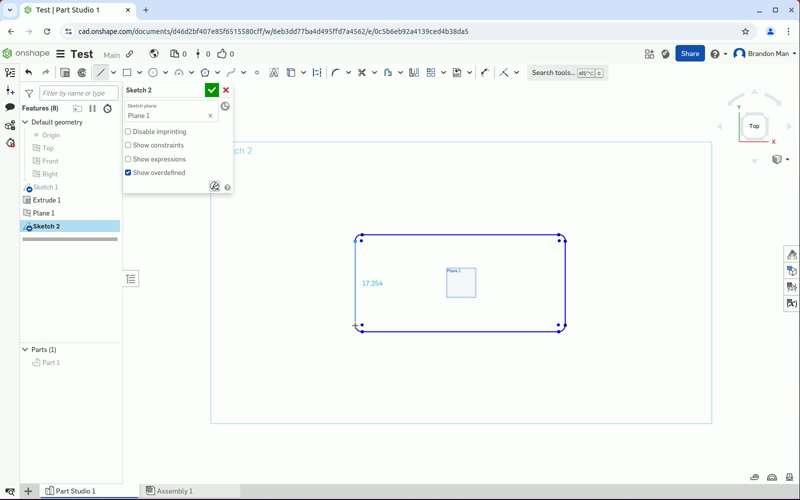
click(355, 325)
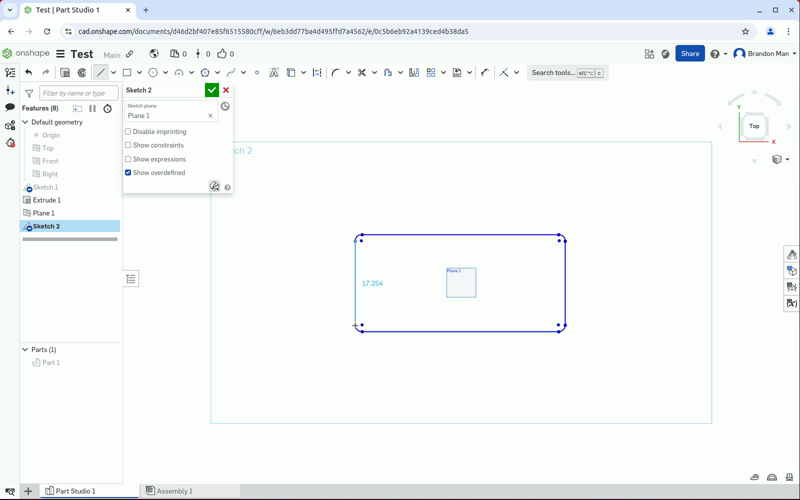
key(esc)
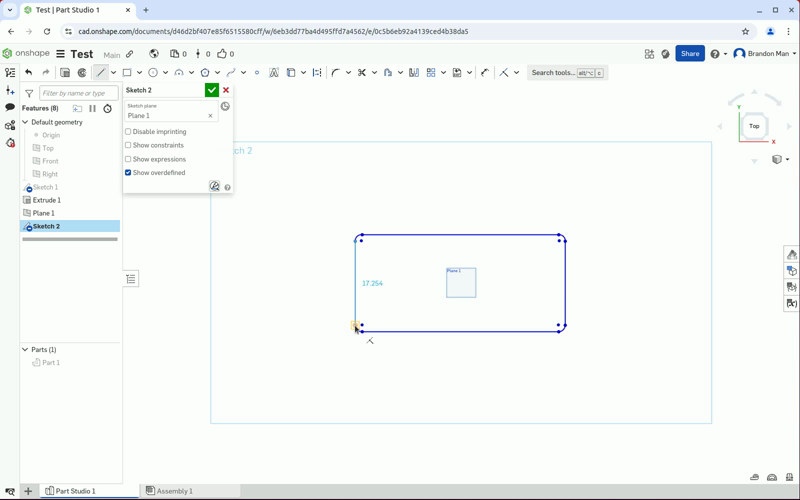
mouse_move(419, 291)
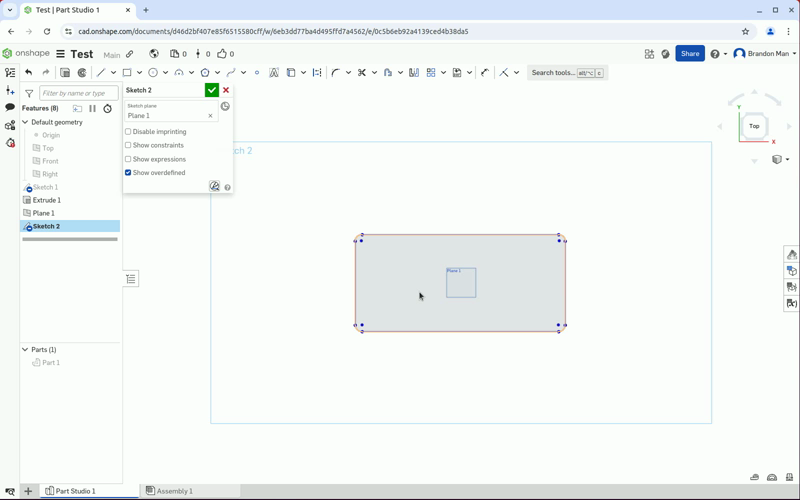
click(419, 291)
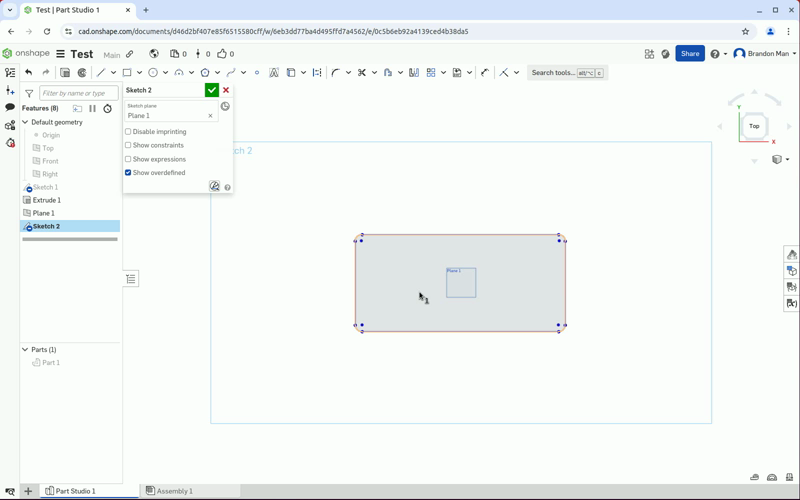
mouse_move(73, 352)
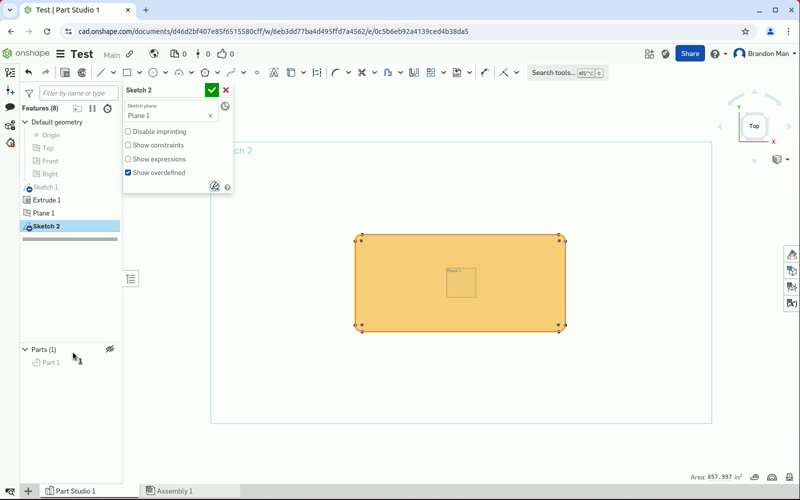
key(shift+y)
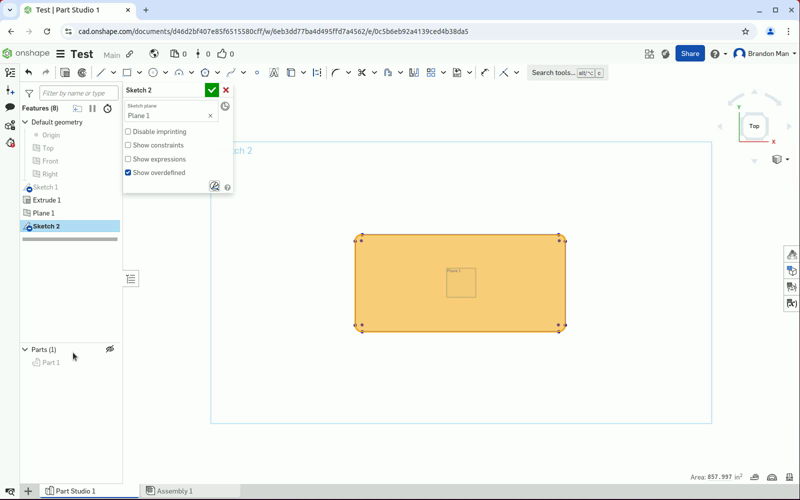
key(shift+e)
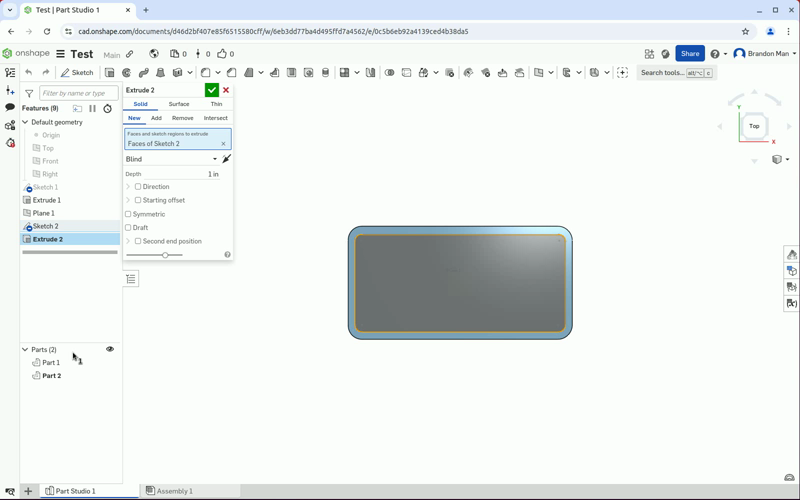
mouse_move(143, 106)
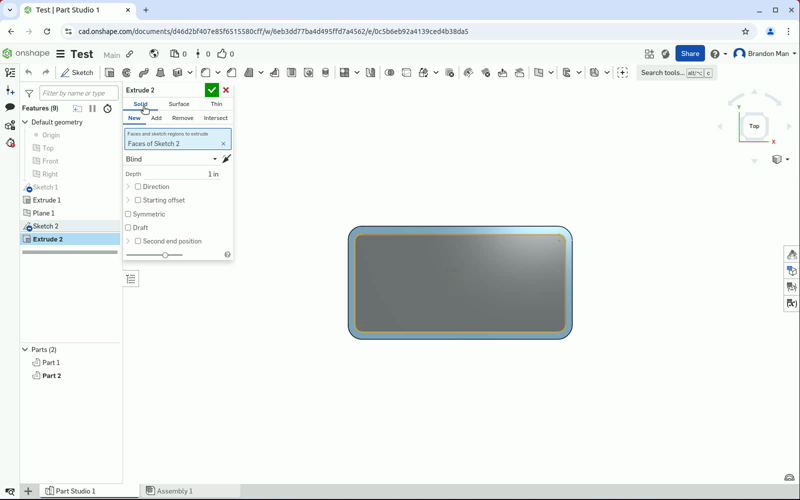
click(143, 106)
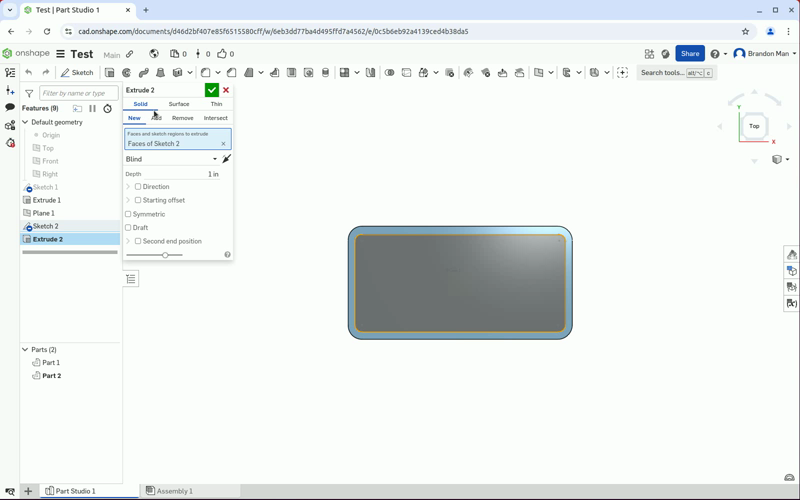
mouse_move(186, 120)
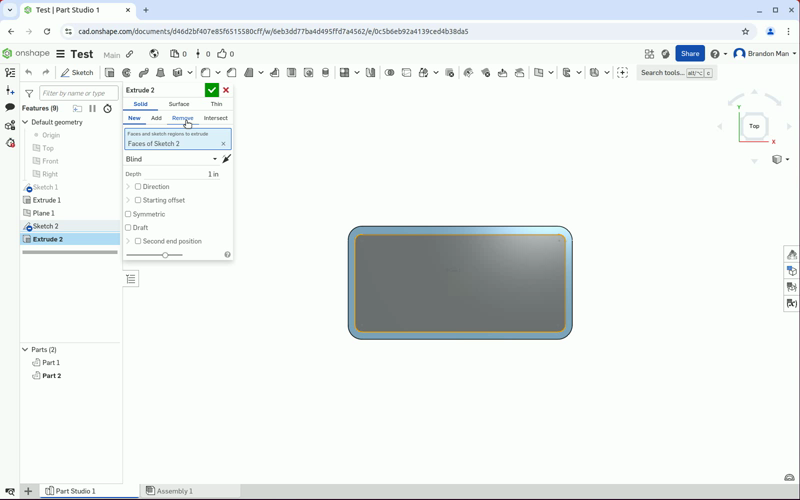
click(186, 120)
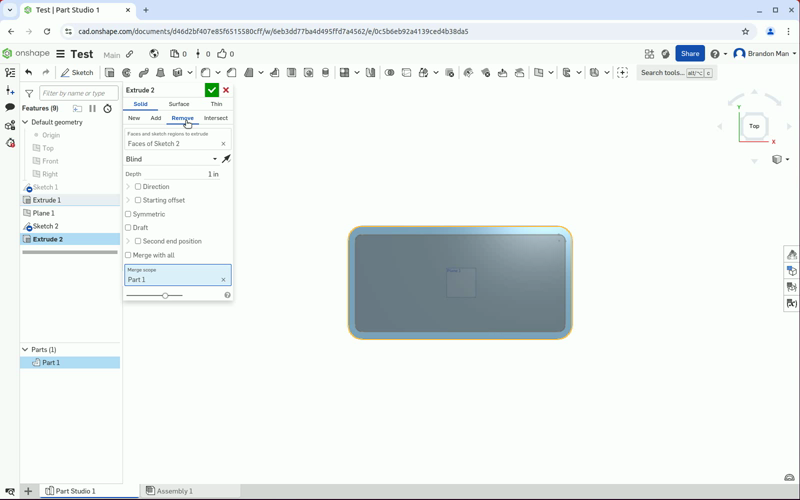
key(tab, 4)
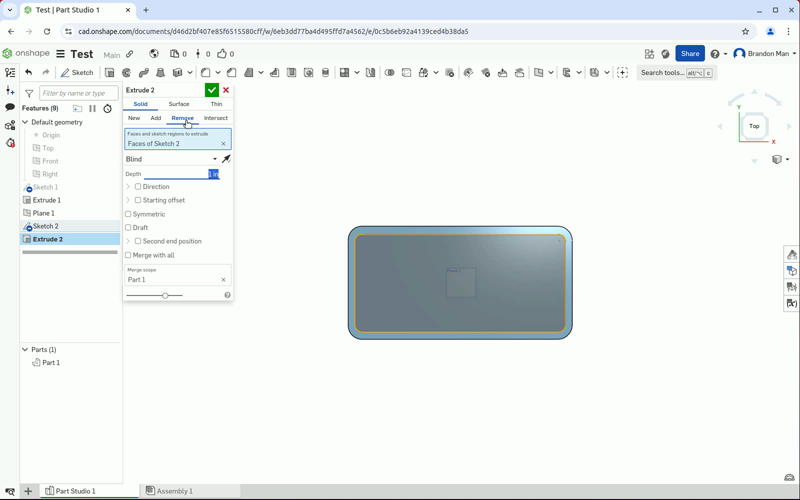
text(2.889)
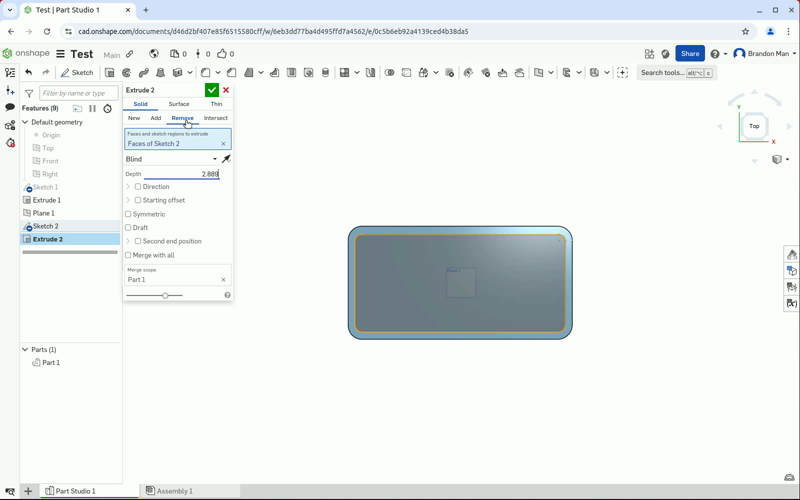
key(tab, 6)
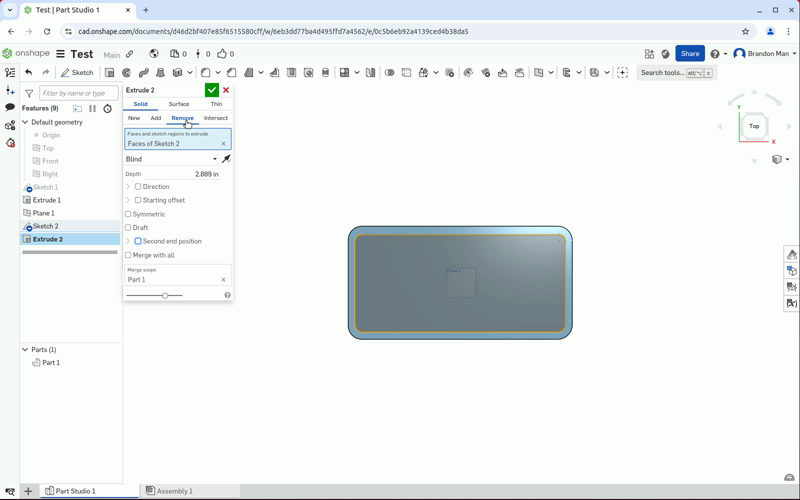
key(space)
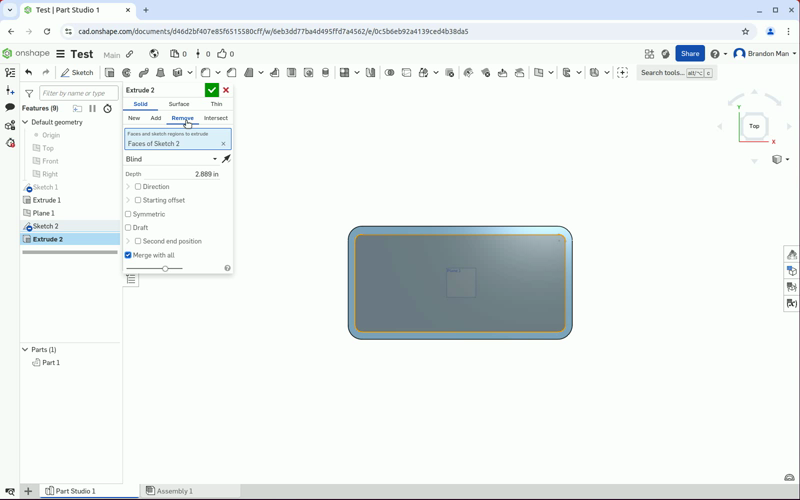
key(enter)
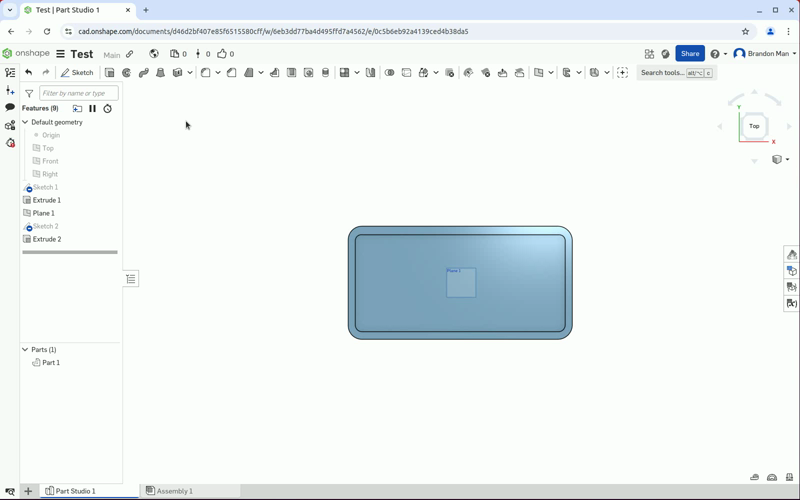
key(shift+h)
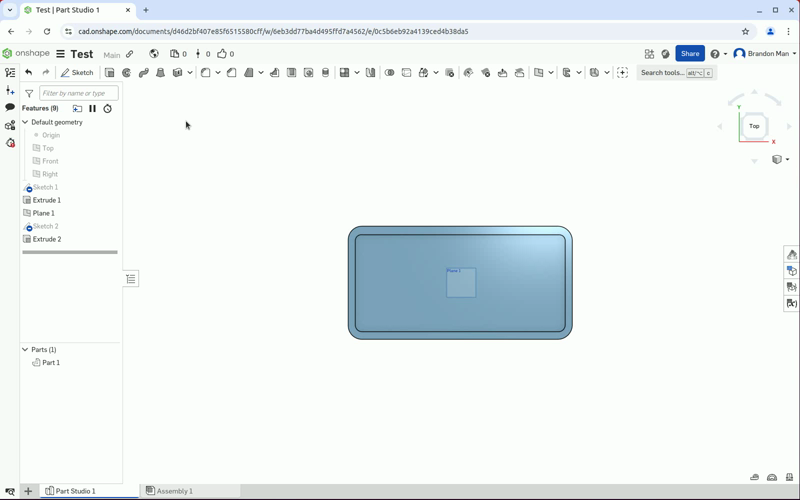
key(shift+h)
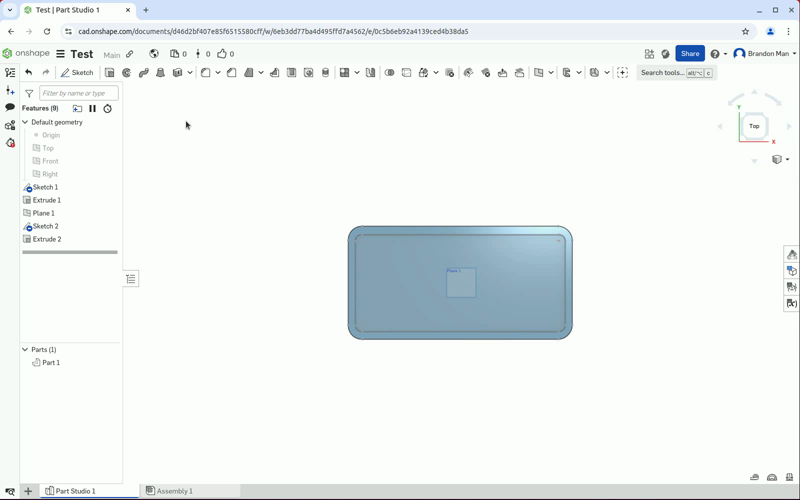
key(shift+7)
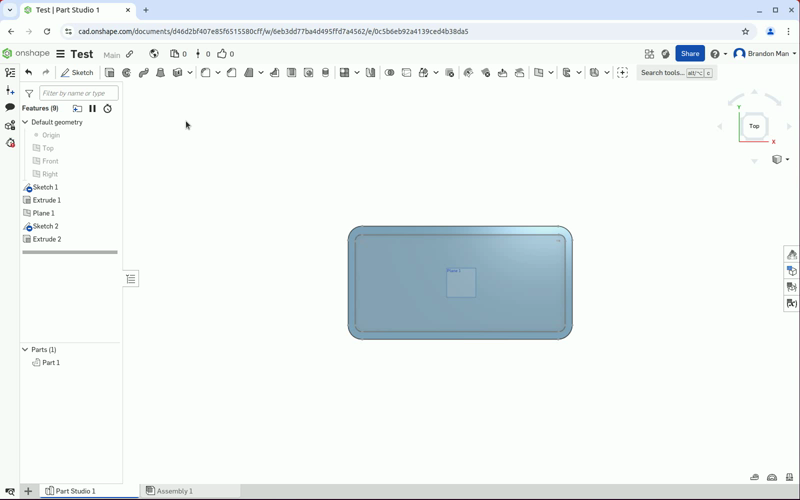
key(up, 3)
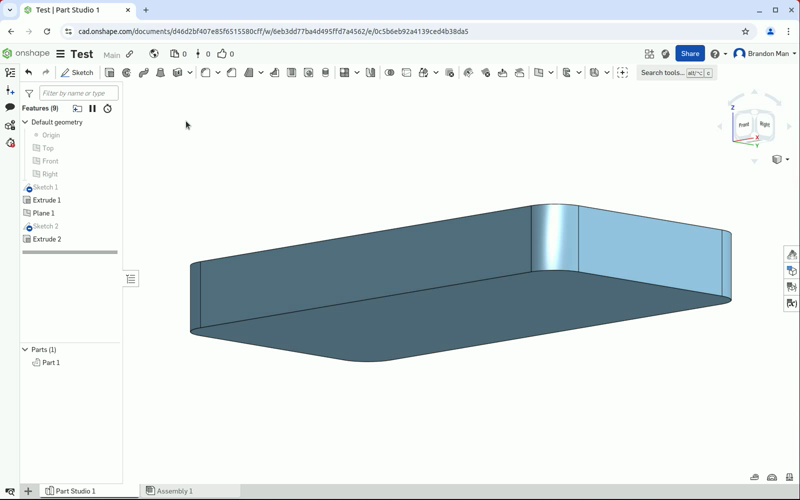
key(left, 3)
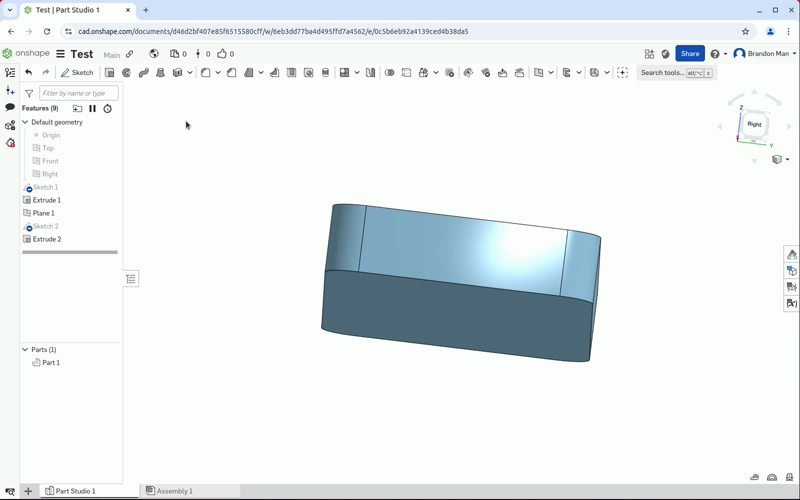
key(right, 3)
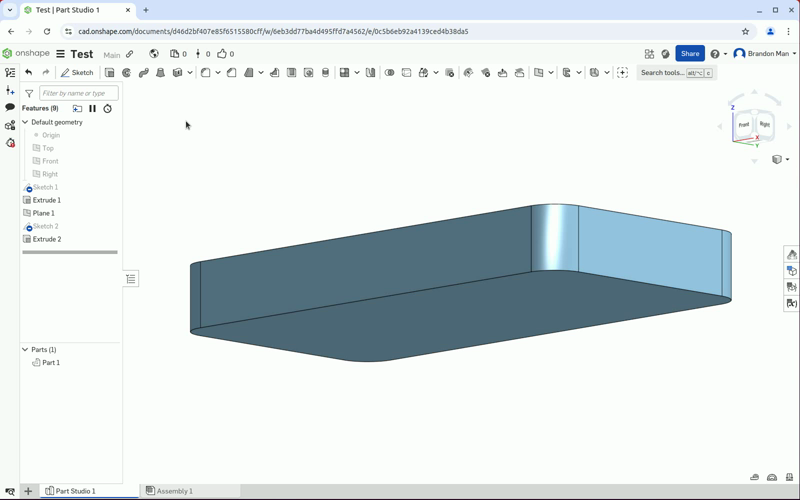
key(down, 3)
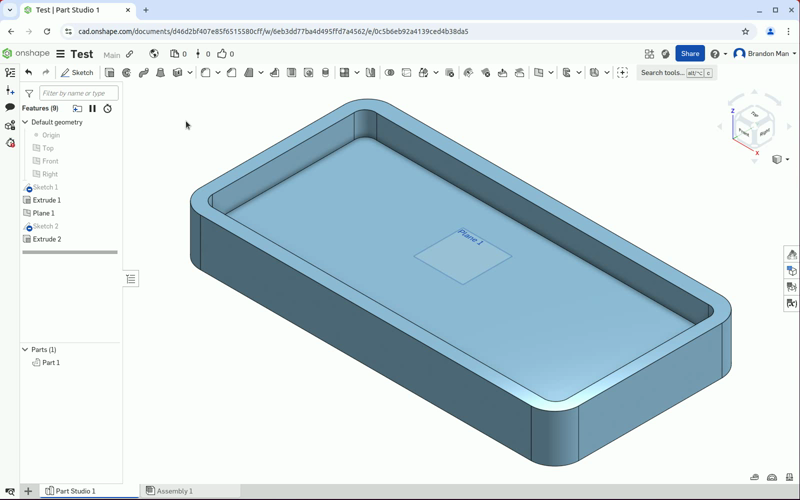
mouse_move(73, 189)
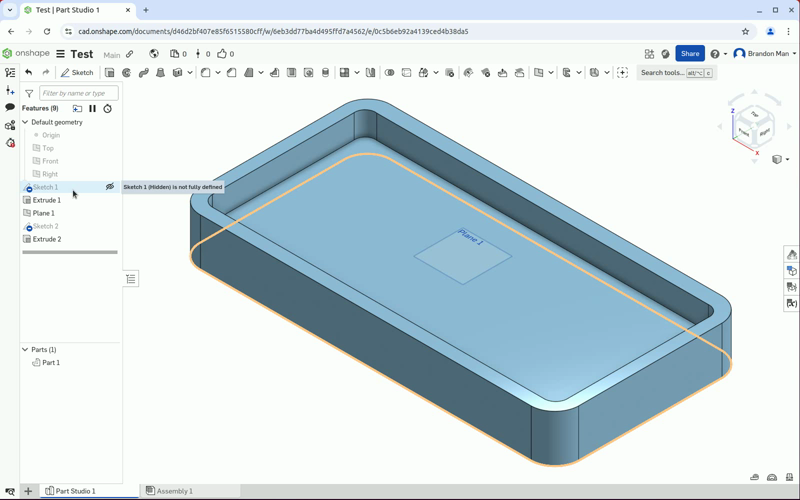
click(73, 189)